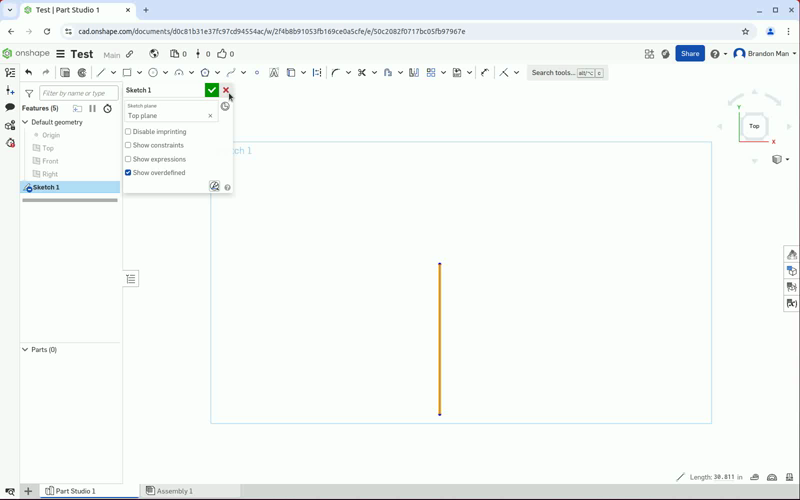
key(shift+h)
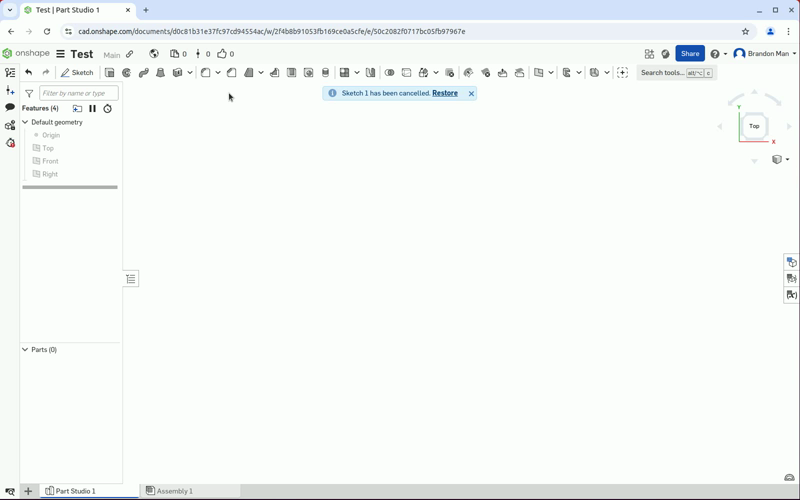
mouse_move(73, 352)
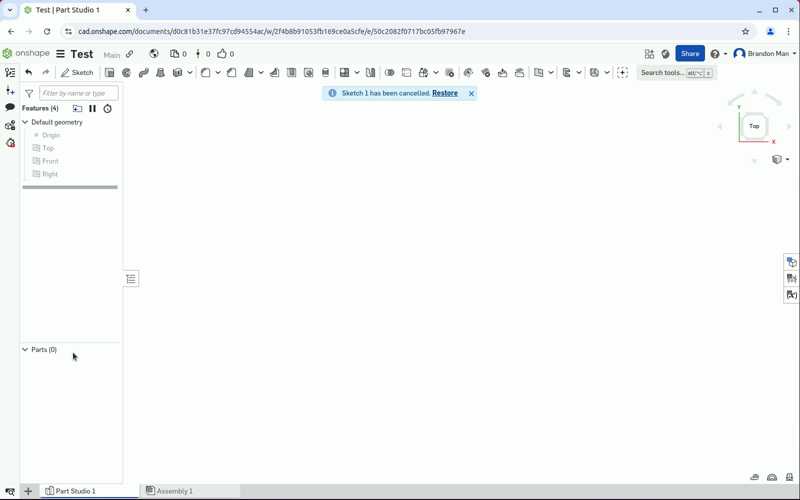
key(y)
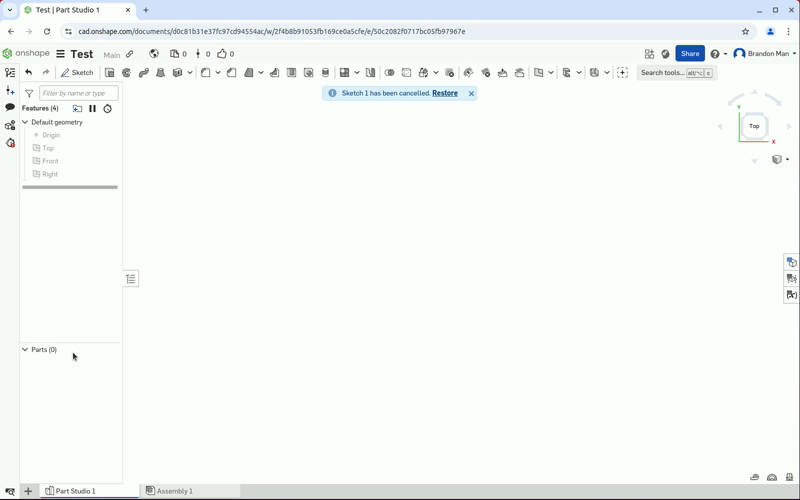
key(shift+p)
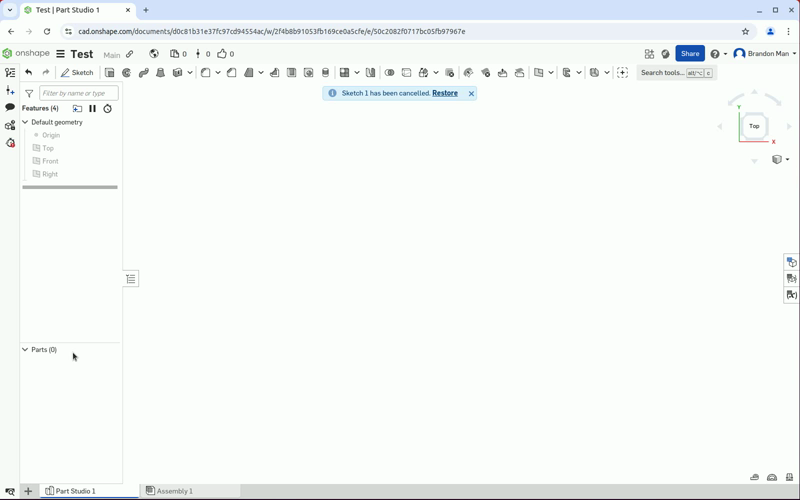
key(space)
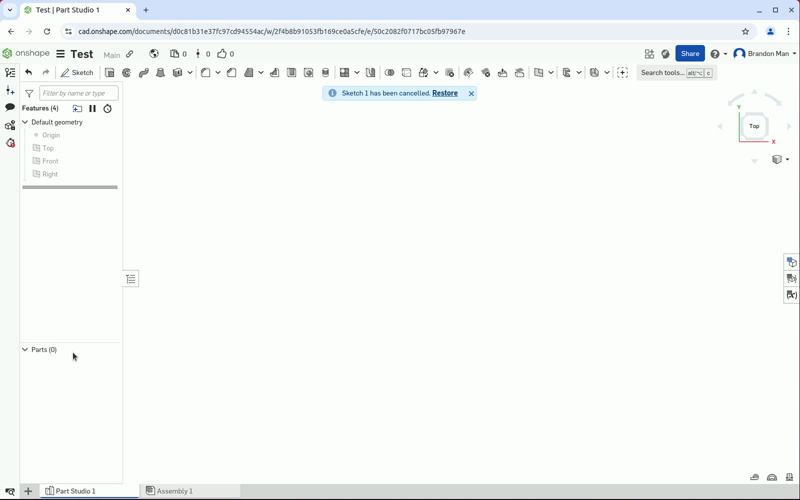
key_down(shift)
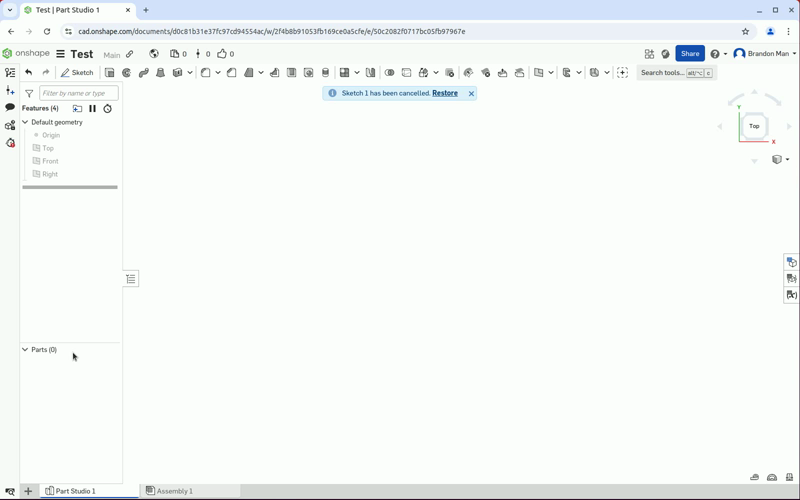
key(up)
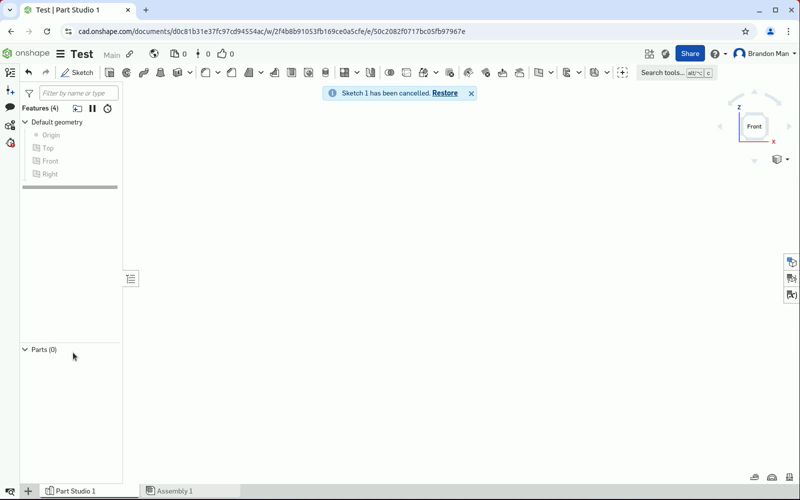
key_up(shift)
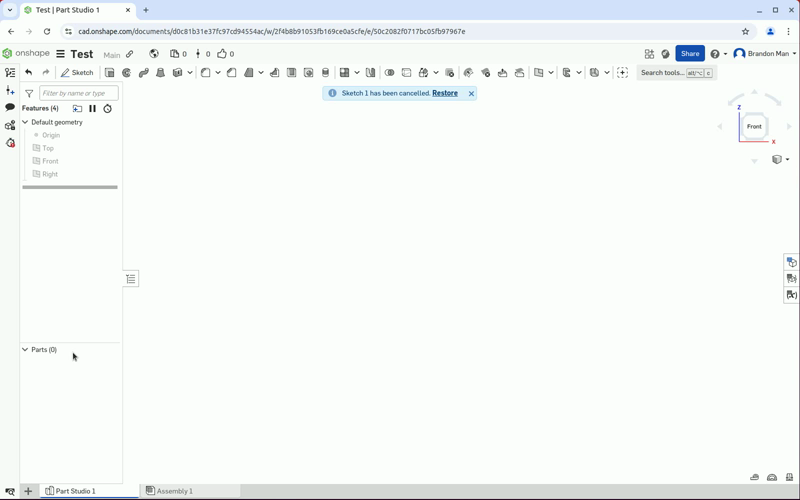
mouse_move(73, 352)
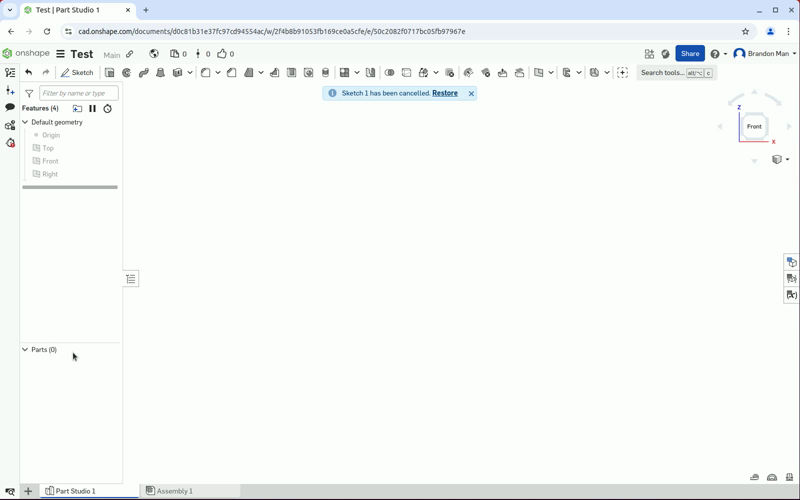
key(shift+y)
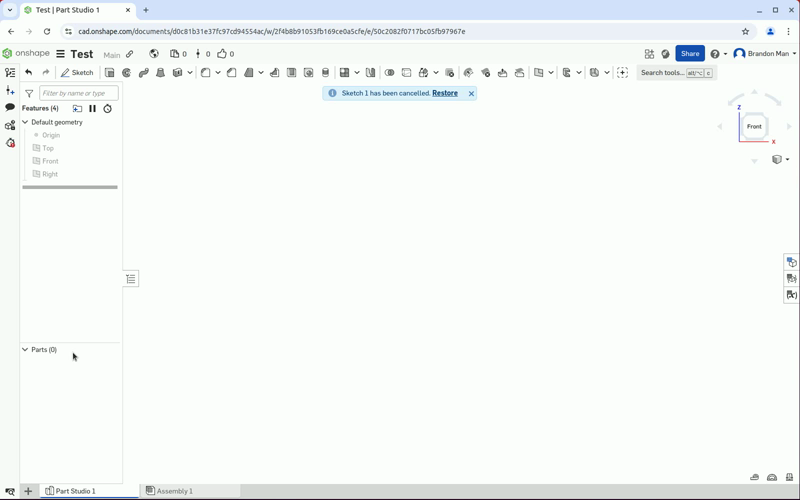
key(shift+s)
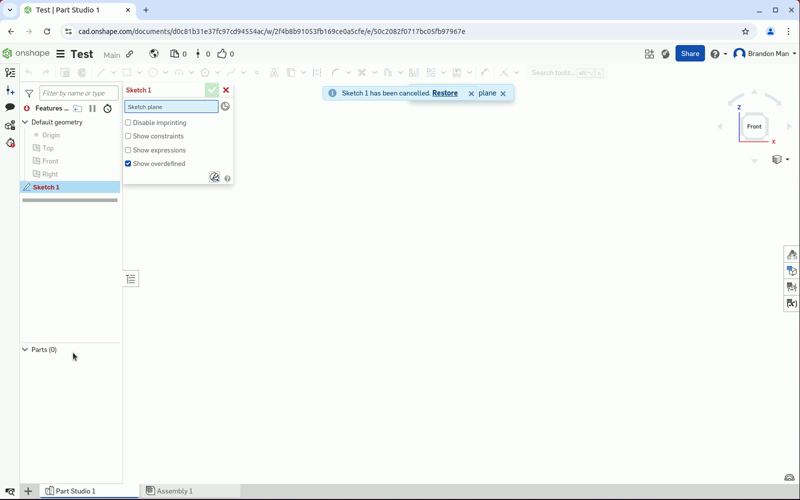
mouse_move(73, 163)
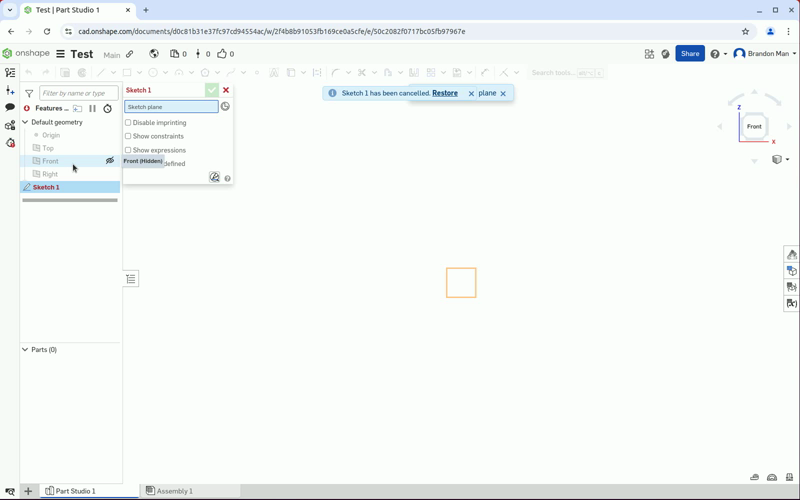
click(73, 163)
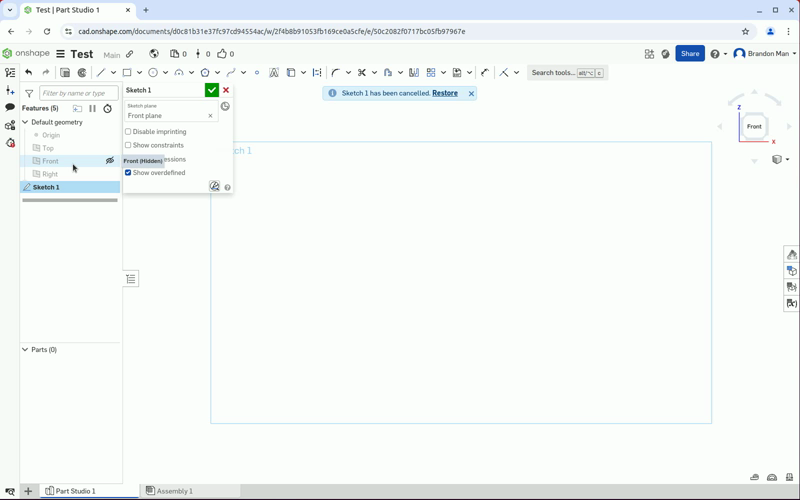
mouse_move(73, 352)
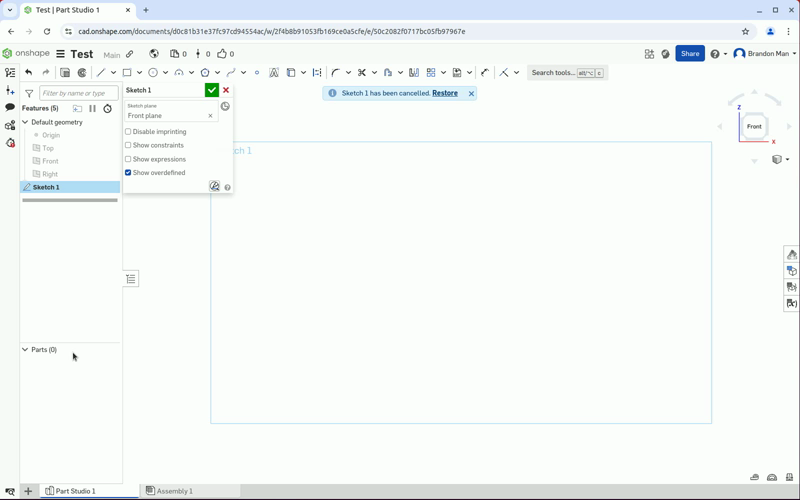
key(y)
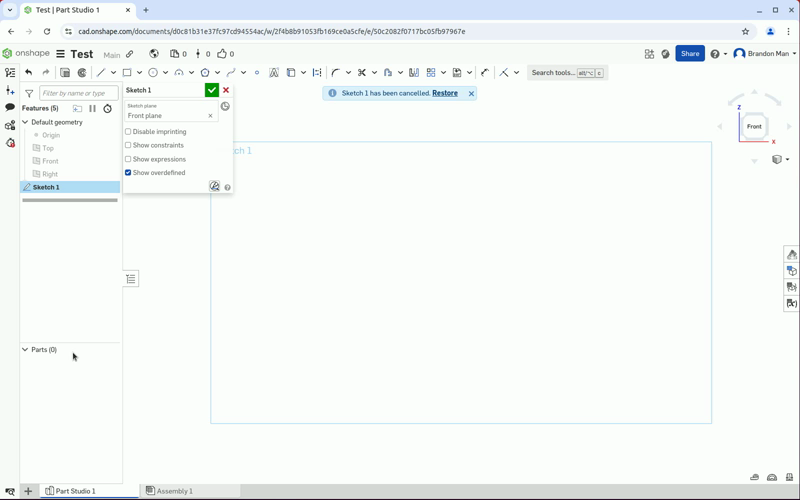
key(l)
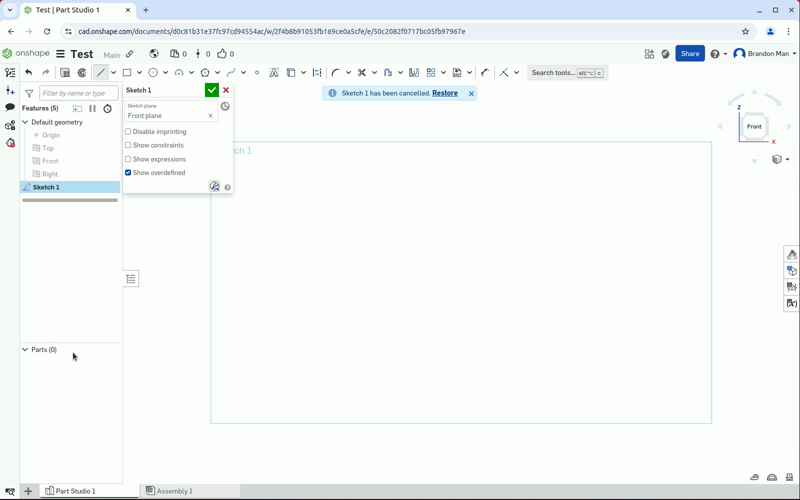
key_down(shift)
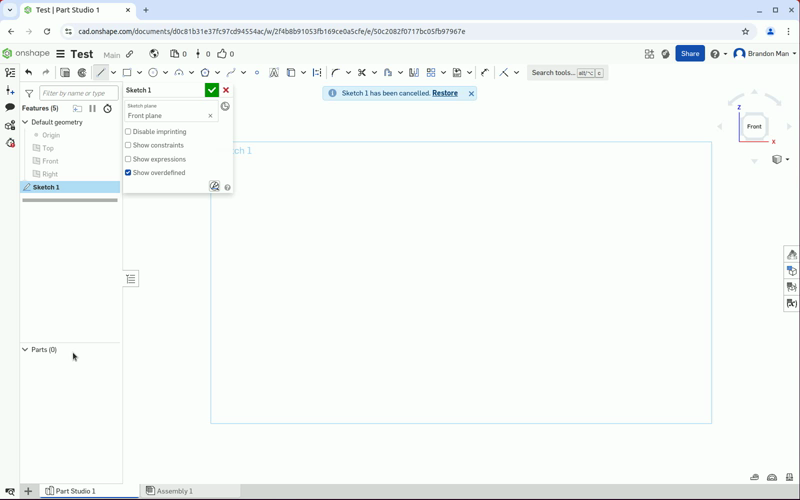
mouse_move(451, 395)
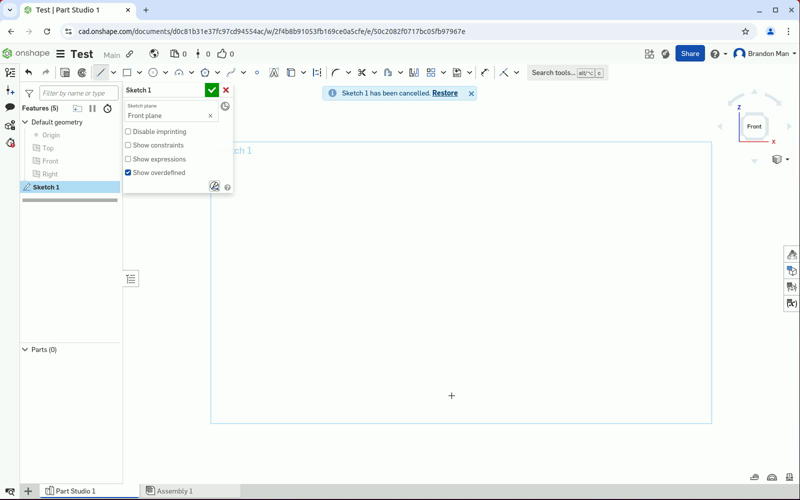
click(451, 395)
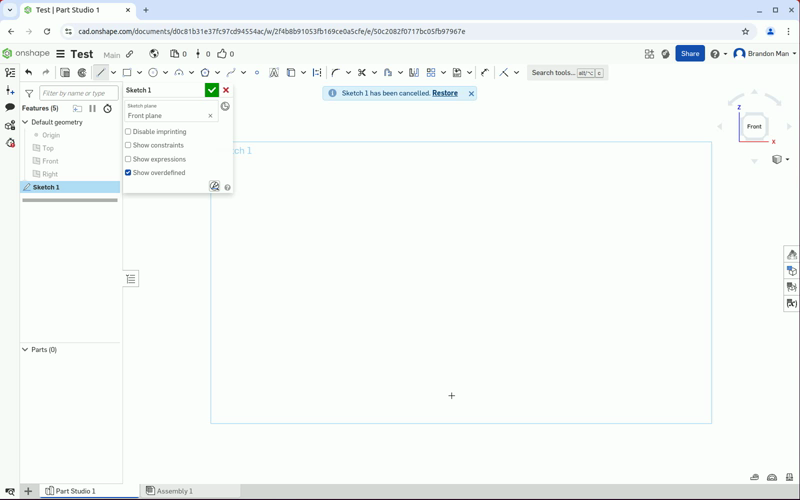
key_up(shift)
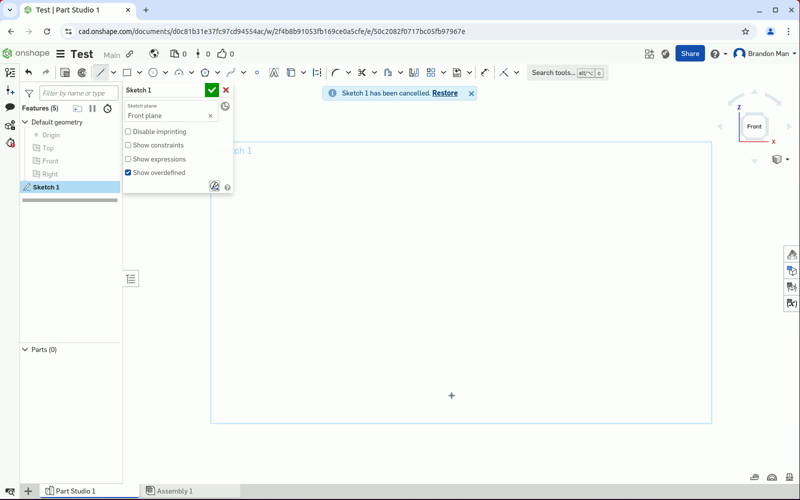
key_down(shift)
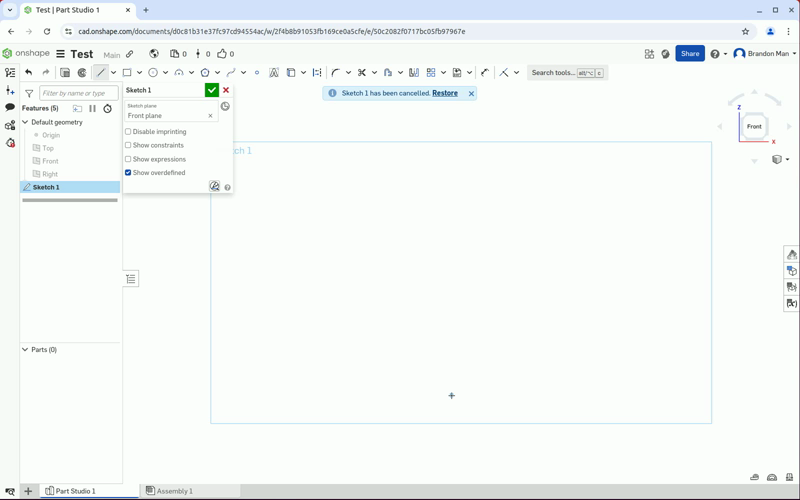
mouse_move(481, 395)
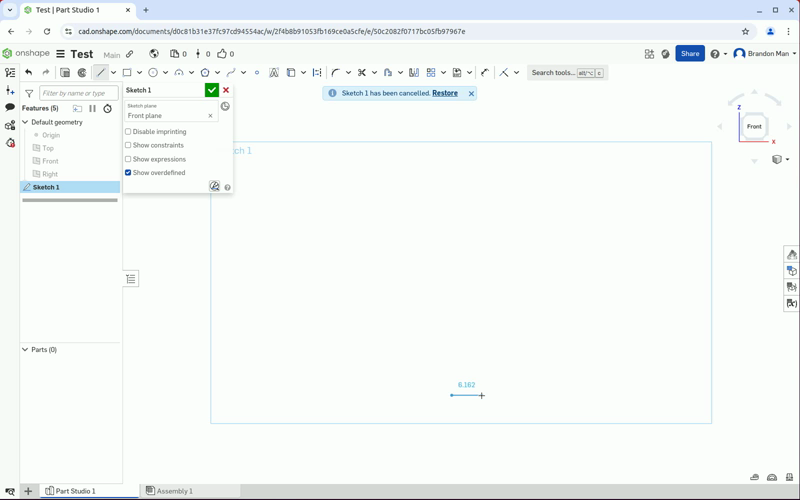
mouse_move(461, 395)
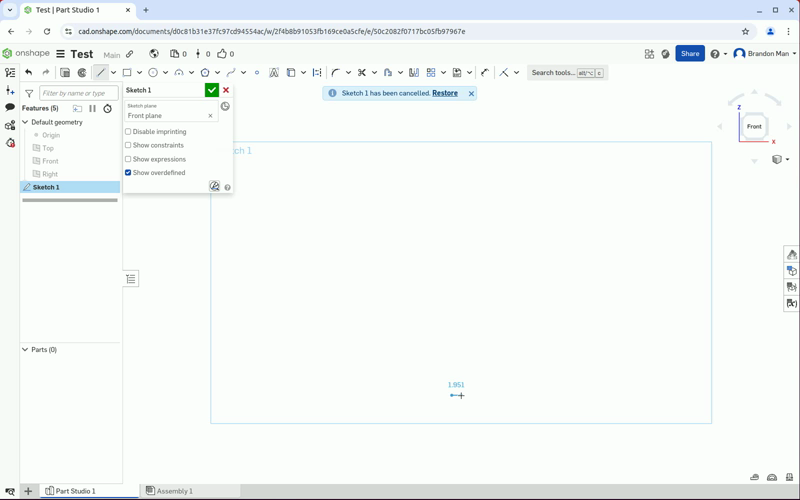
click(461, 395)
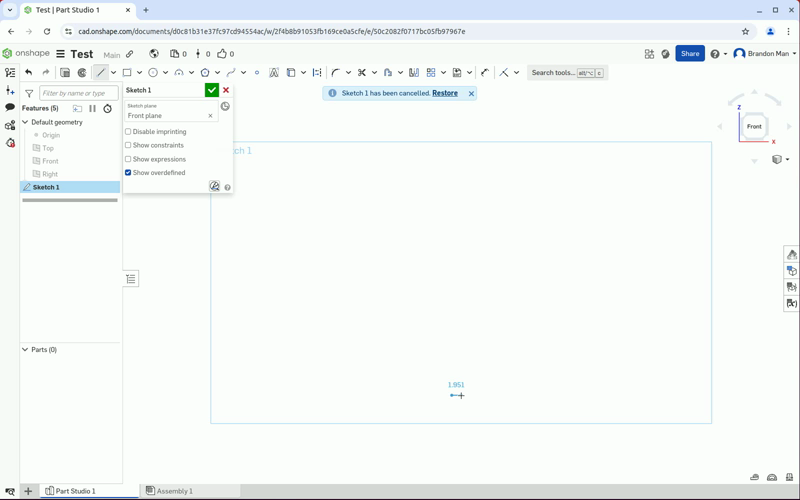
key_up(shift)
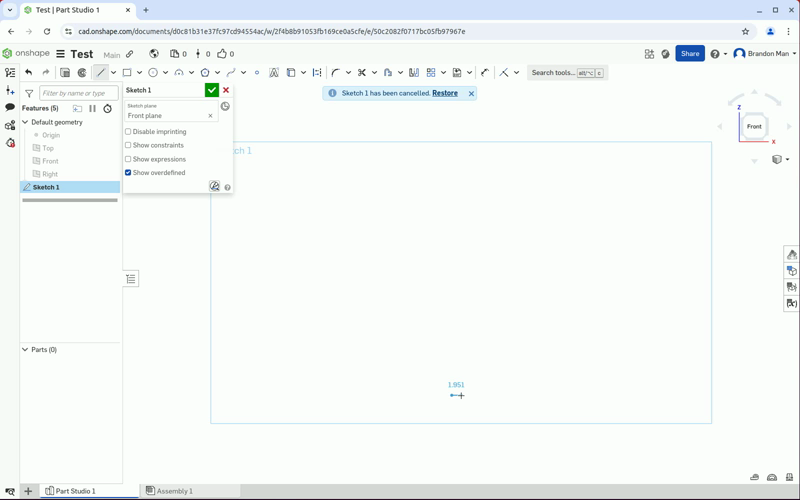
key_down(shift)
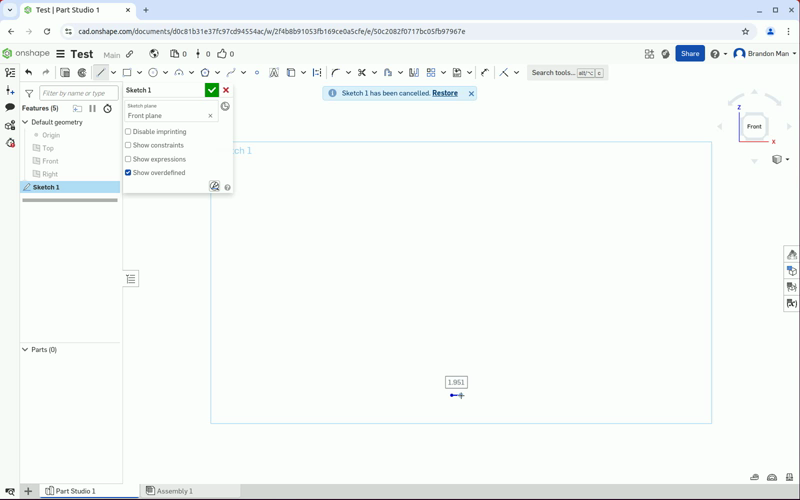
mouse_move(461, 292)
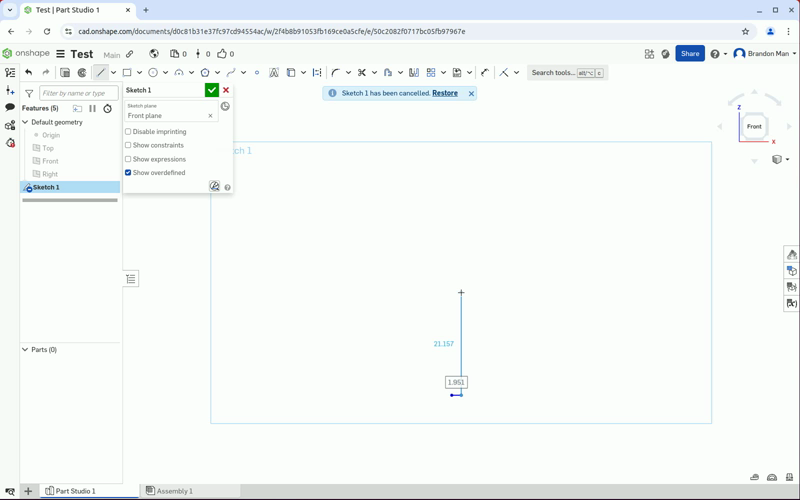
click(461, 292)
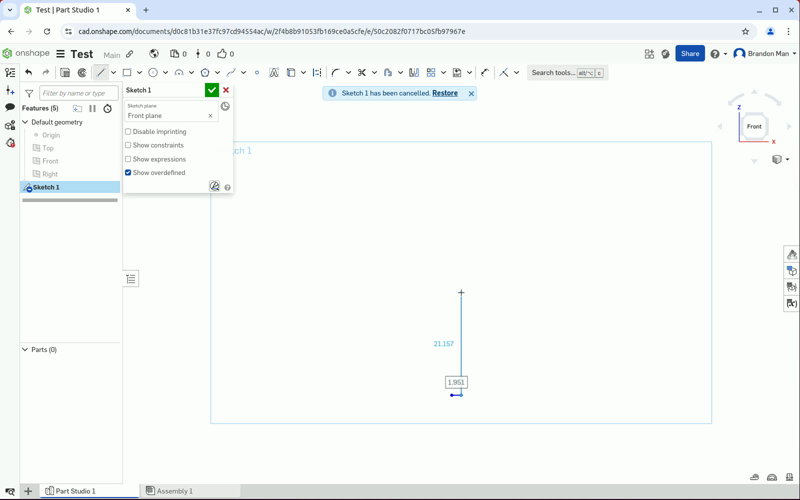
key_up(shift)
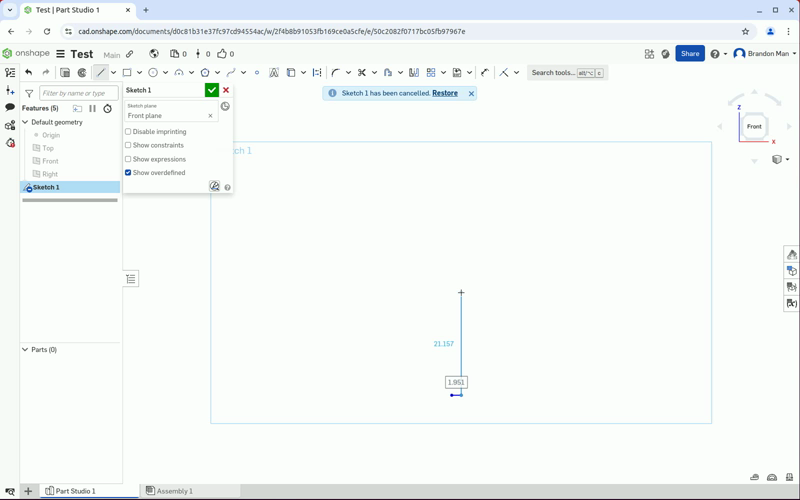
key_down(shift)
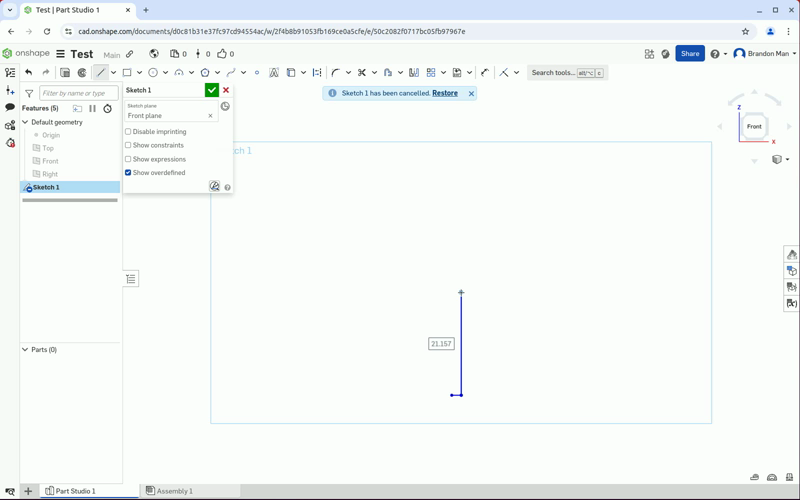
mouse_move(491, 292)
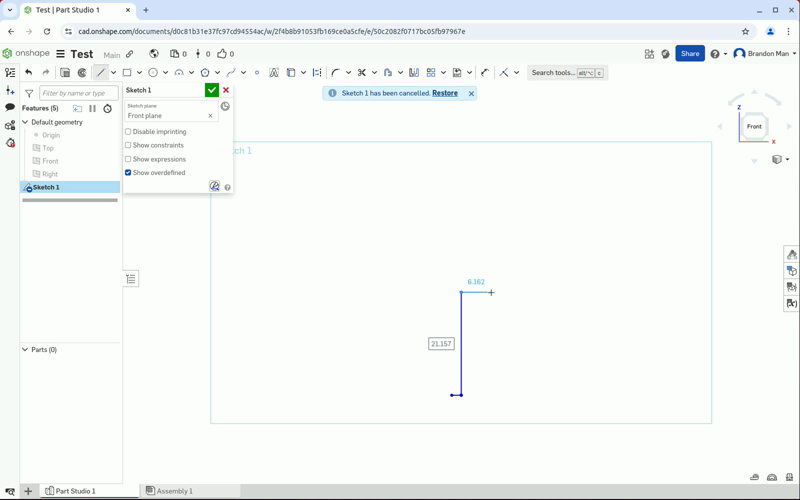
mouse_move(451, 292)
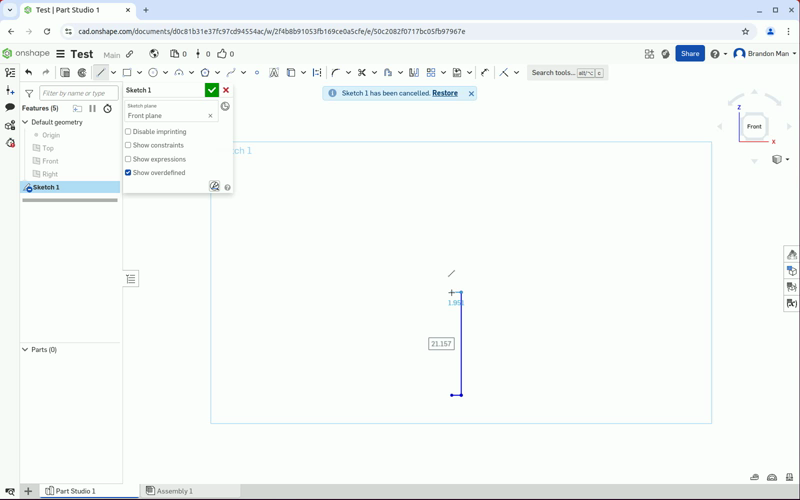
click(451, 292)
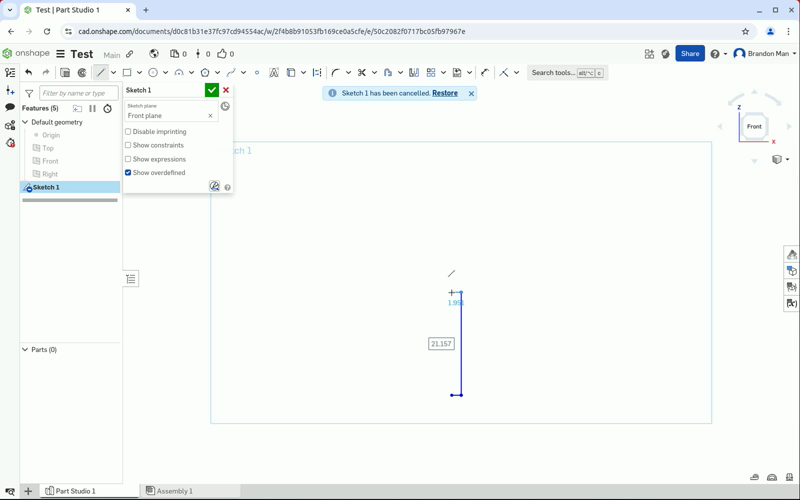
key_up(shift)
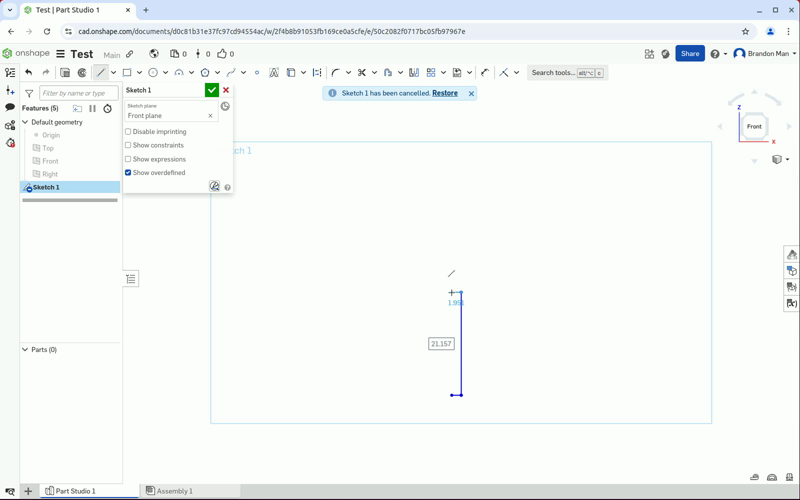
key_down(shift)
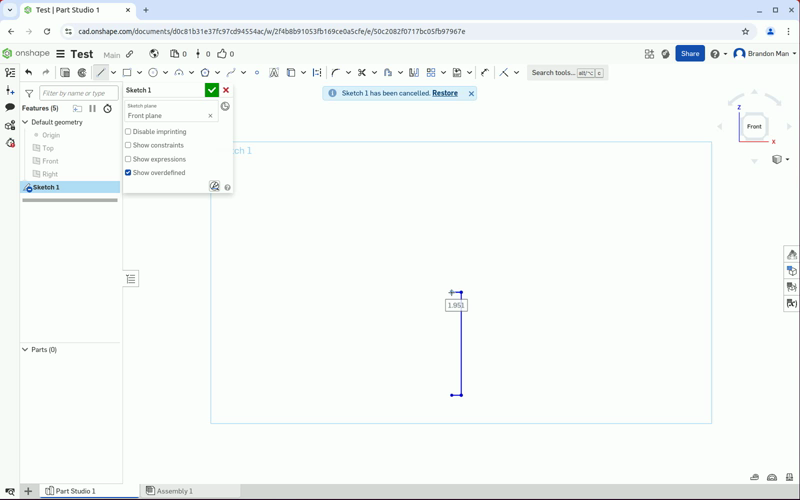
mouse_move(451, 395)
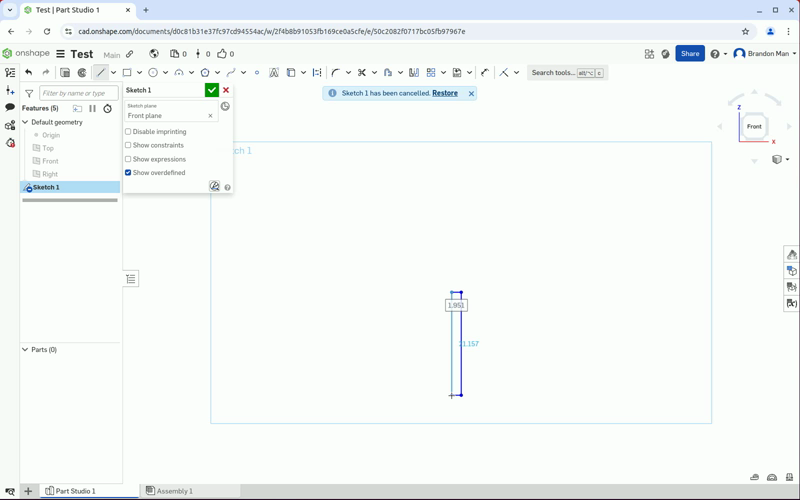
key_up(shift)
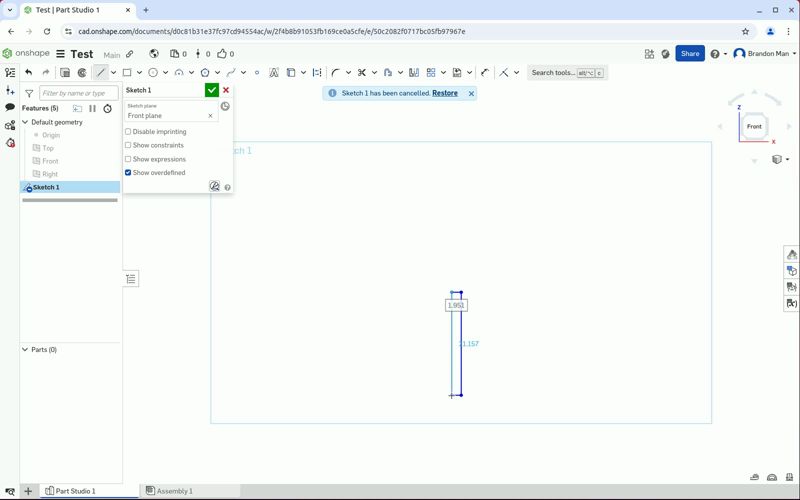
click(451, 395)
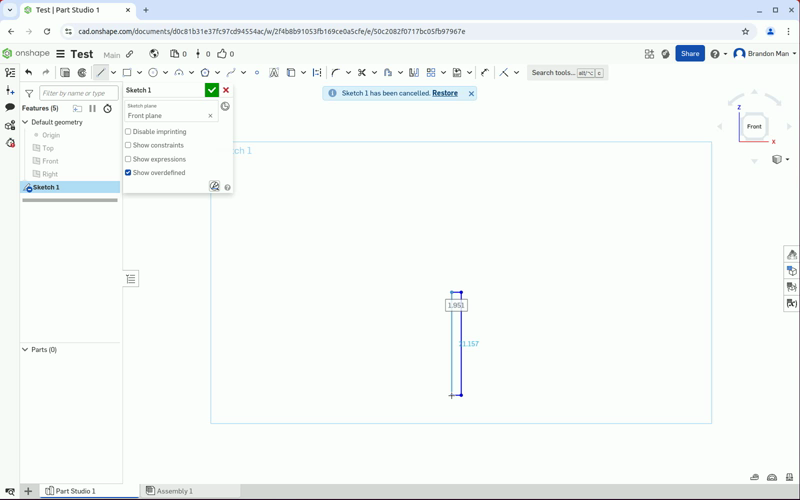
key(esc)
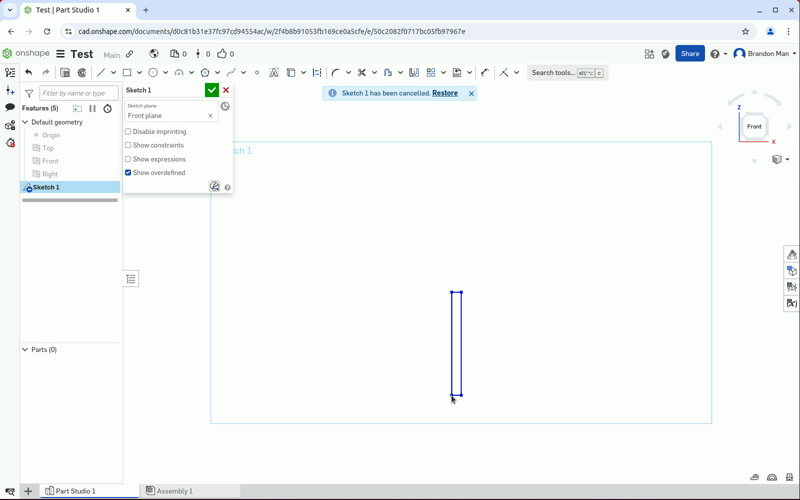
mouse_move(457, 369)
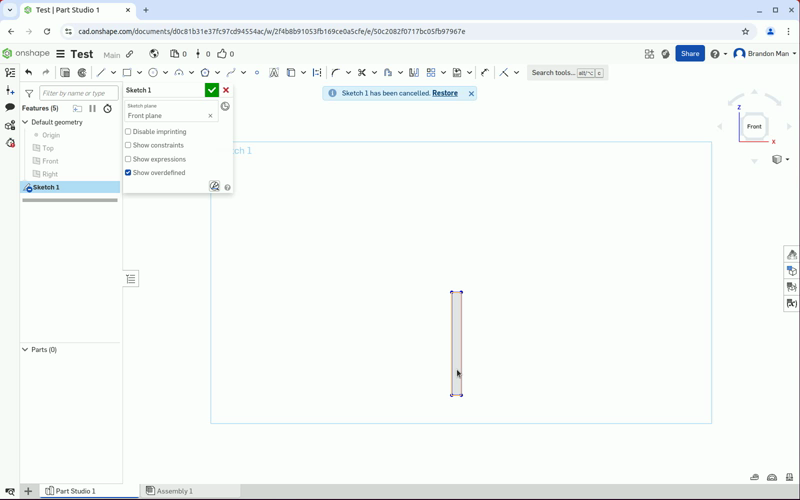
scroll(6)
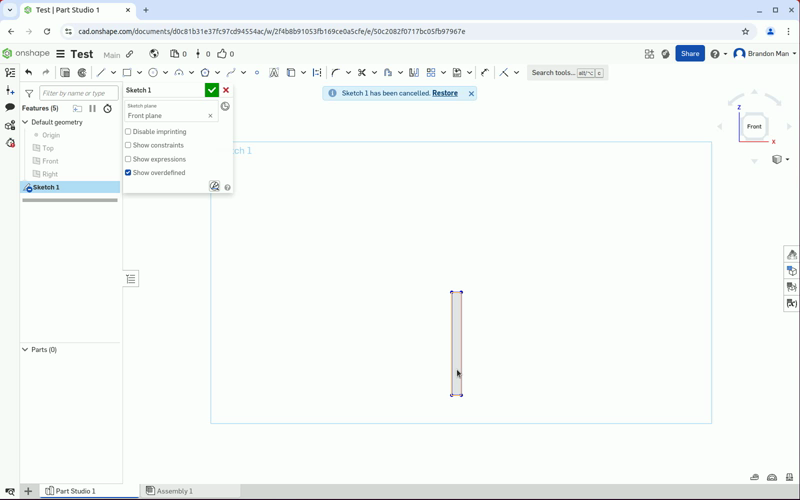
scroll(6)
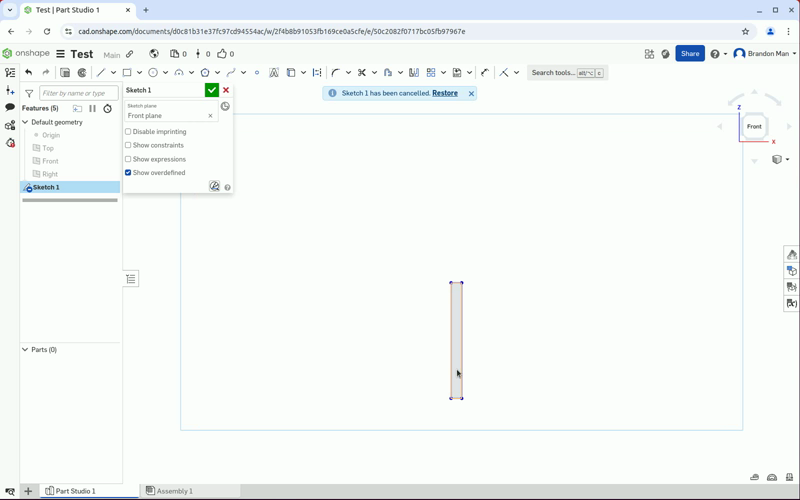
scroll(6)
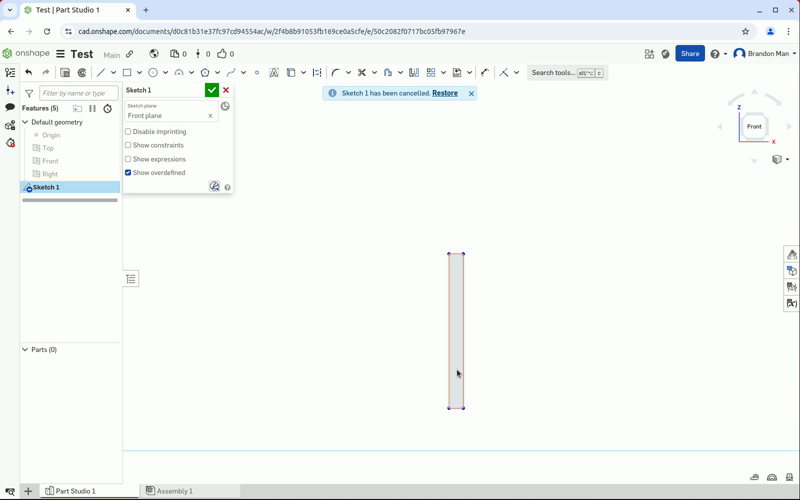
scroll(6)
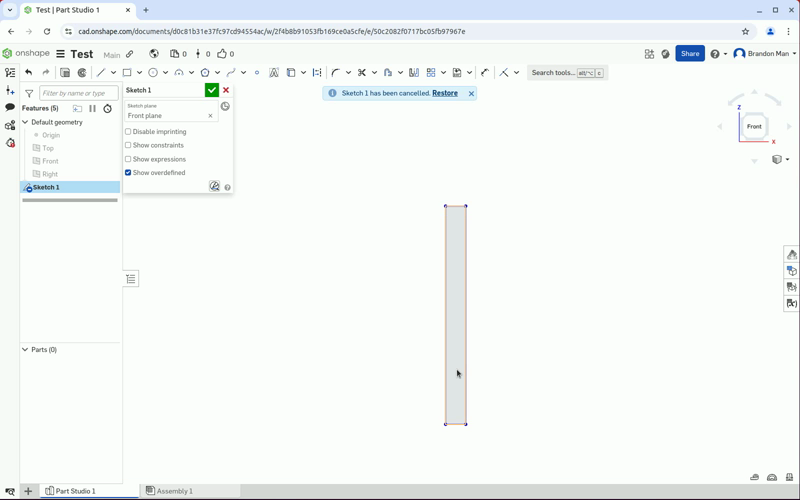
scroll(6)
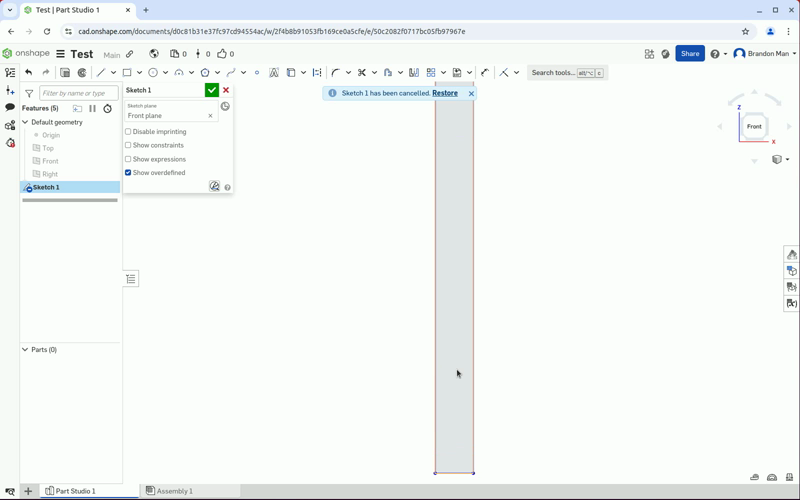
scroll(6)
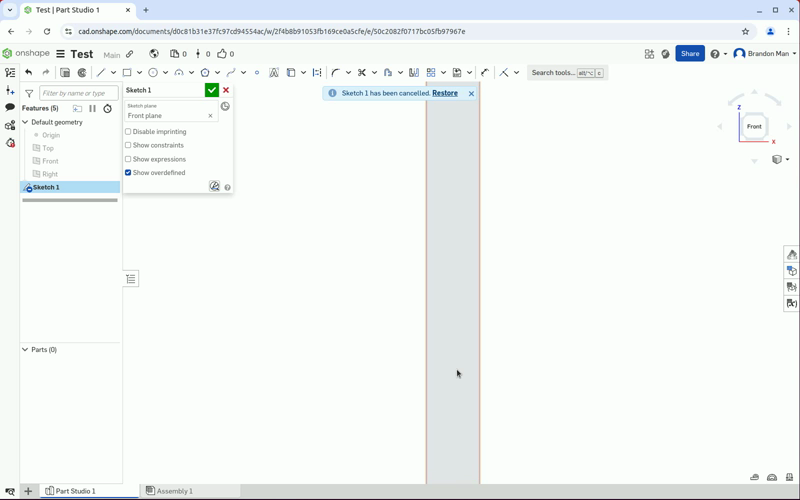
scroll(6)
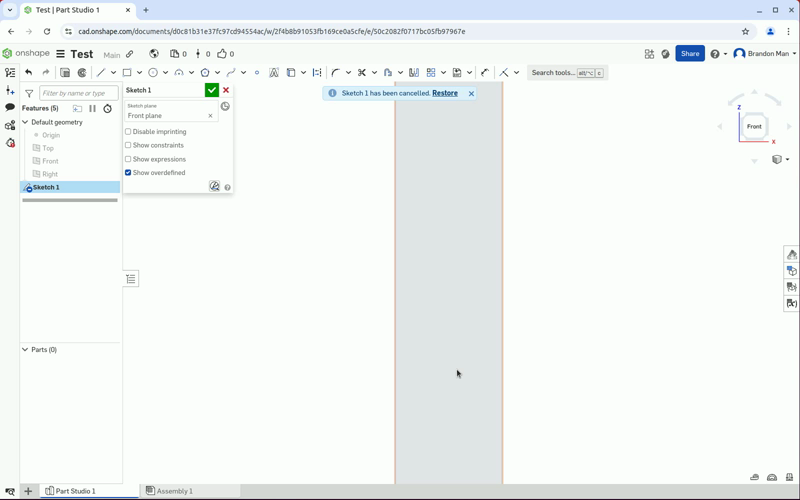
click(457, 369)
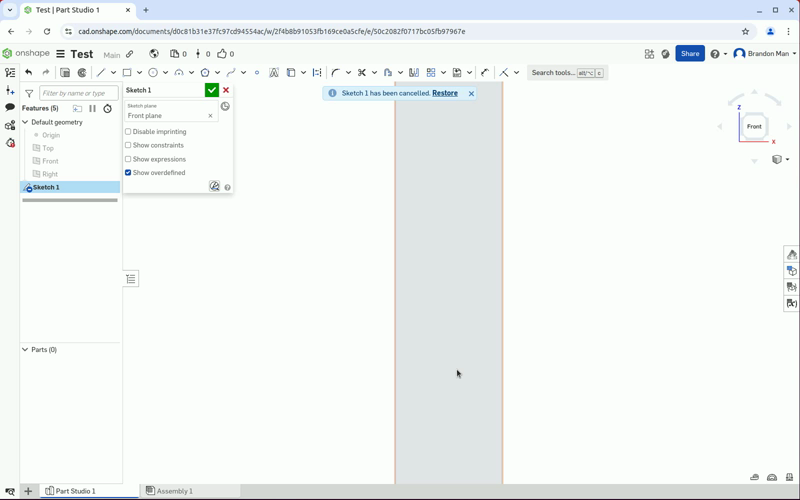
scroll(-6)
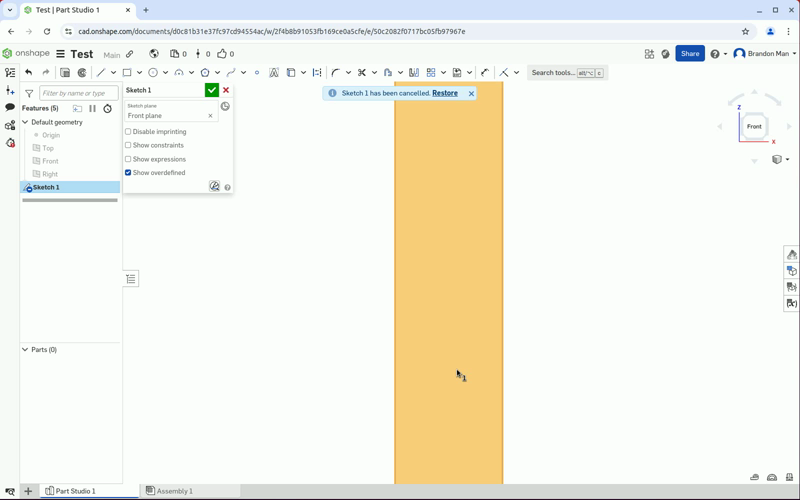
scroll(-6)
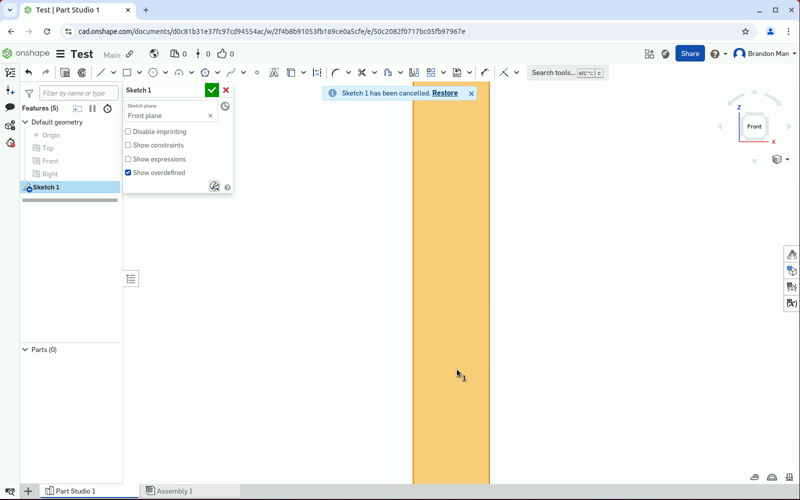
scroll(-6)
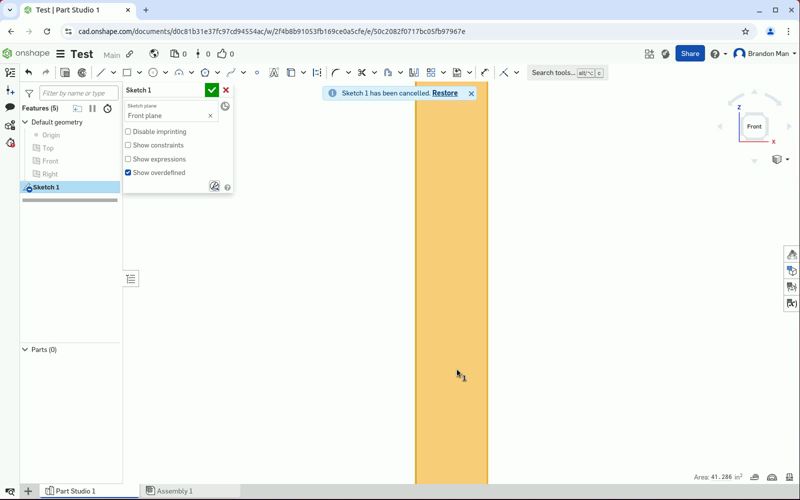
scroll(-6)
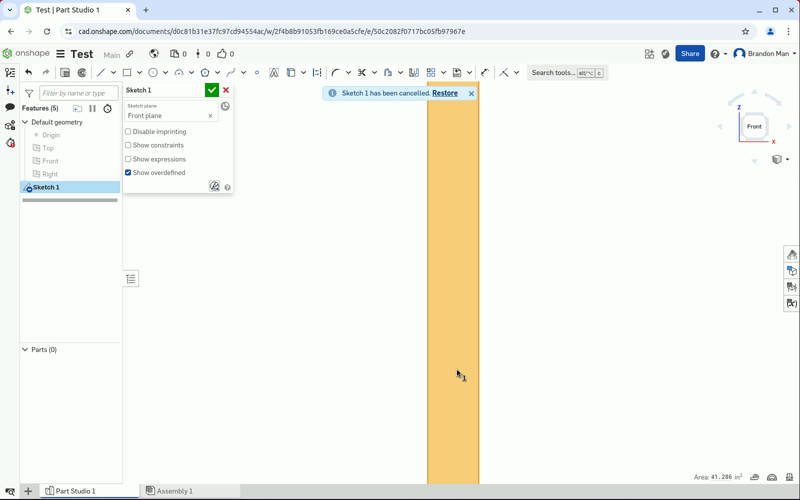
scroll(-6)
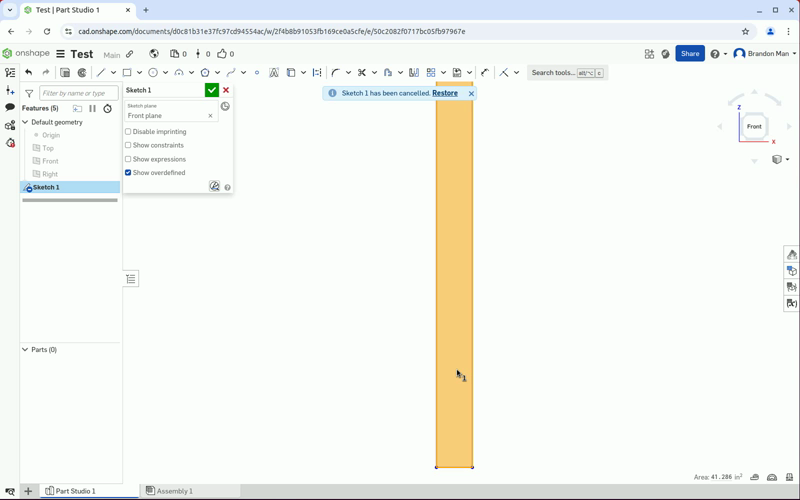
scroll(-6)
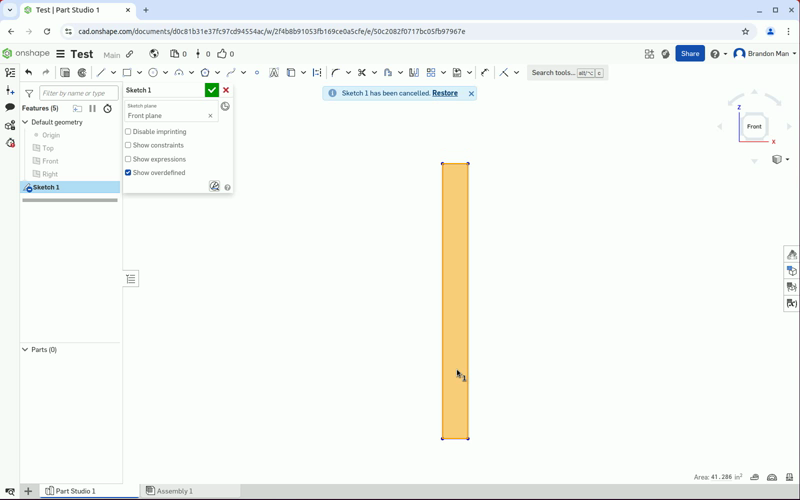
scroll(-6)
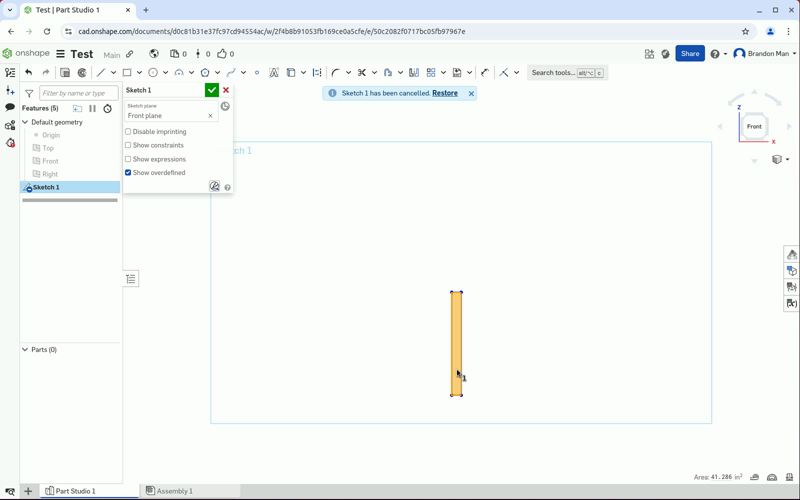
mouse_move(73, 352)
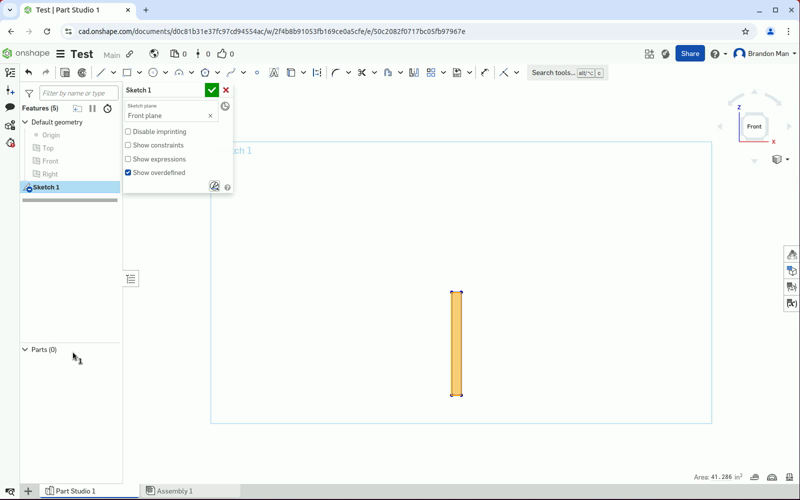
key(shift+y)
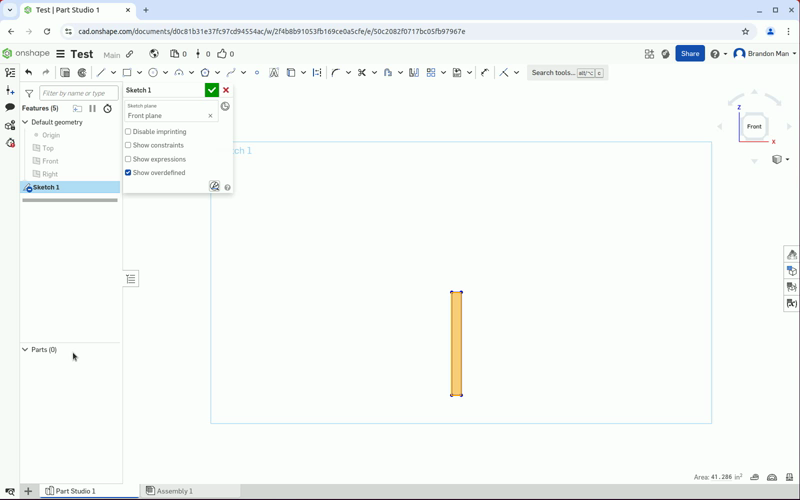
key(shift+e)
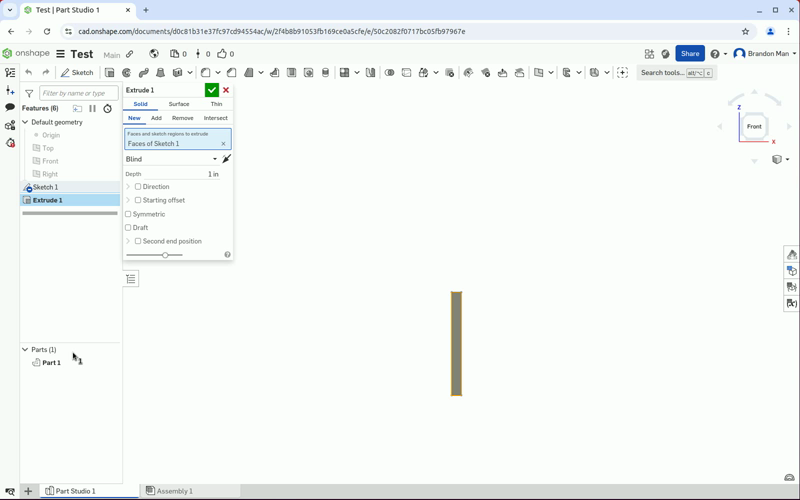
mouse_move(143, 106)
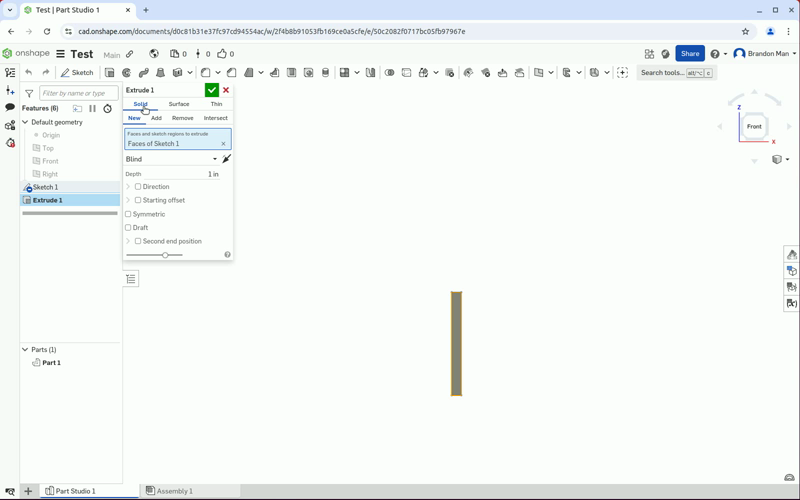
click(143, 106)
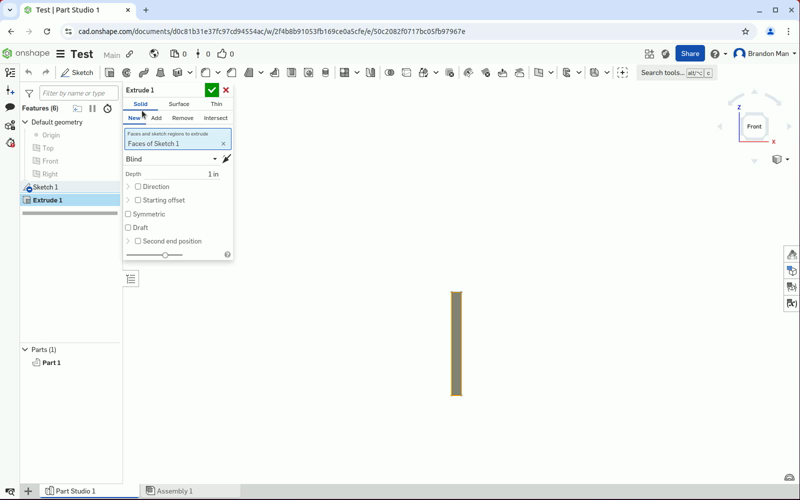
mouse_move(137, 120)
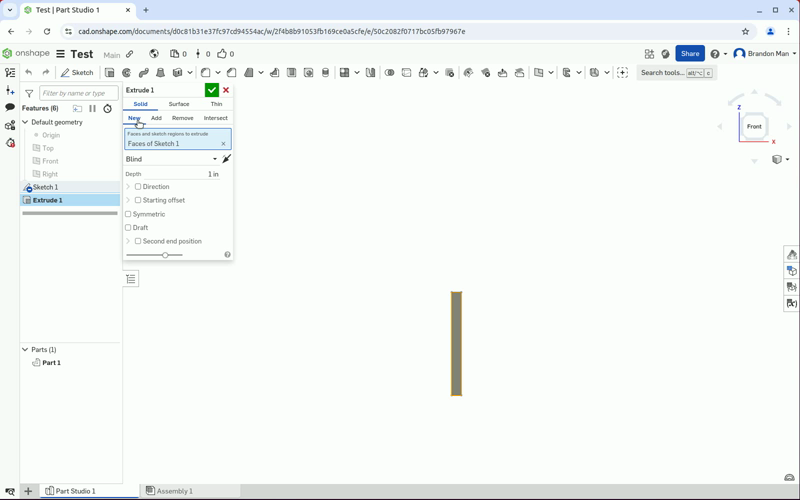
click(137, 120)
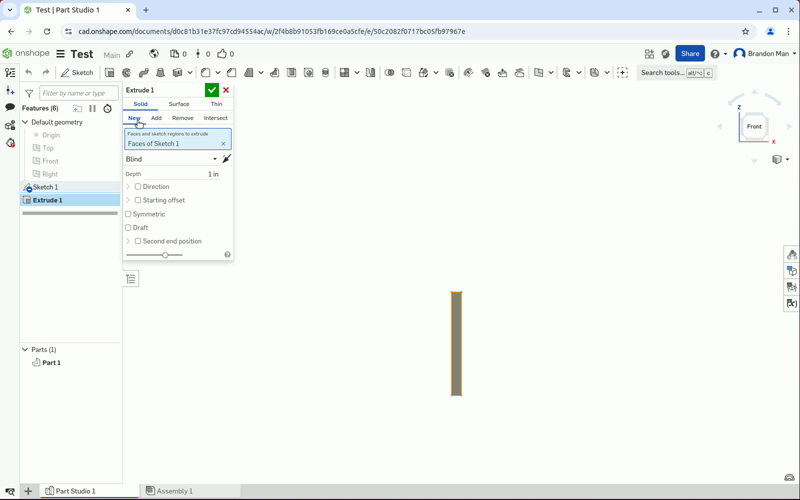
key(tab, 4)
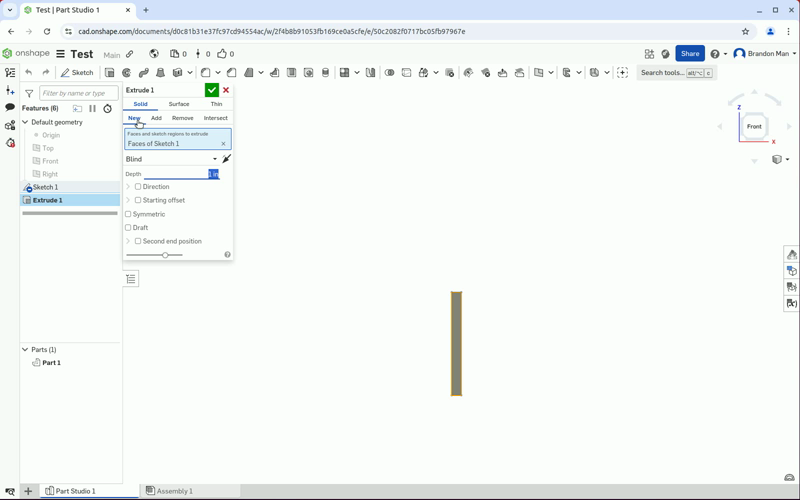
text(10.11)
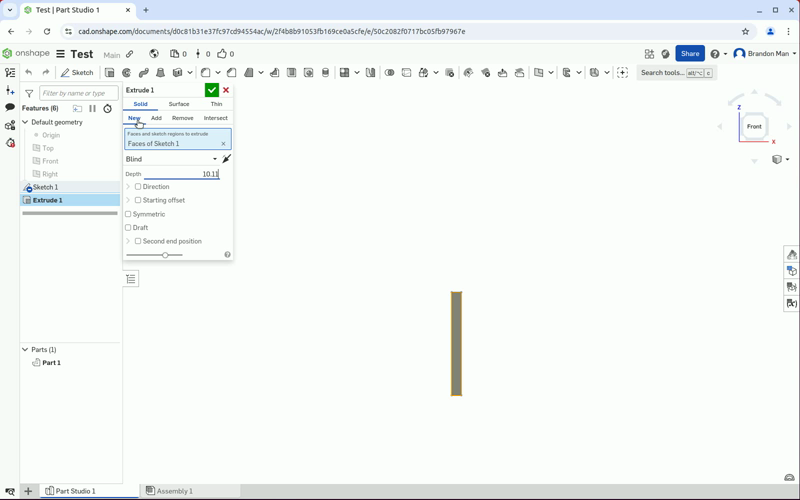
key(tab, 3)
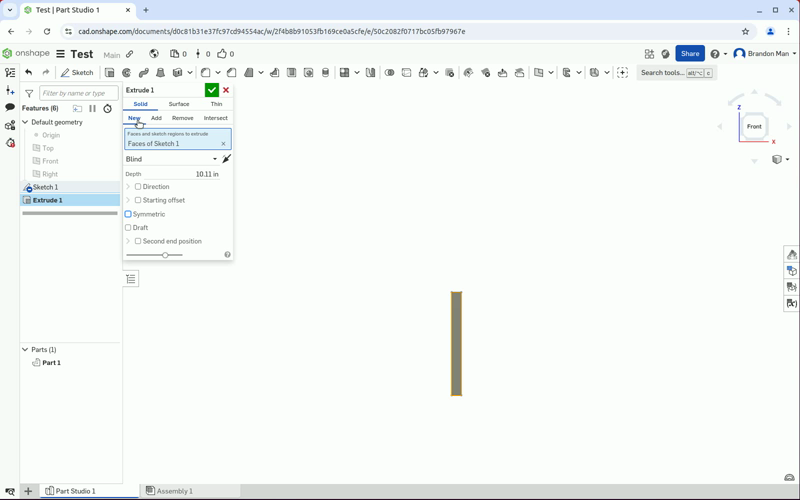
key(space)
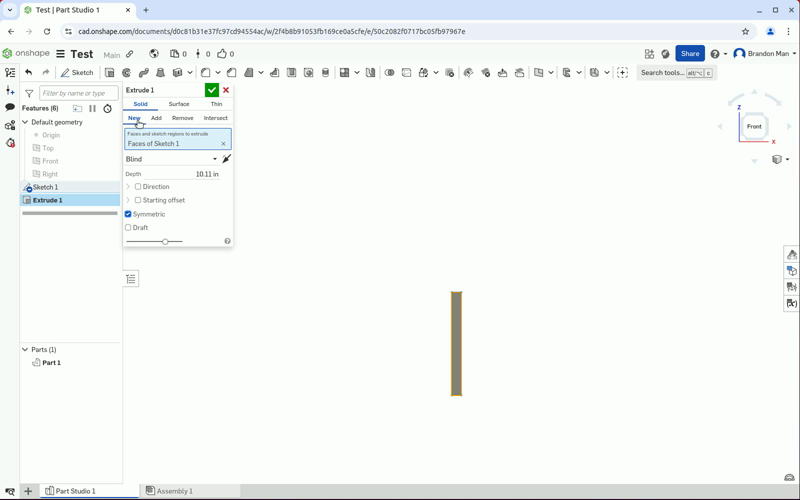
key(enter)
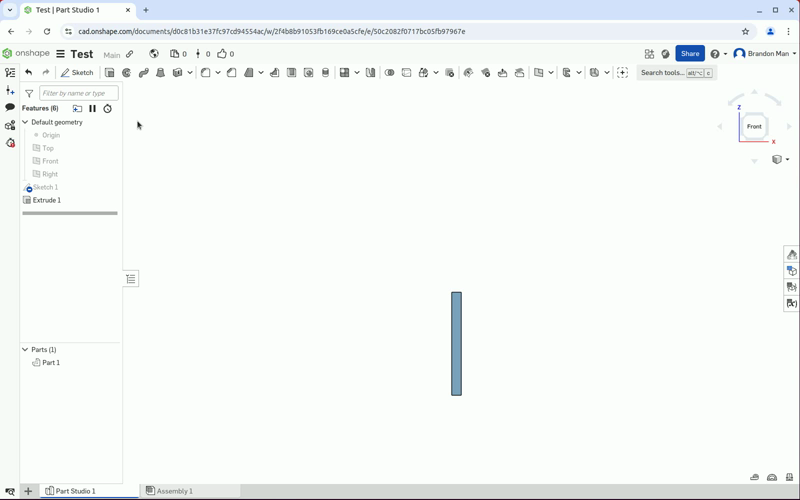
key(shift+h)
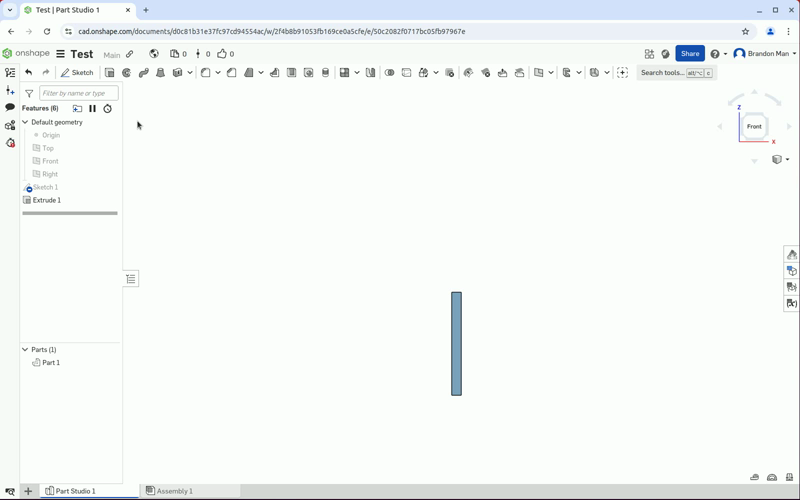
key(shift+h)
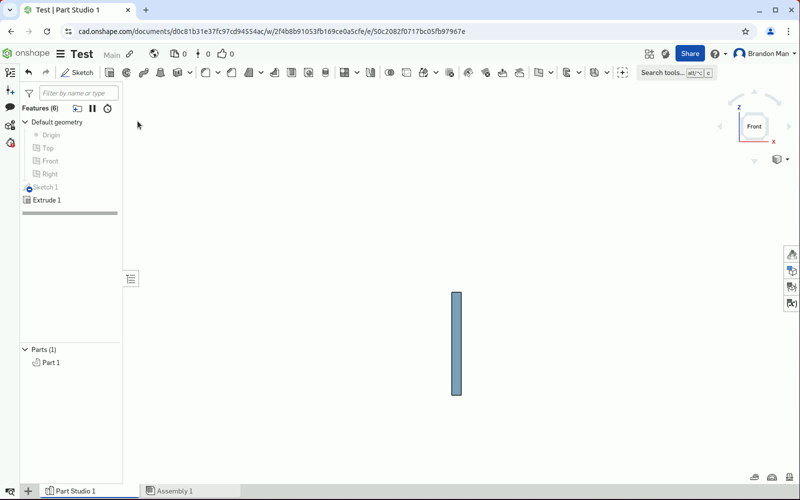
mouse_move(73, 189)
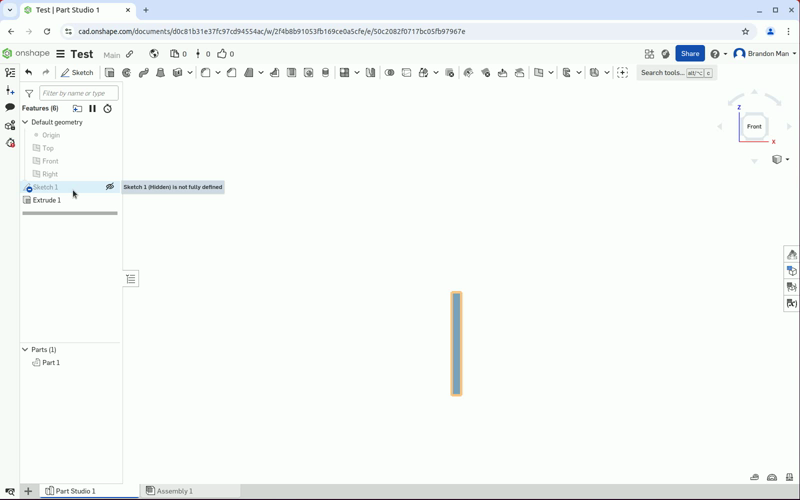
click(73, 189)
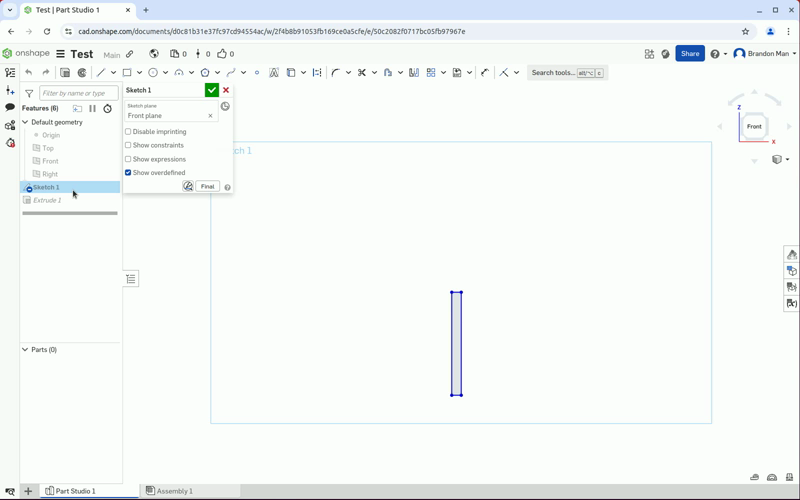
mouse_move(229, 92)
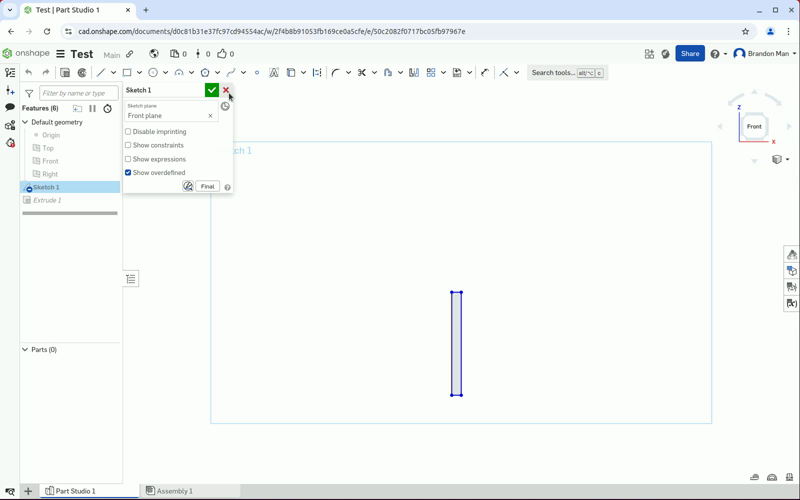
click(229, 92)
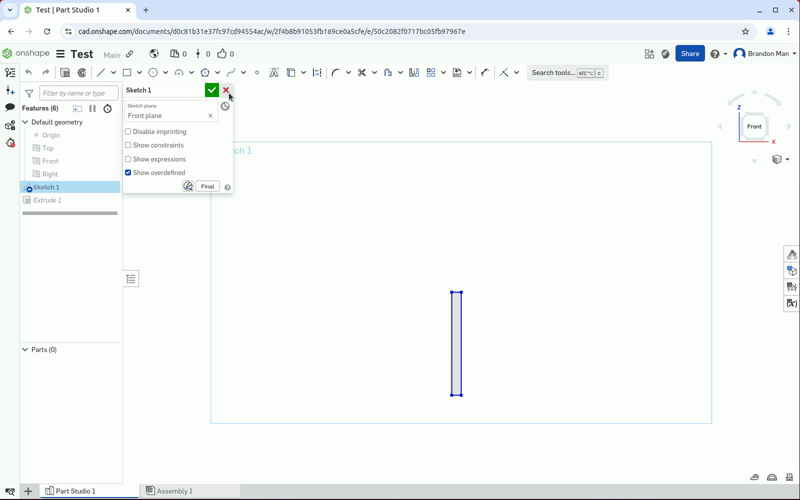
key(shift+s)
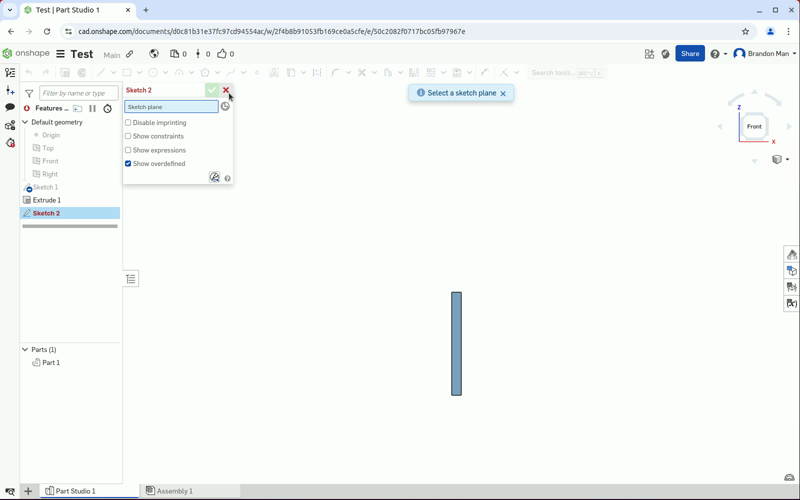
mouse_move(73, 163)
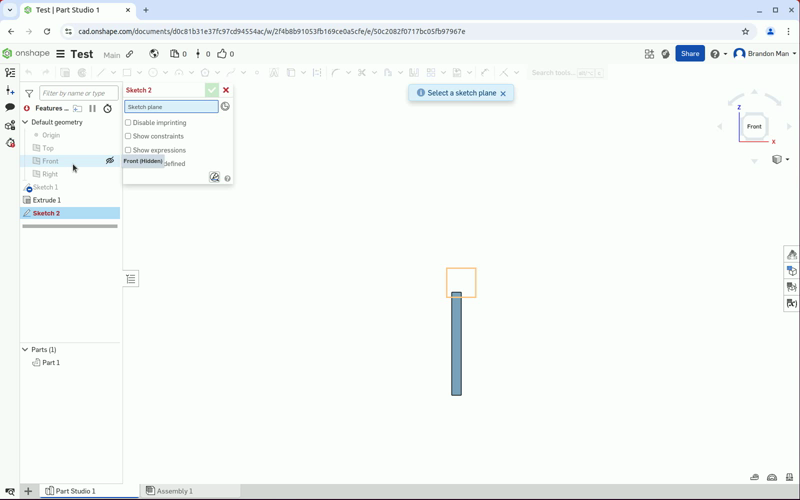
click(73, 163)
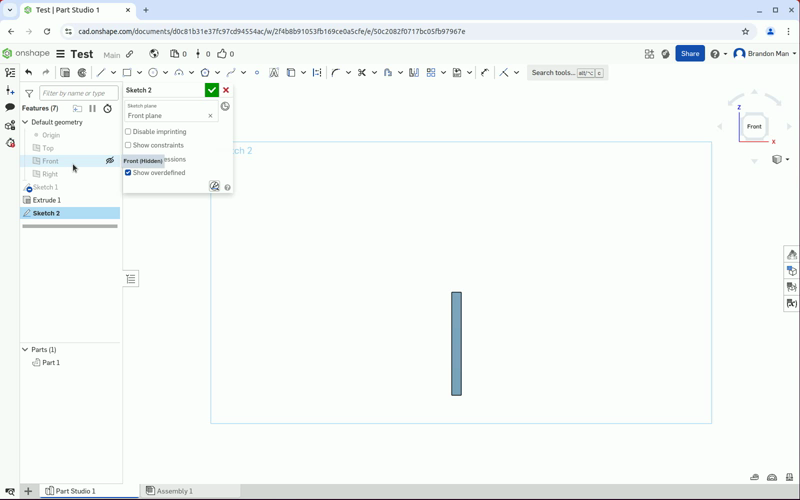
mouse_move(73, 352)
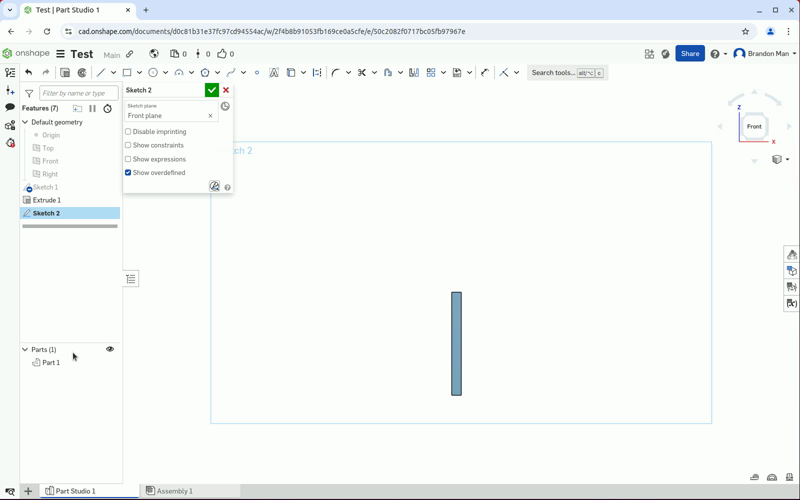
key(y)
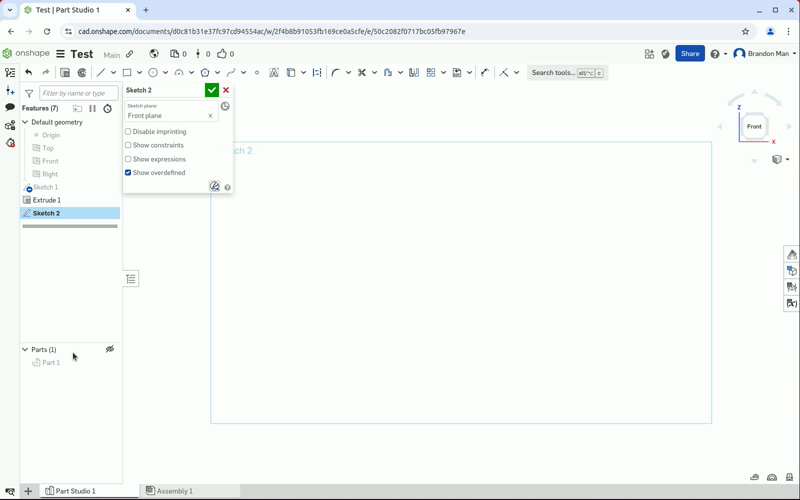
key(l)
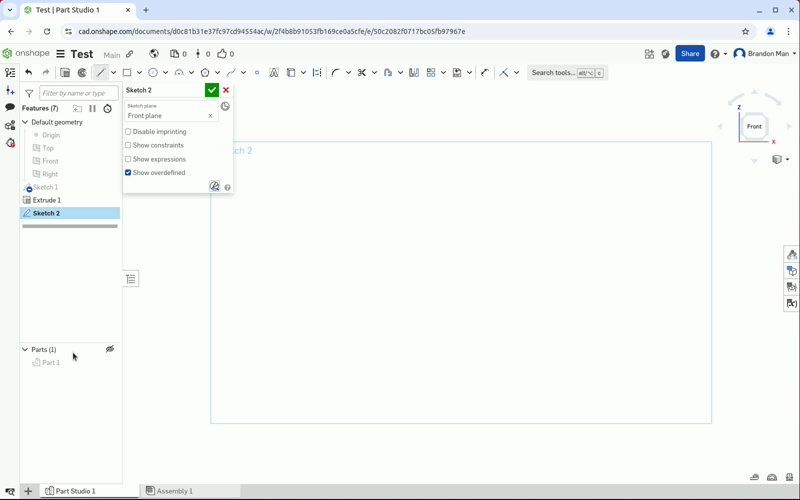
key_down(shift)
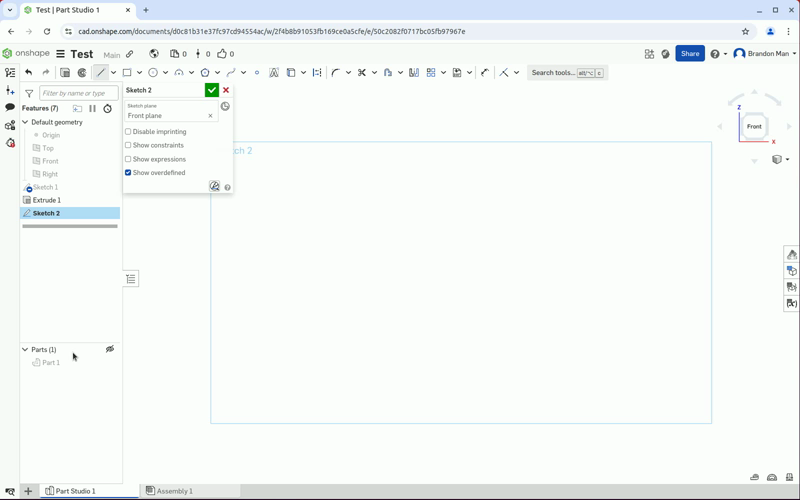
mouse_move(460, 292)
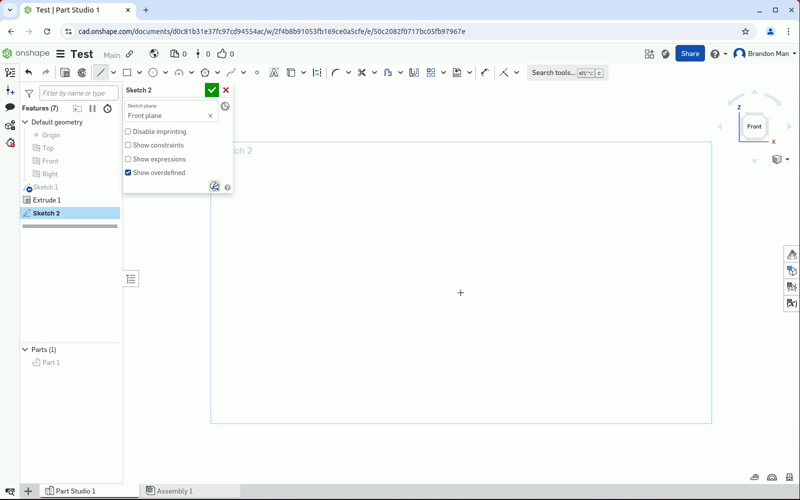
click(460, 292)
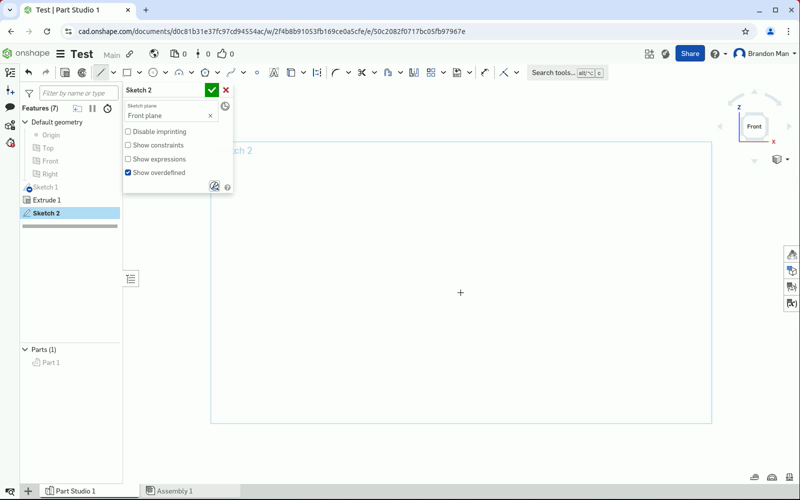
key_up(shift)
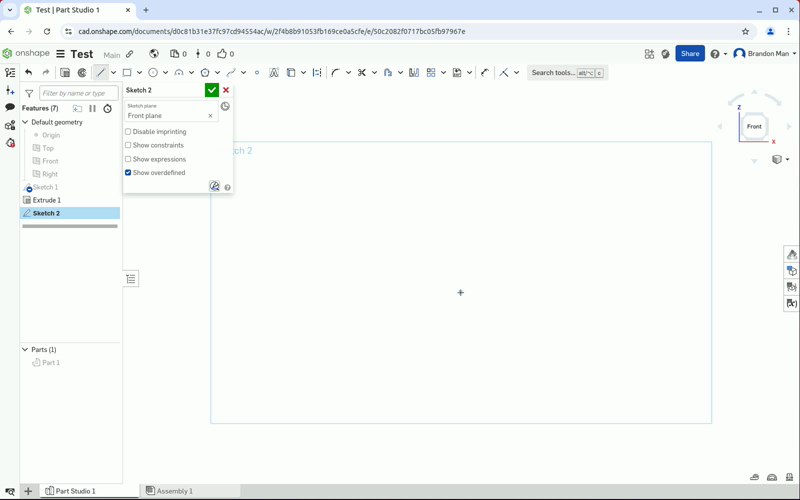
key_down(shift)
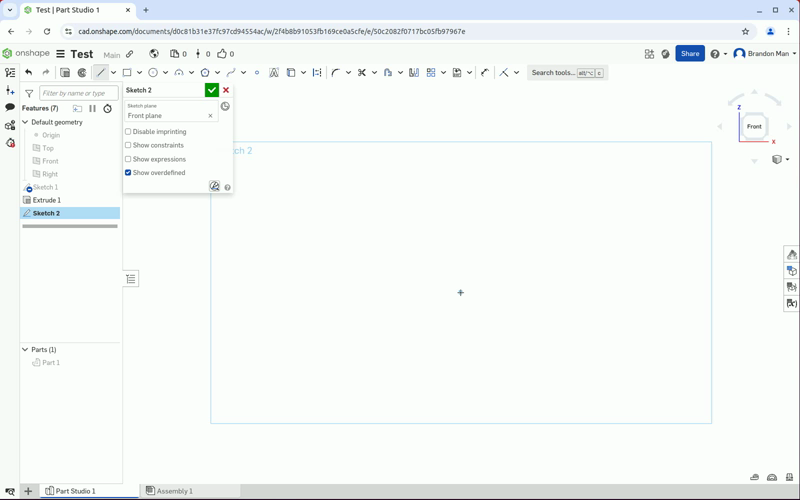
mouse_move(564, 292)
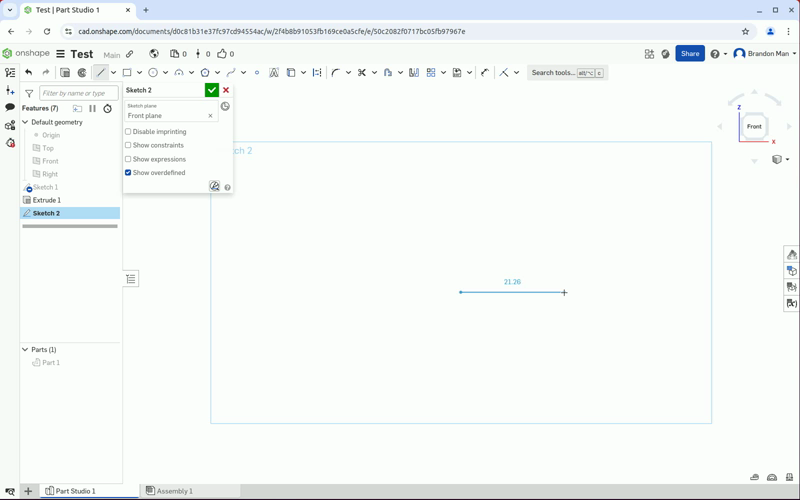
click(564, 292)
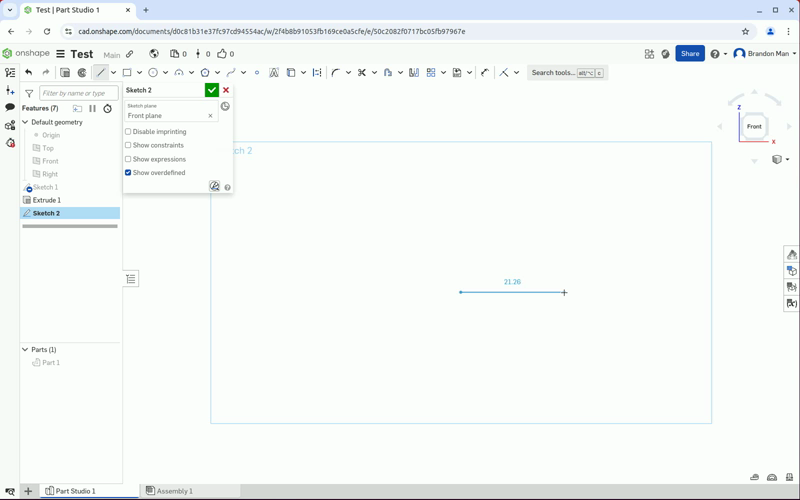
key_up(shift)
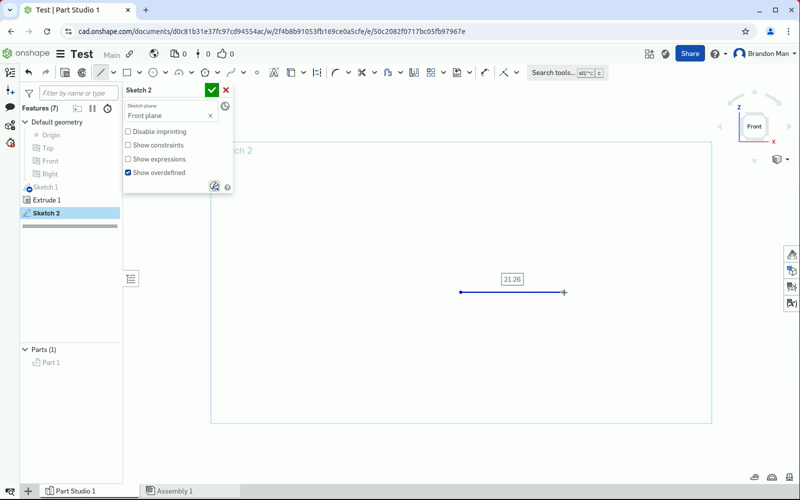
key_down(shift)
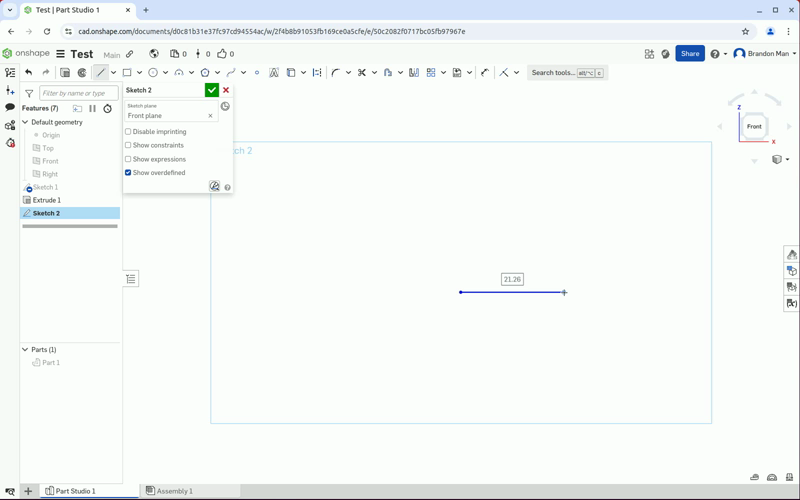
mouse_move(589, 292)
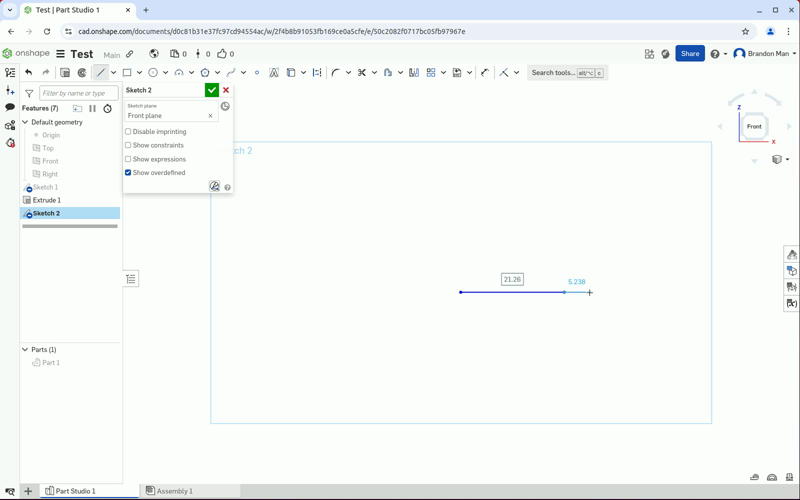
mouse_move(564, 282)
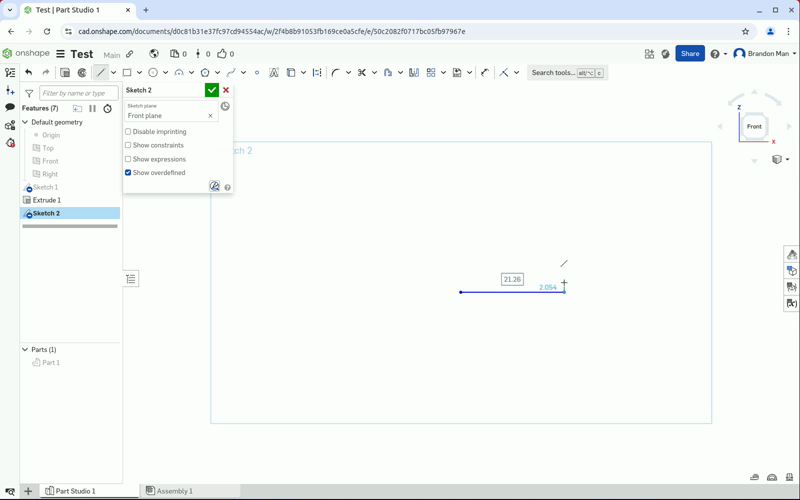
click(564, 282)
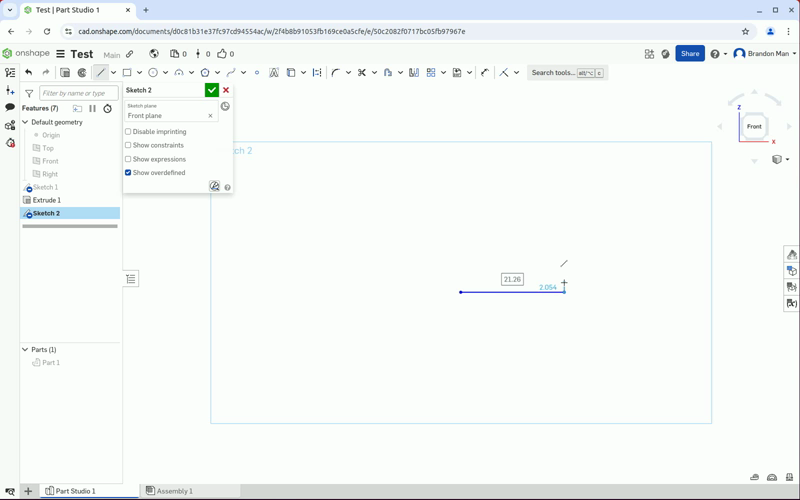
key_up(shift)
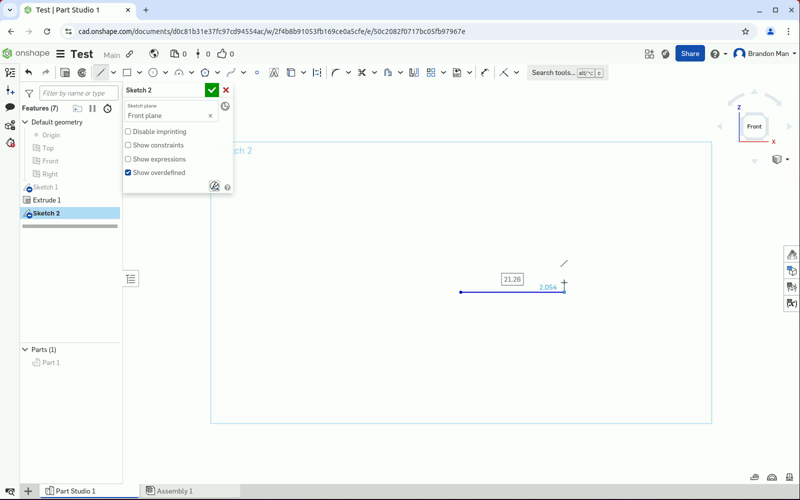
key_down(shift)
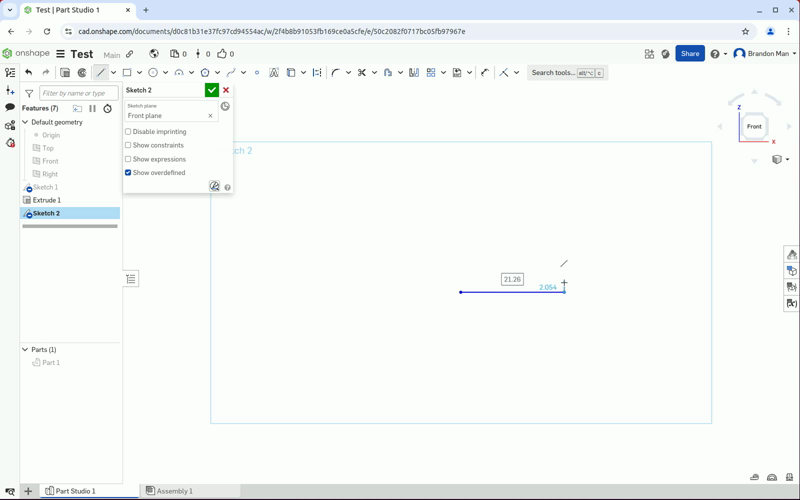
mouse_move(460, 282)
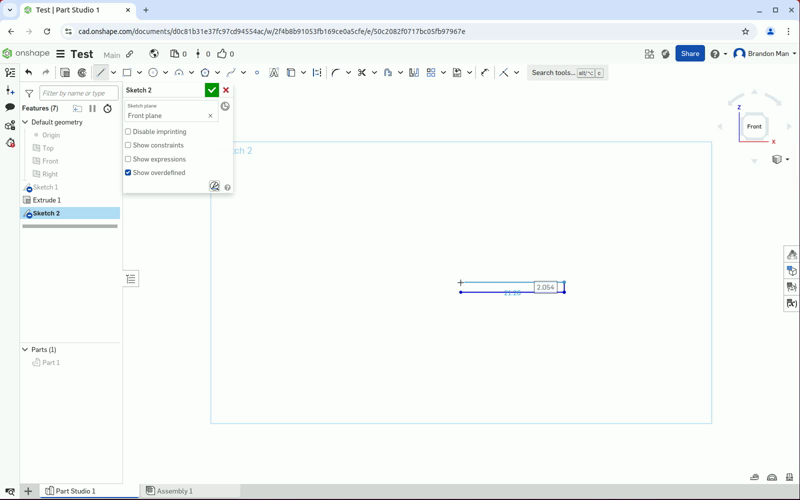
click(460, 282)
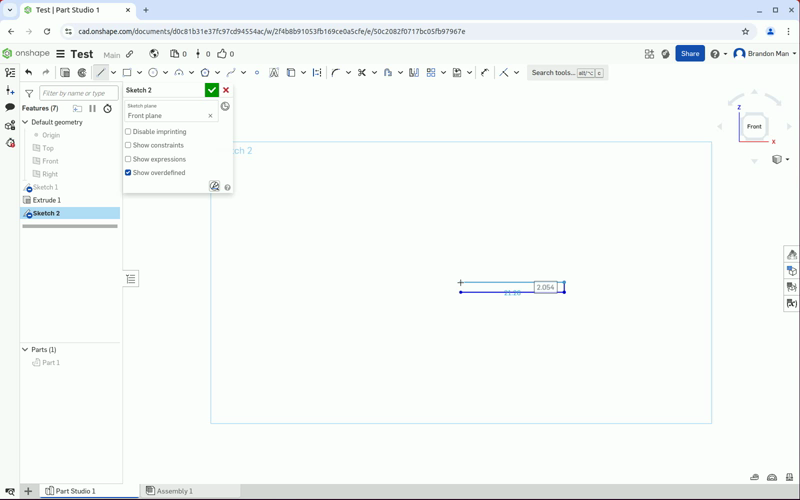
key_up(shift)
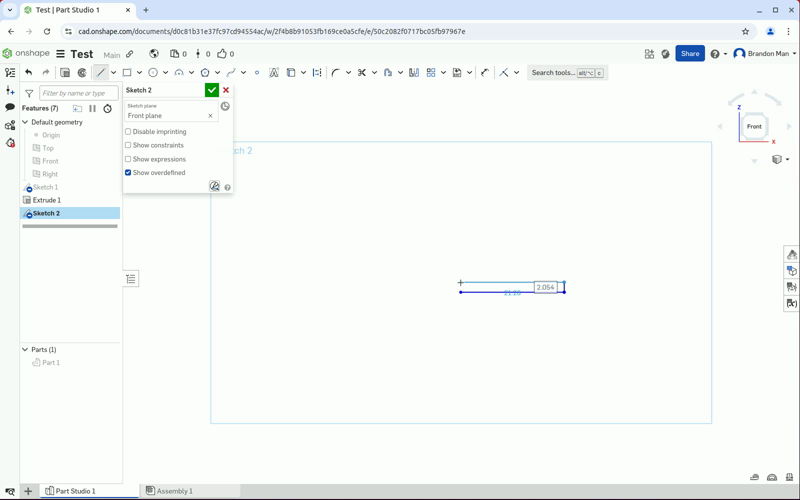
mouse_move(490, 282)
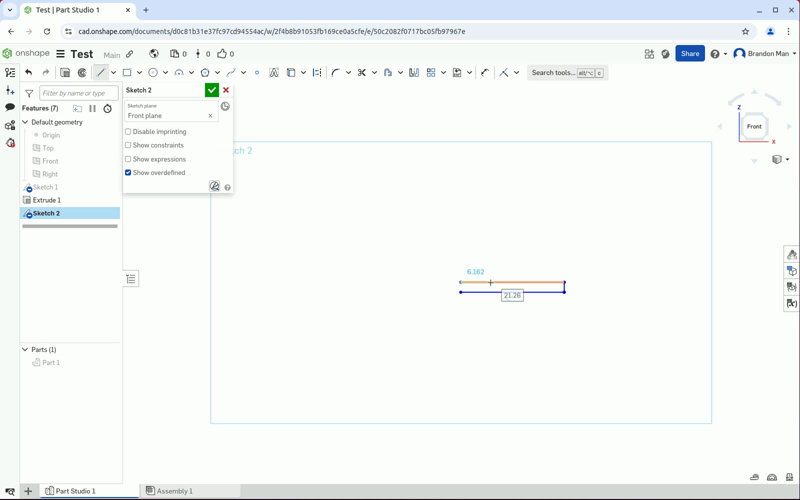
key_down(shift)
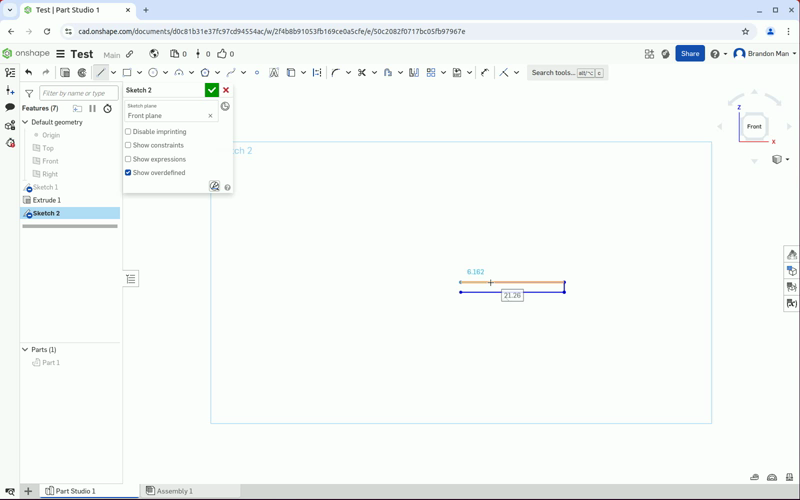
mouse_move(460, 292)
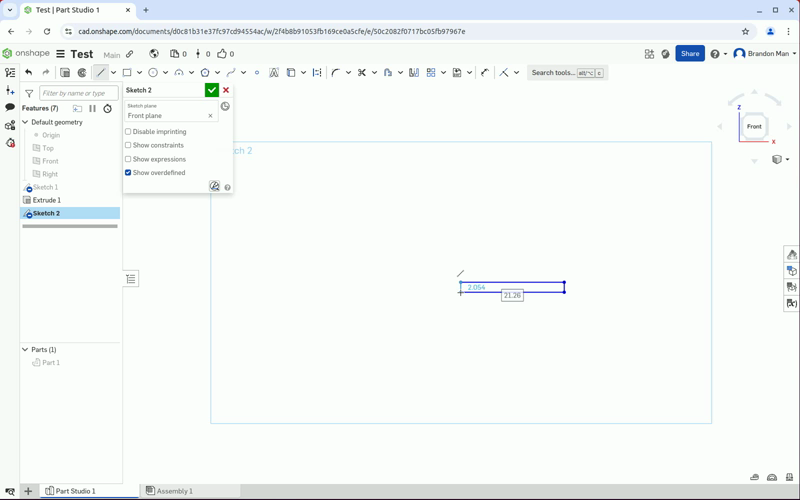
key_up(shift)
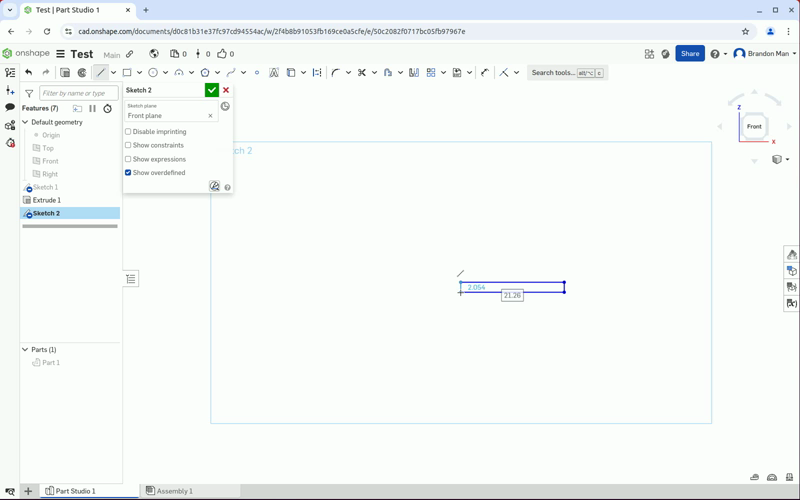
click(460, 292)
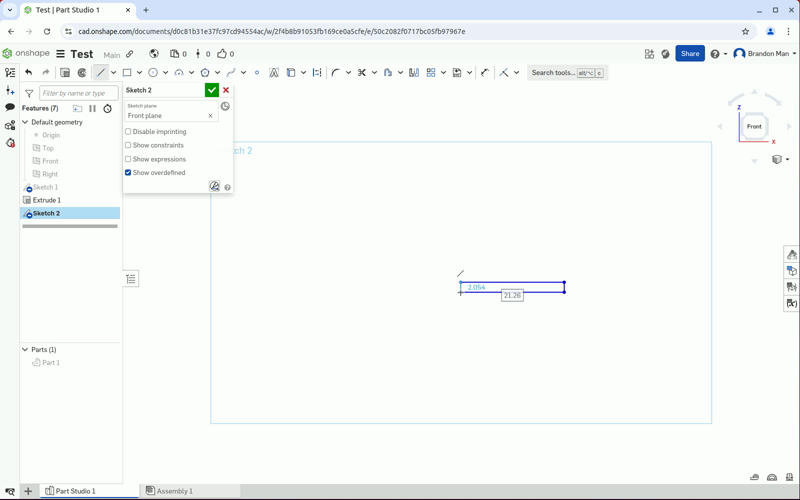
key(esc)
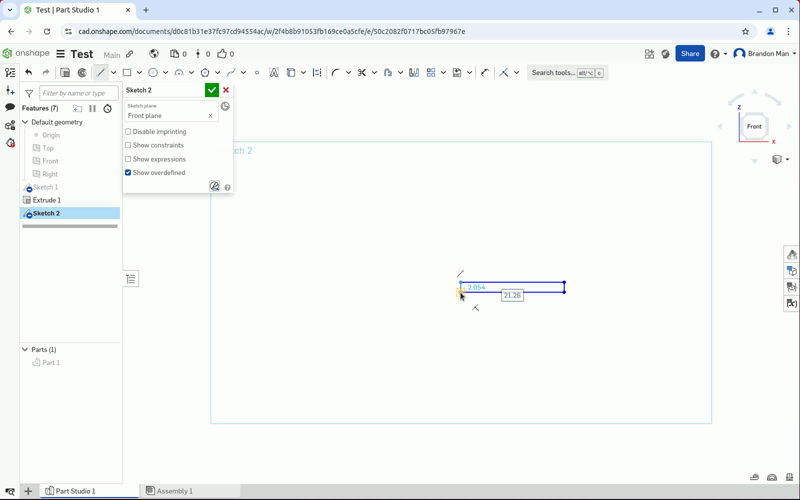
mouse_move(477, 287)
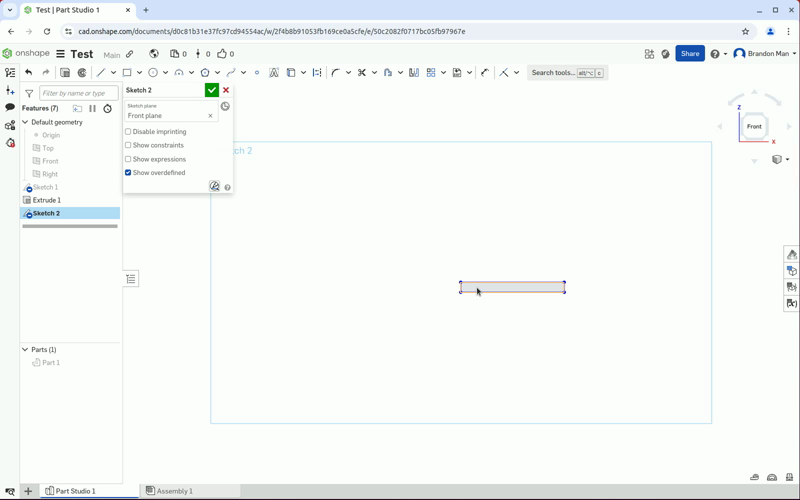
scroll(6)
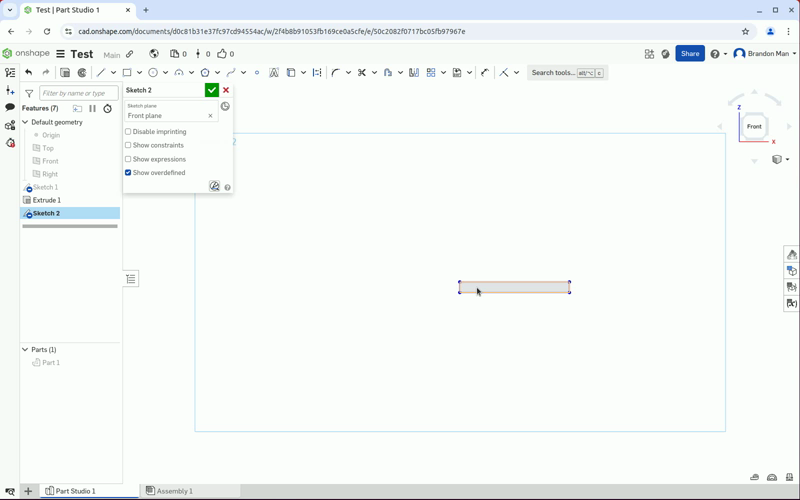
scroll(6)
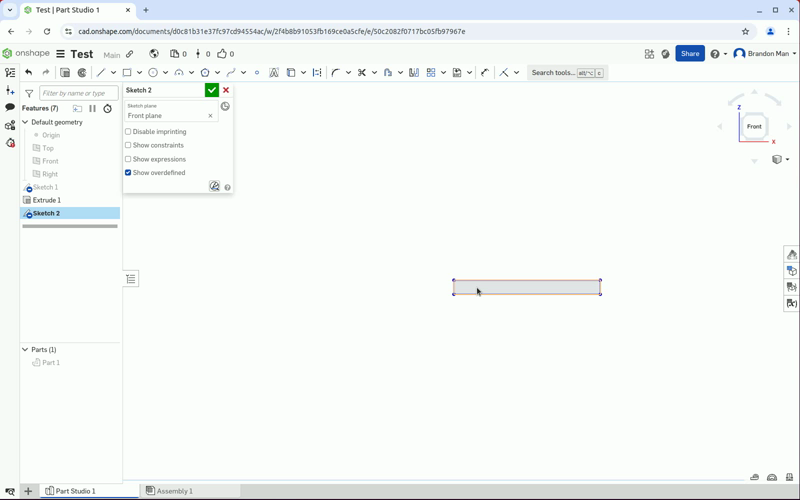
scroll(6)
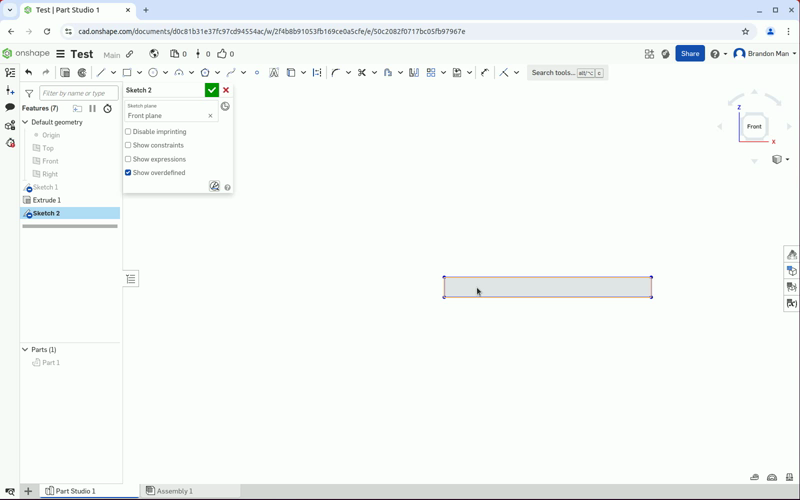
scroll(6)
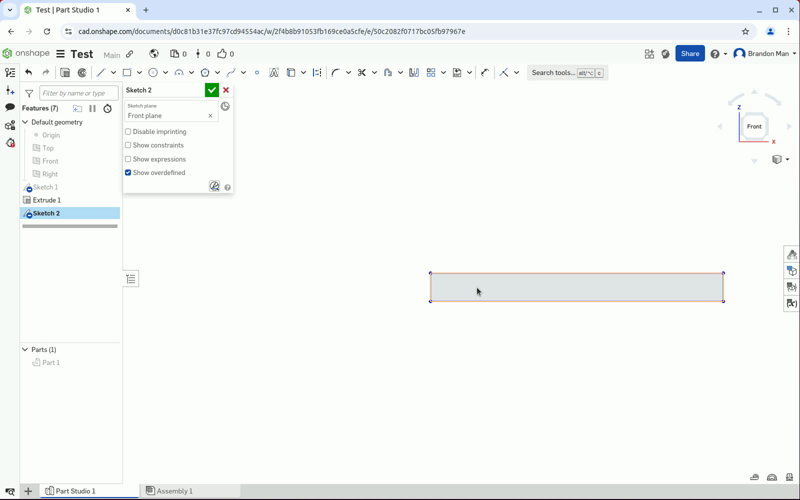
scroll(6)
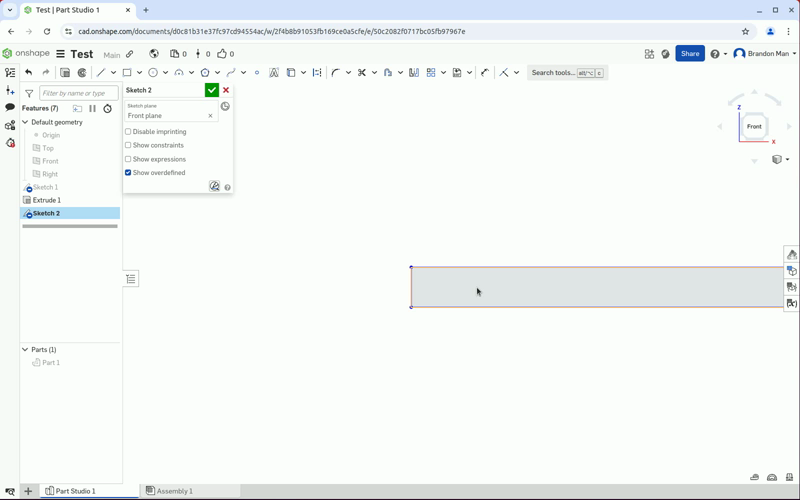
scroll(6)
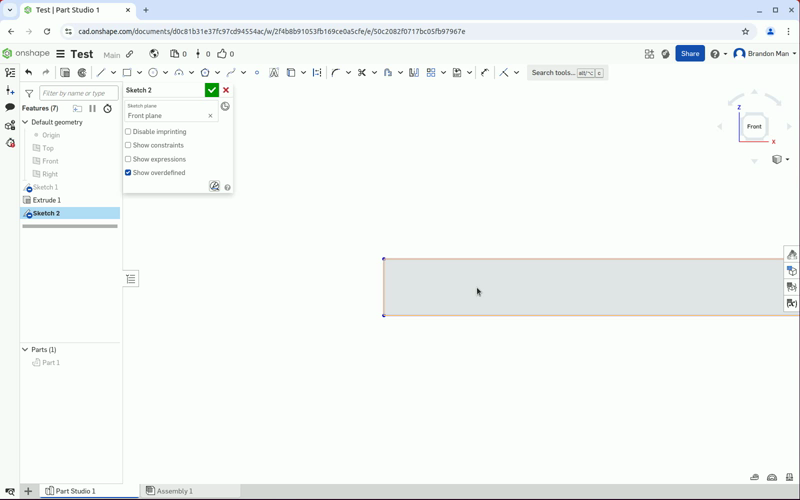
scroll(6)
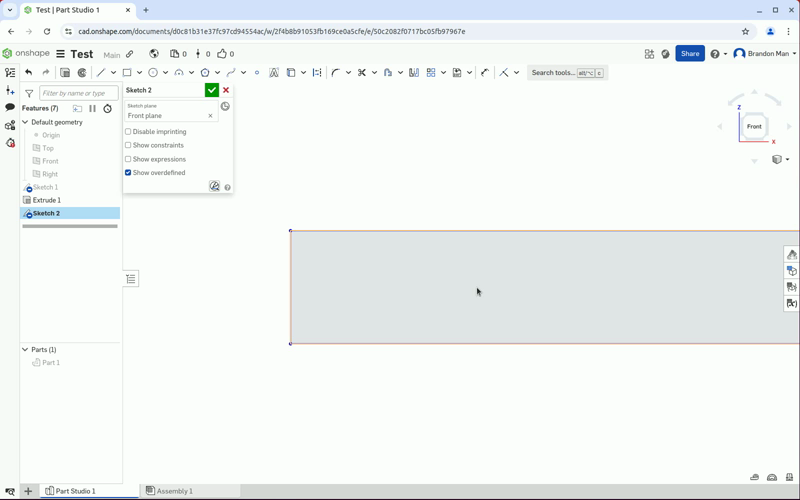
click(477, 287)
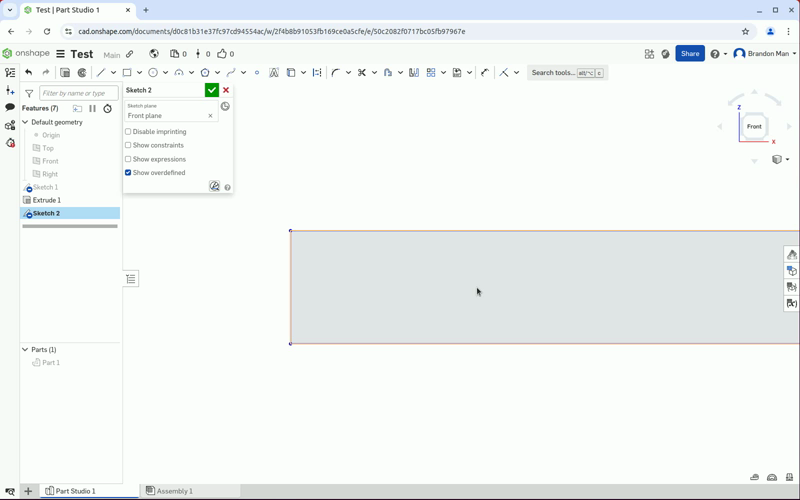
scroll(-6)
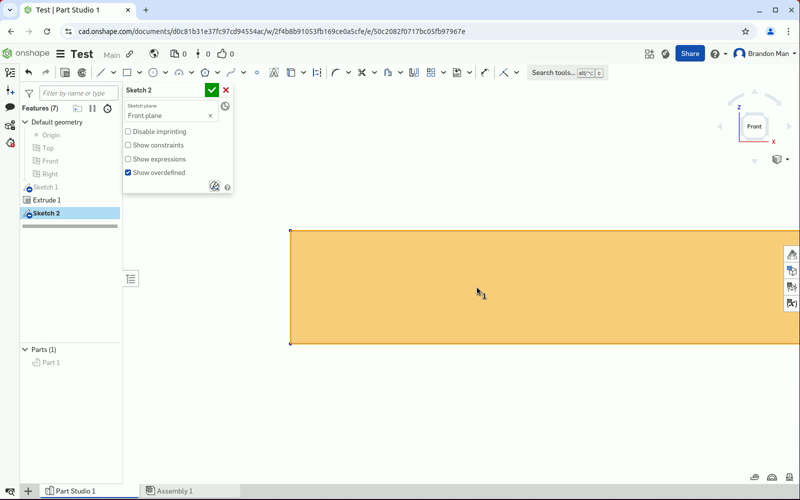
scroll(-6)
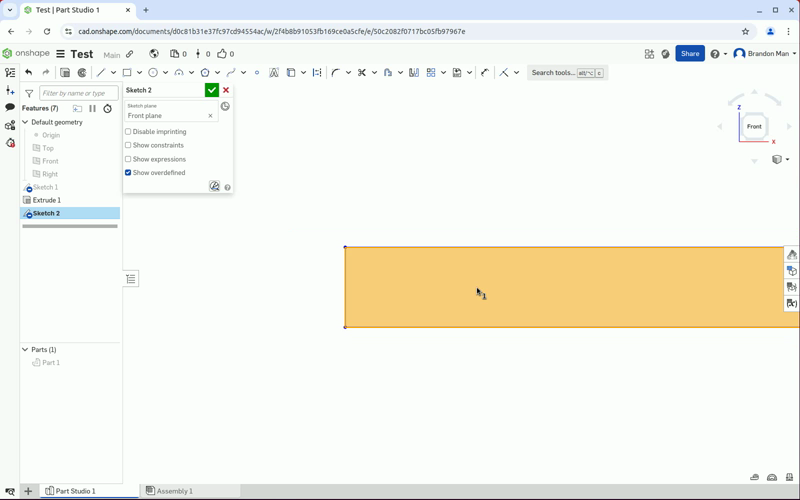
scroll(-6)
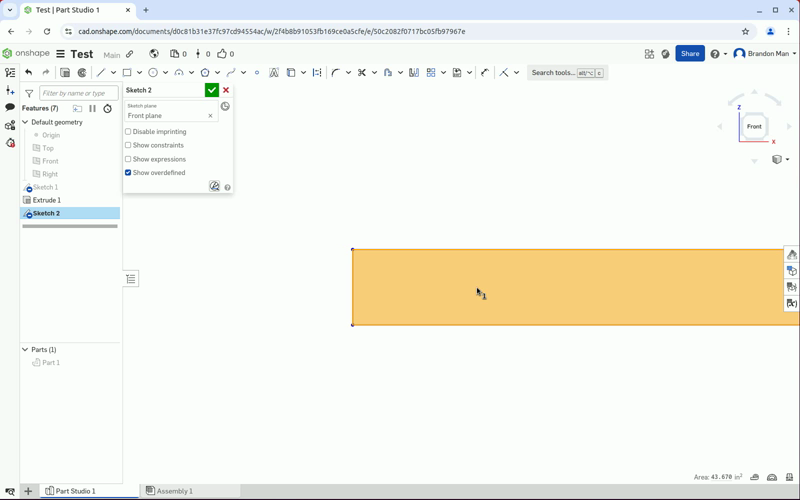
scroll(-6)
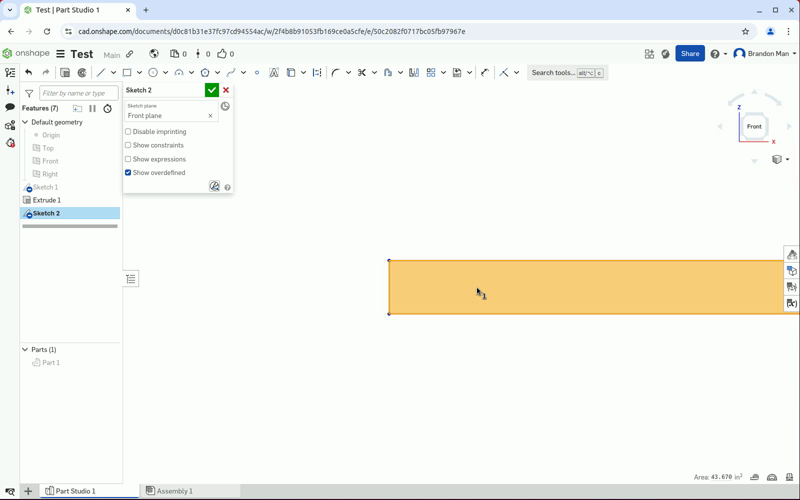
scroll(-6)
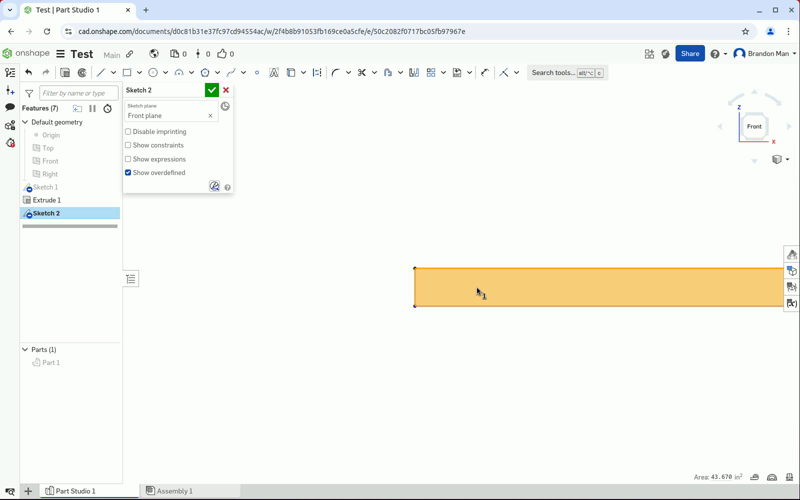
scroll(-6)
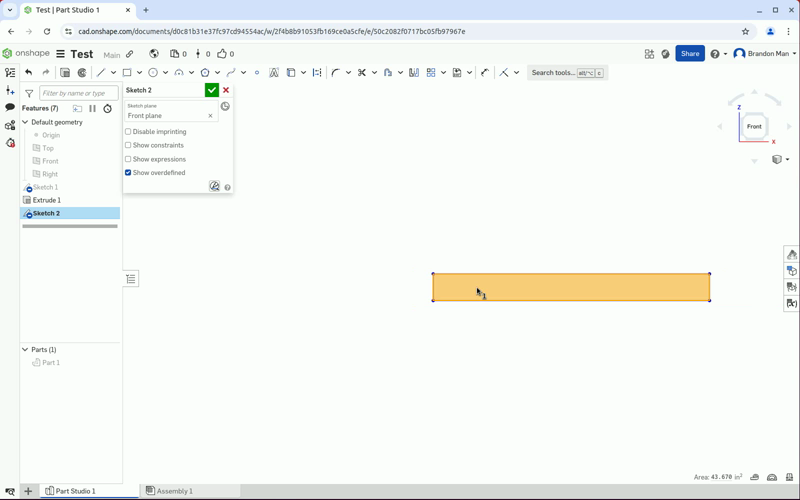
scroll(-6)
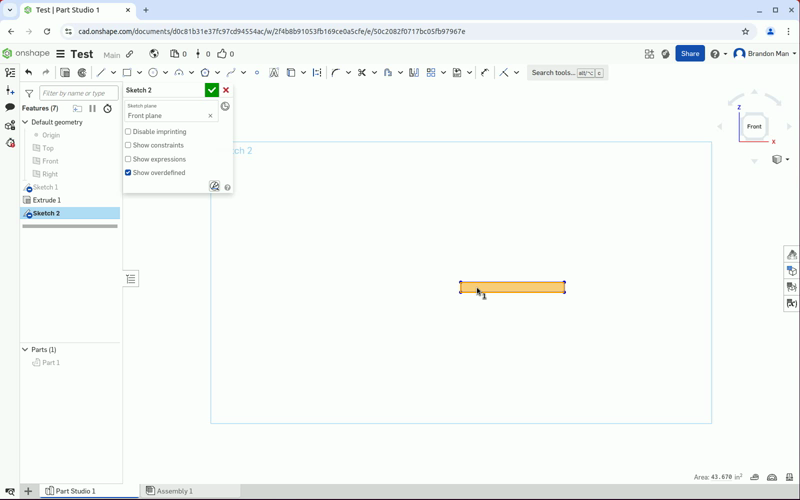
mouse_move(73, 352)
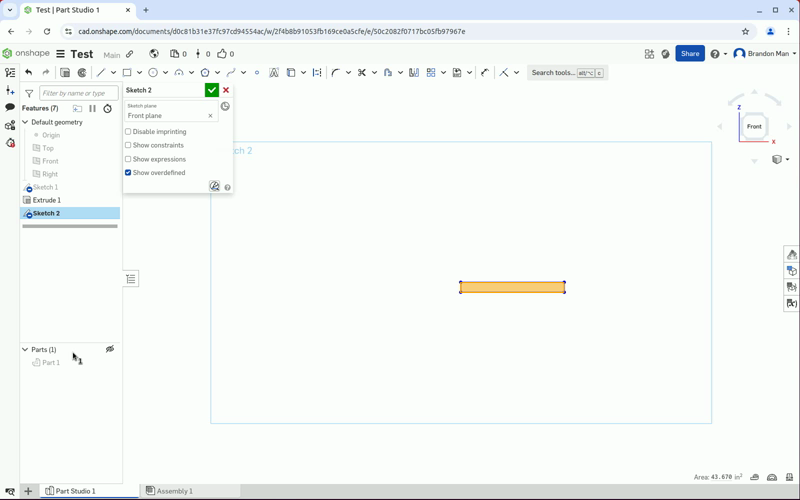
key(shift+y)
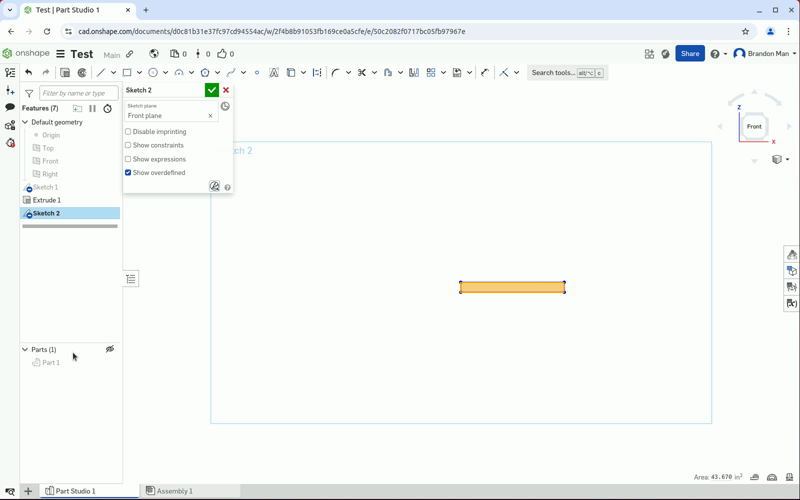
key(shift+e)
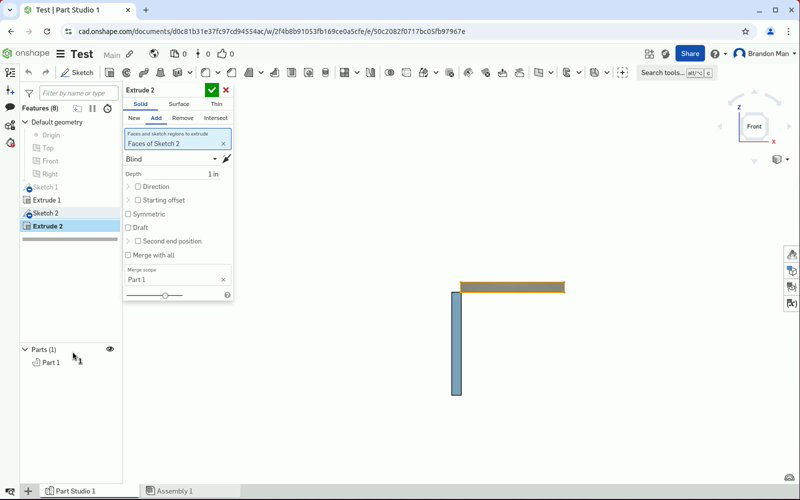
mouse_move(143, 106)
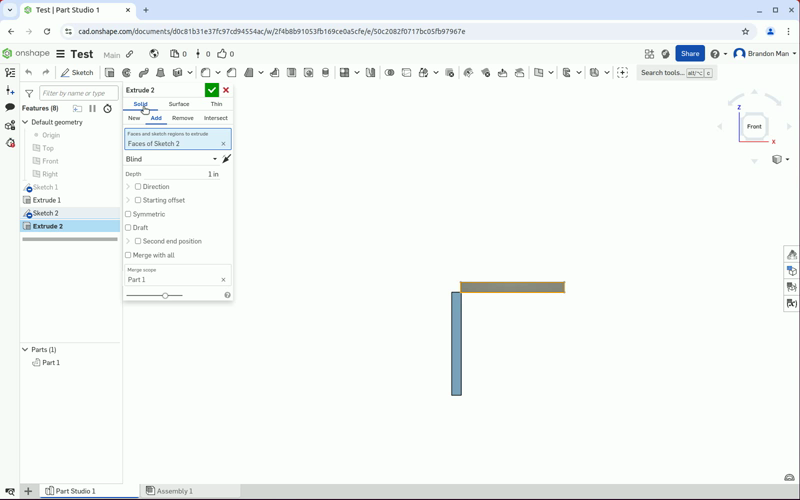
click(143, 106)
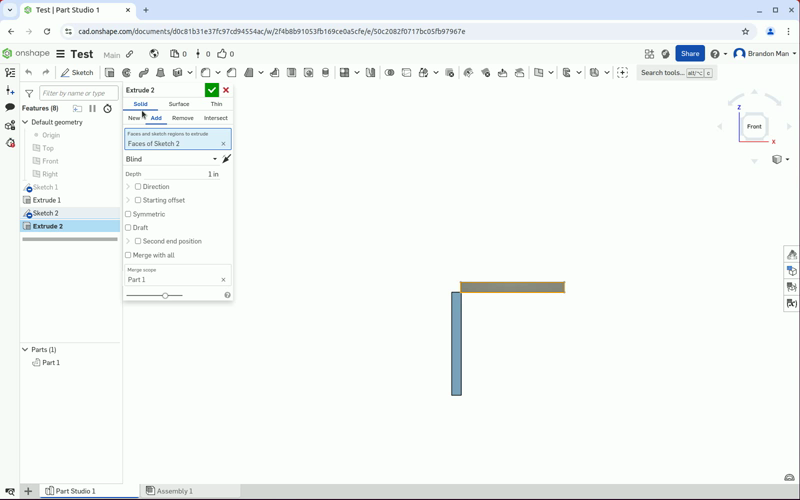
mouse_move(137, 120)
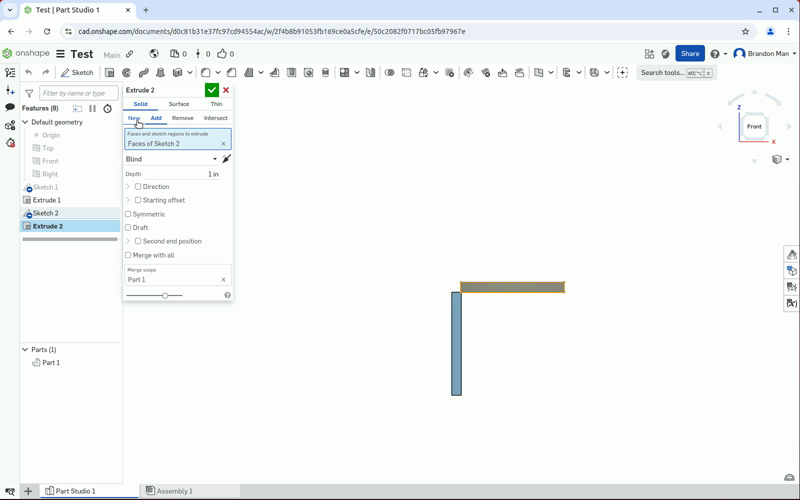
click(137, 120)
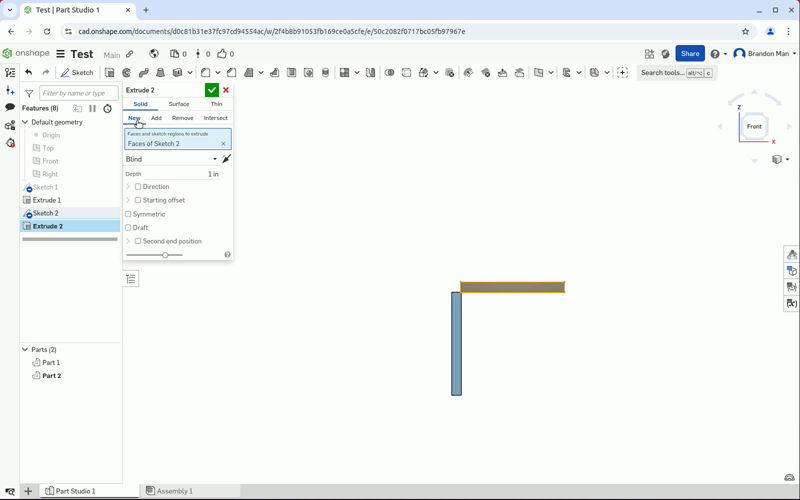
key(tab, 4)
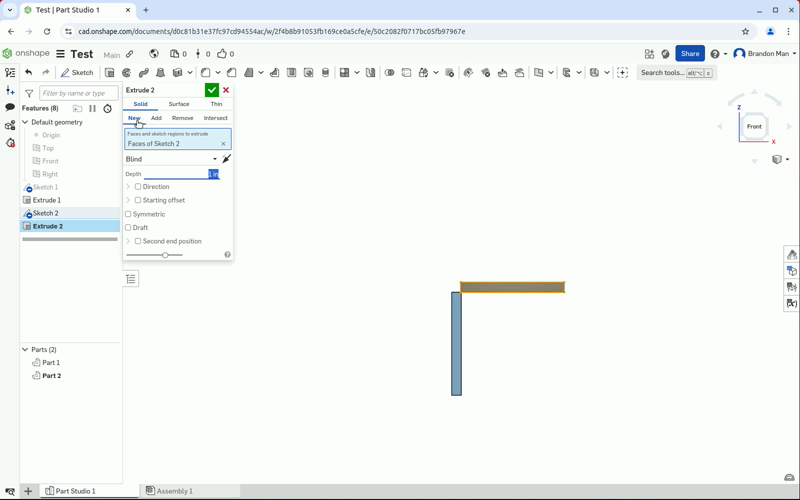
text(10.11)
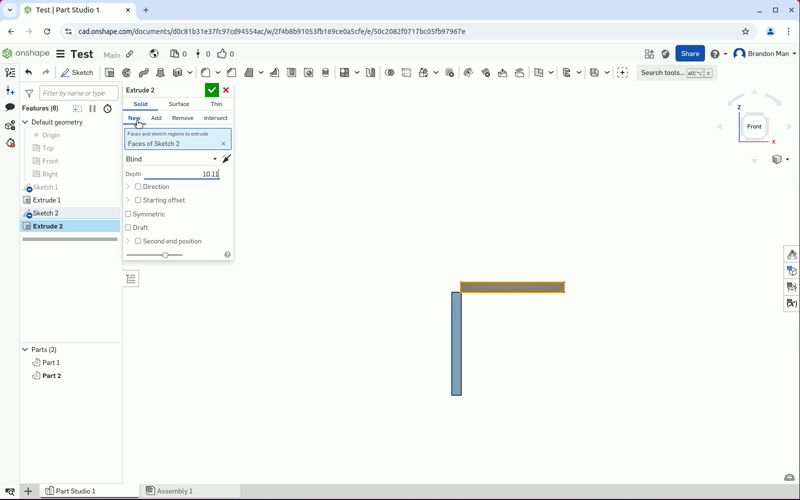
key(tab, 3)
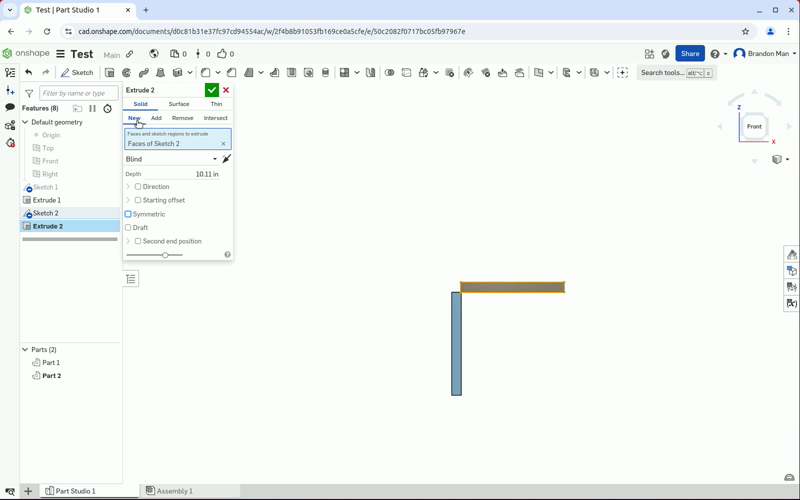
key(space)
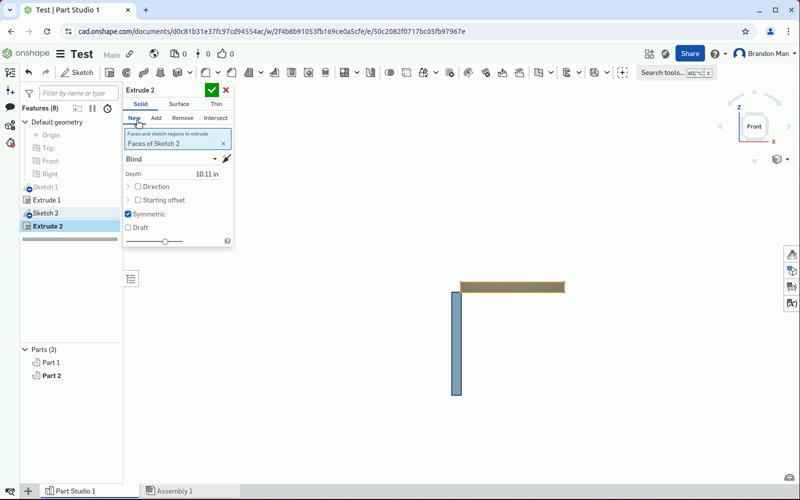
key(enter)
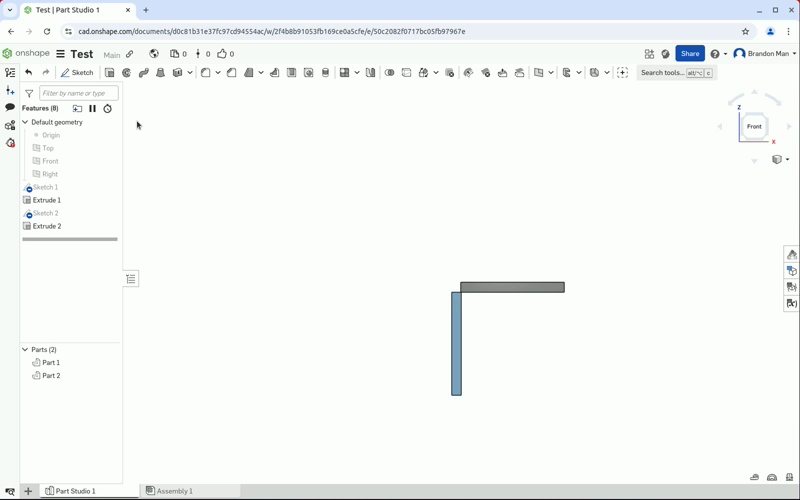
key(shift+h)
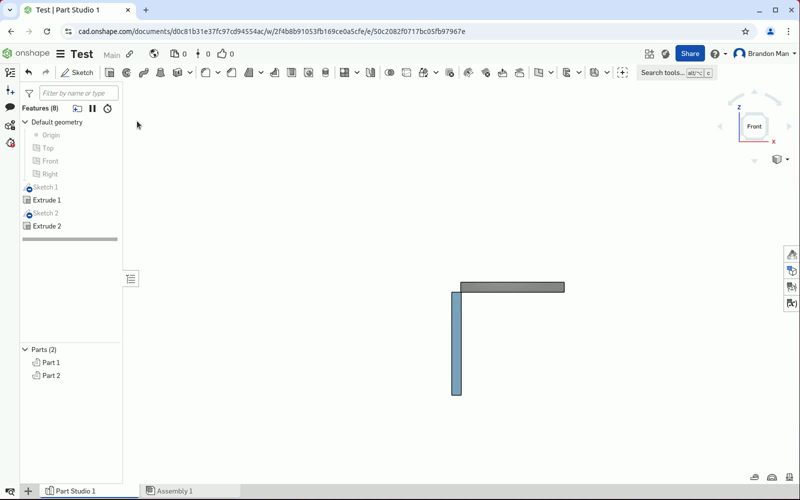
key(shift+h)
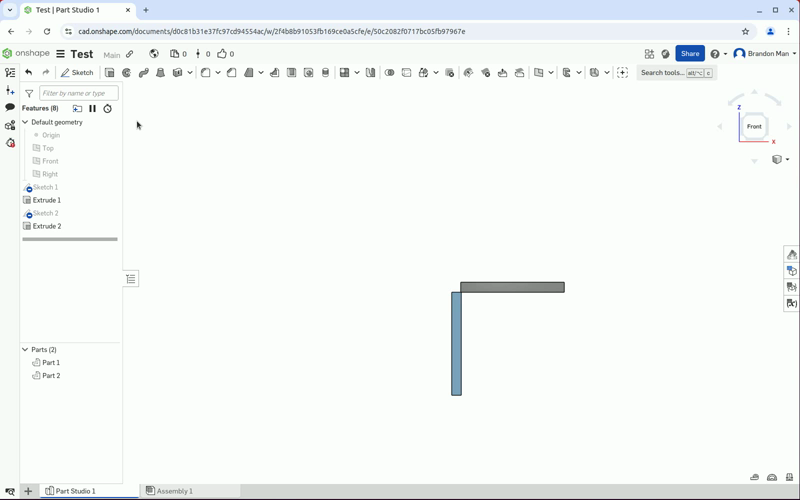
mouse_move(73, 189)
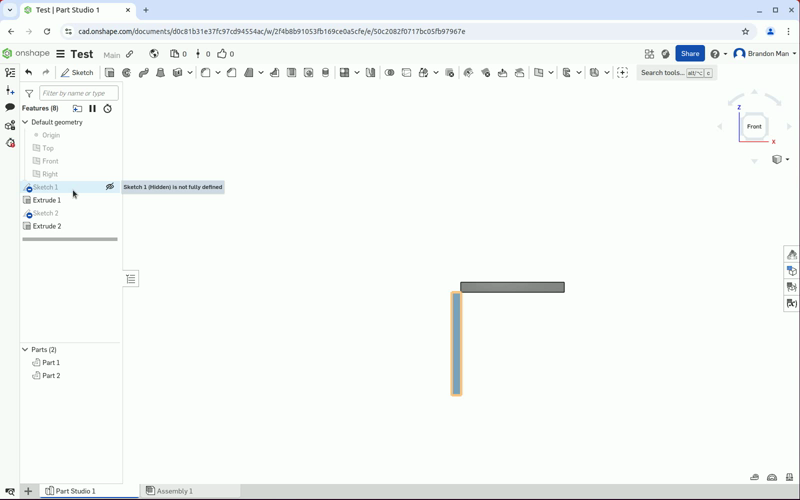
click(73, 189)
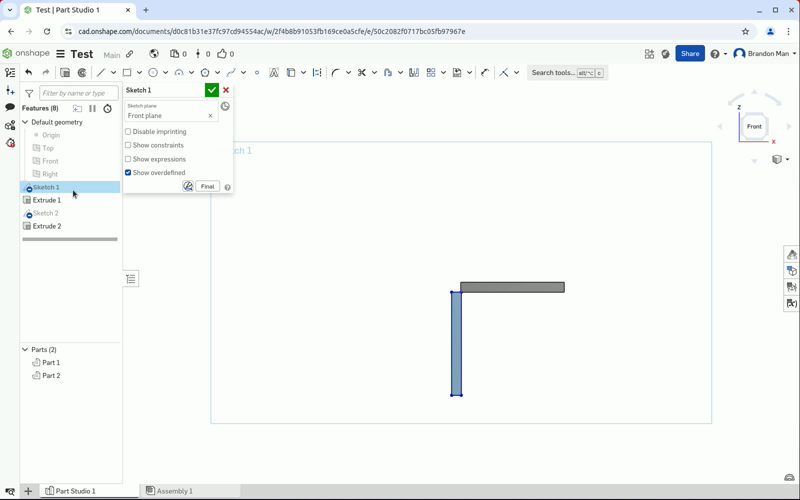
mouse_move(229, 92)
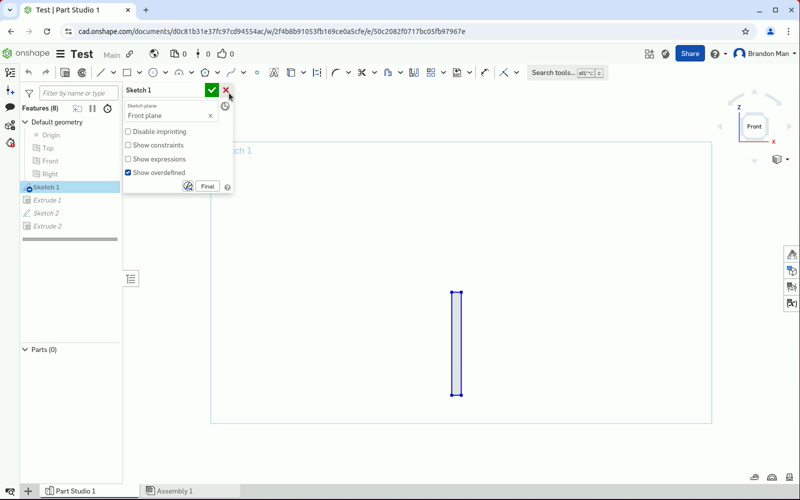
click(229, 92)
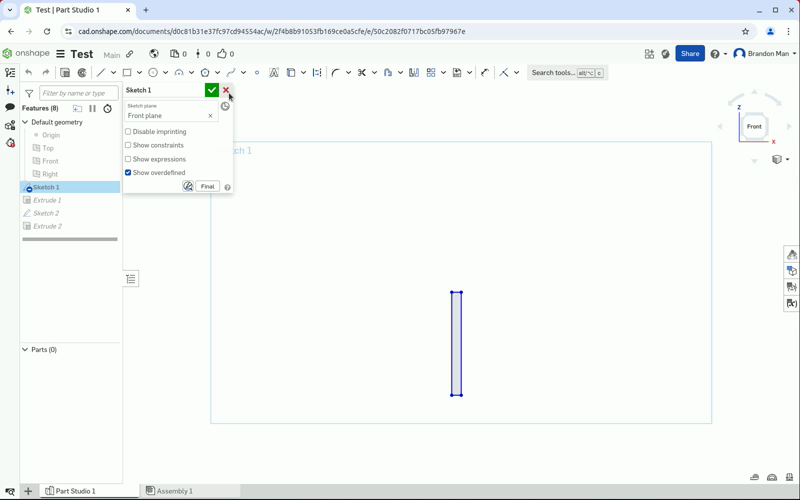
key(shift+s)
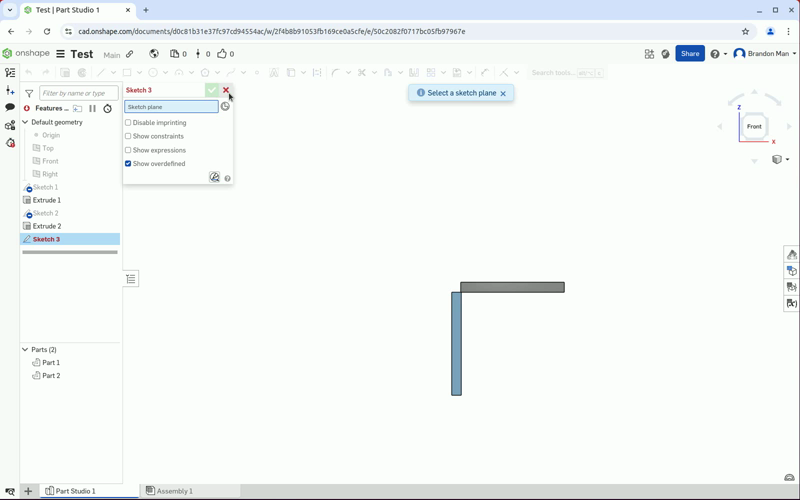
mouse_move(73, 163)
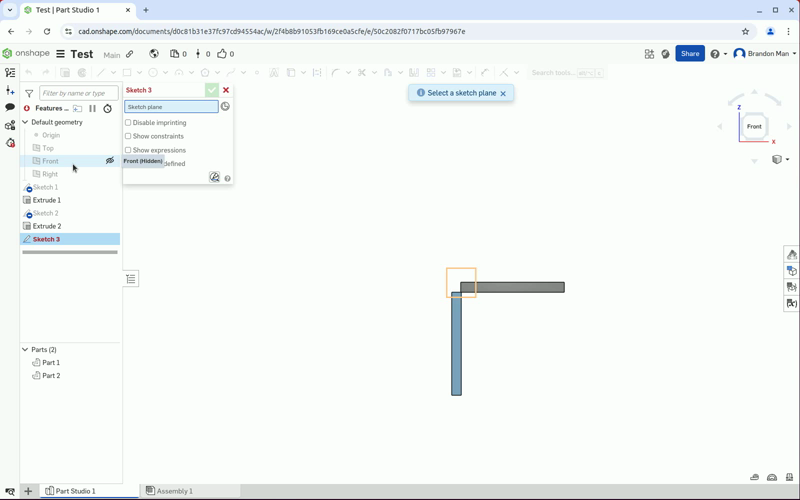
click(73, 163)
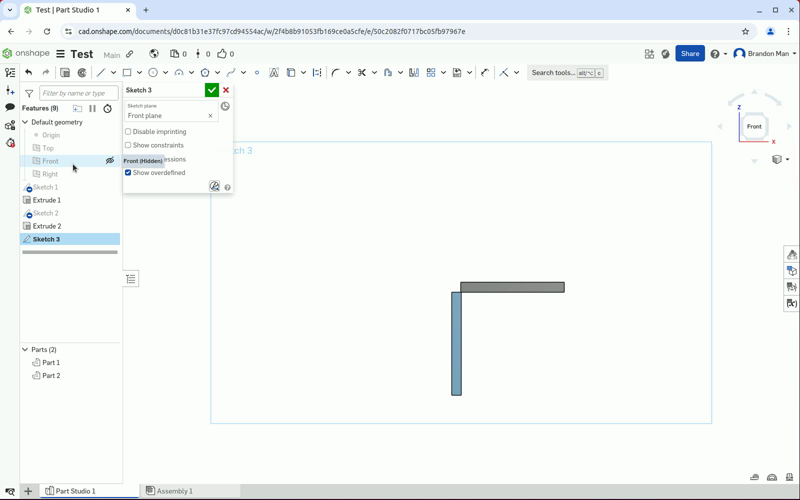
mouse_move(73, 352)
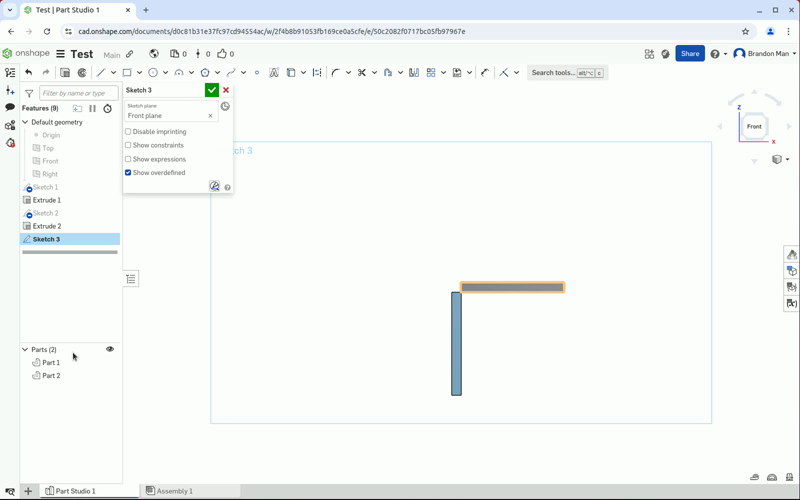
key(y)
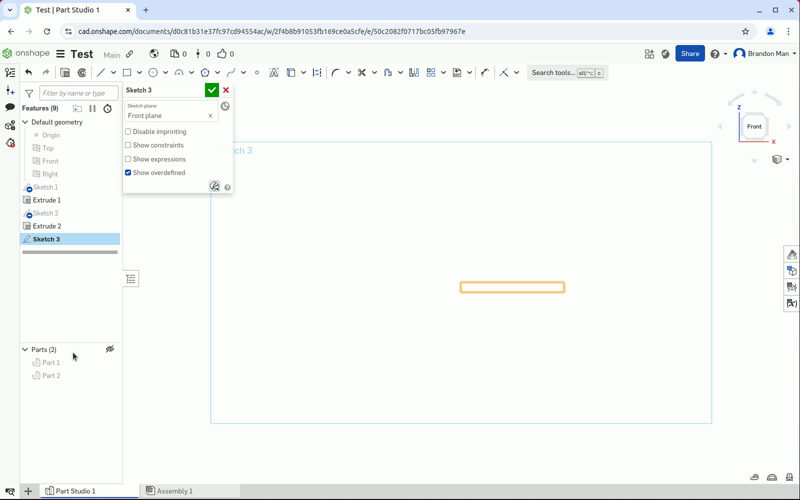
key(l)
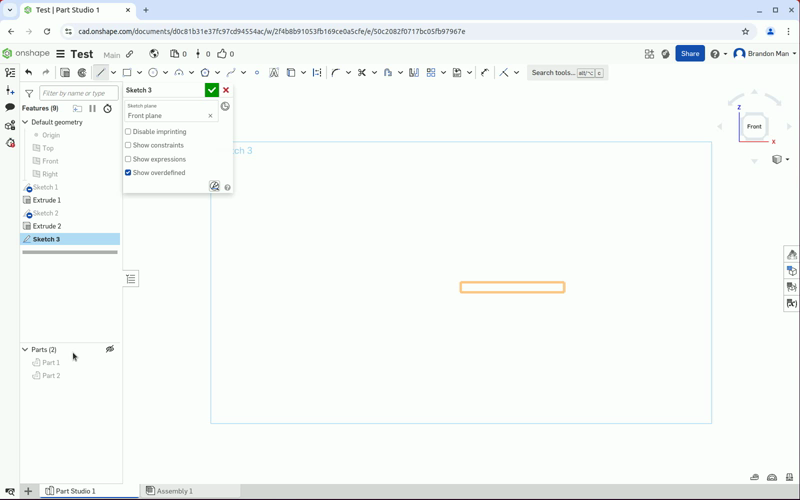
key_down(shift)
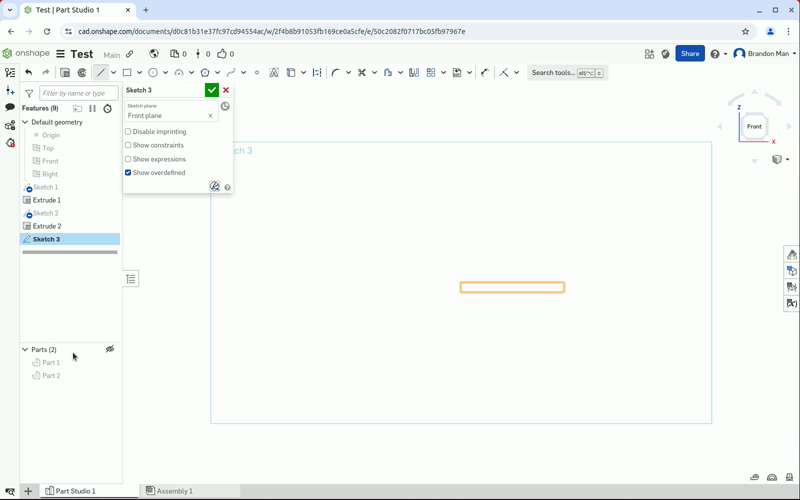
mouse_move(451, 292)
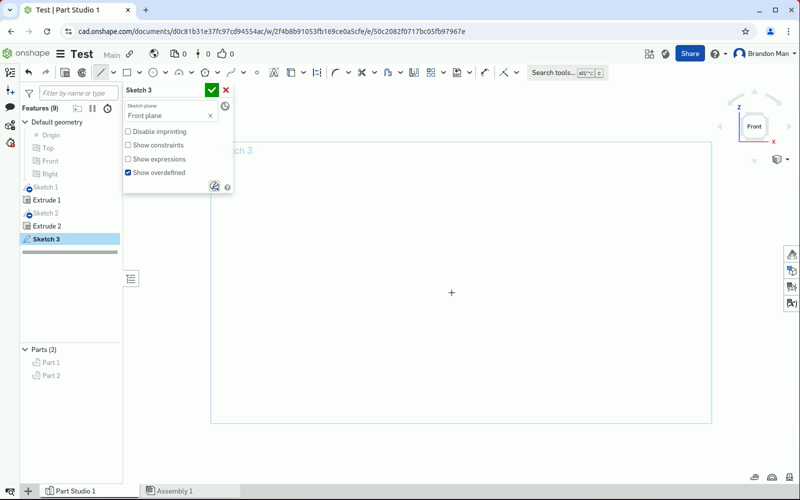
click(451, 292)
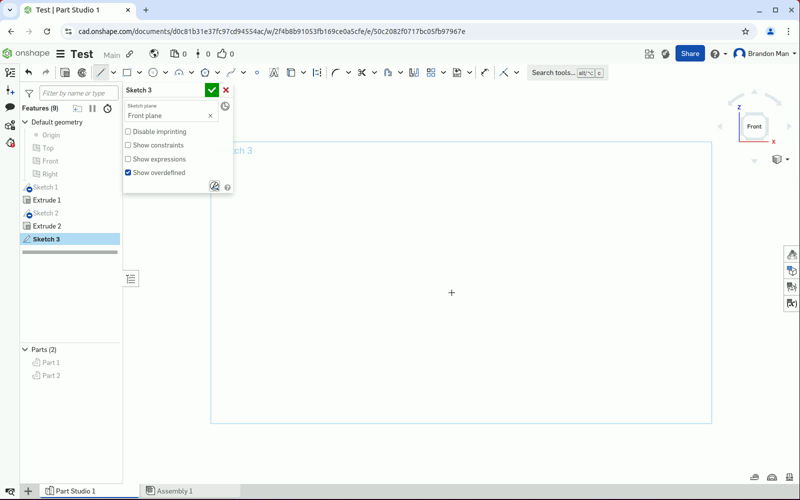
key_up(shift)
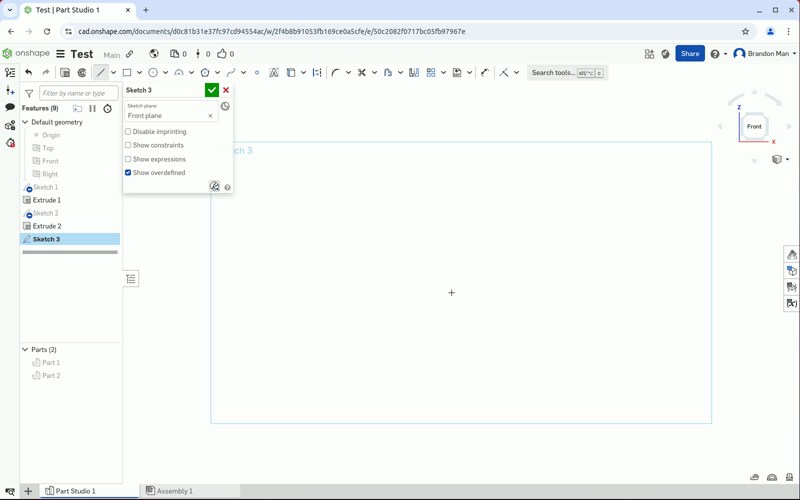
key_down(shift)
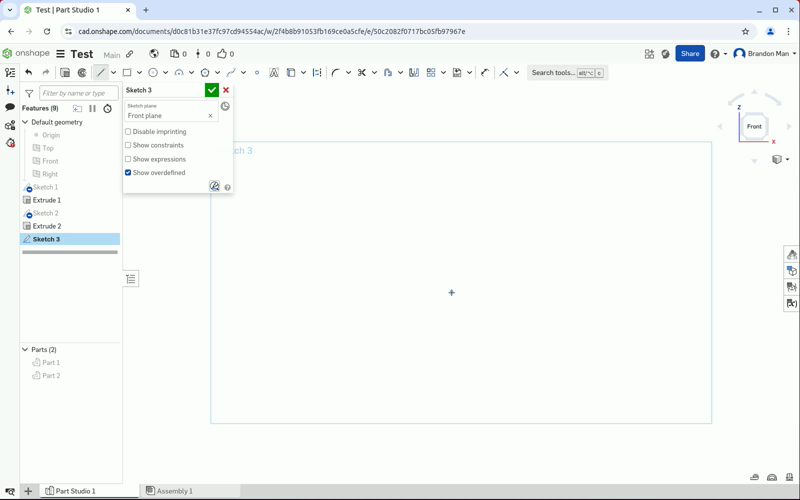
mouse_move(481, 292)
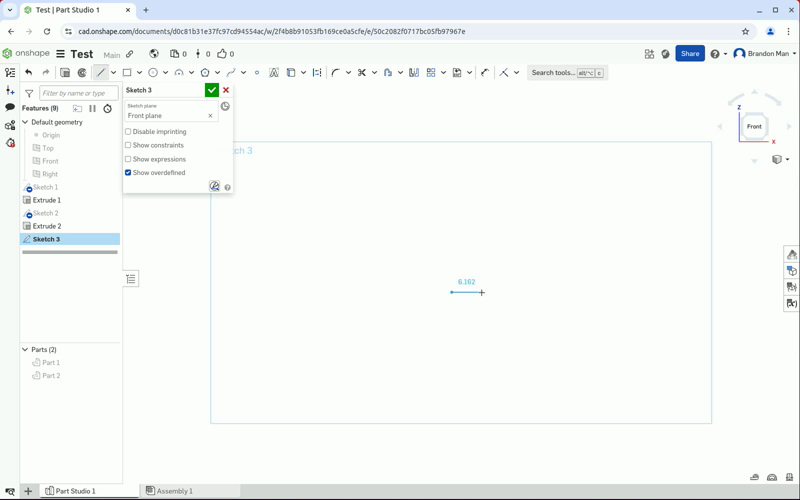
mouse_move(461, 292)
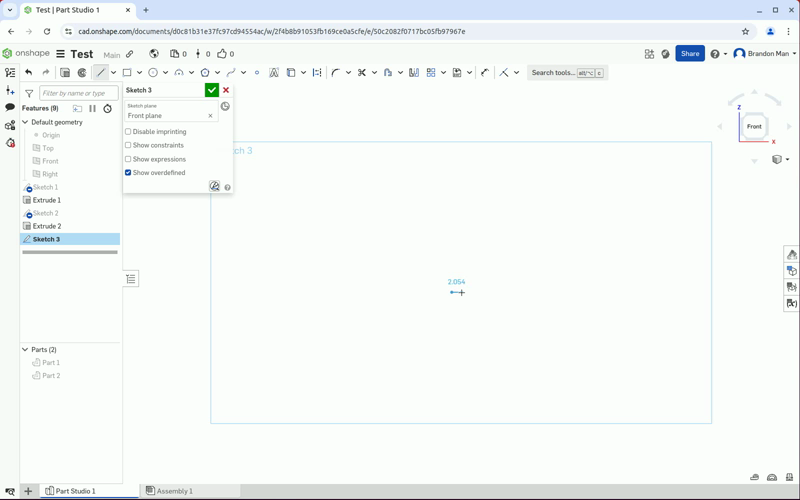
click(461, 292)
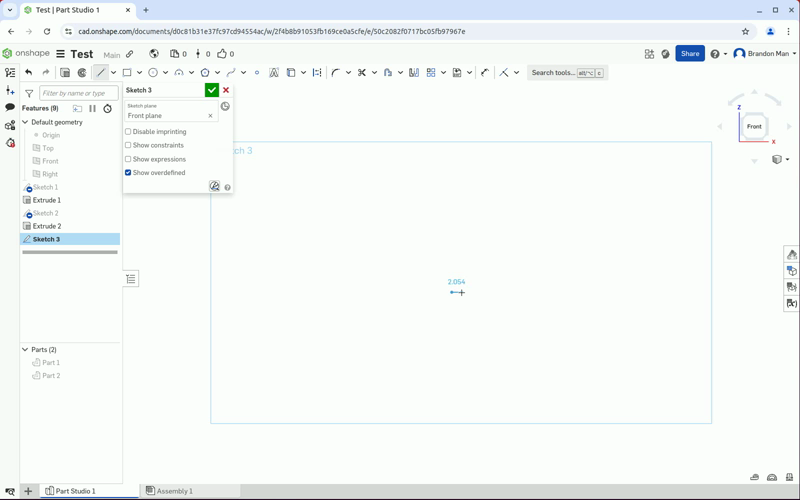
key_up(shift)
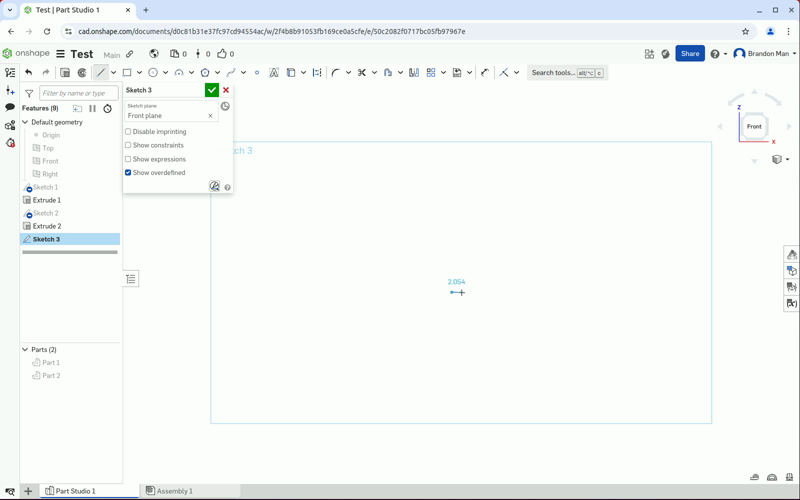
key_down(shift)
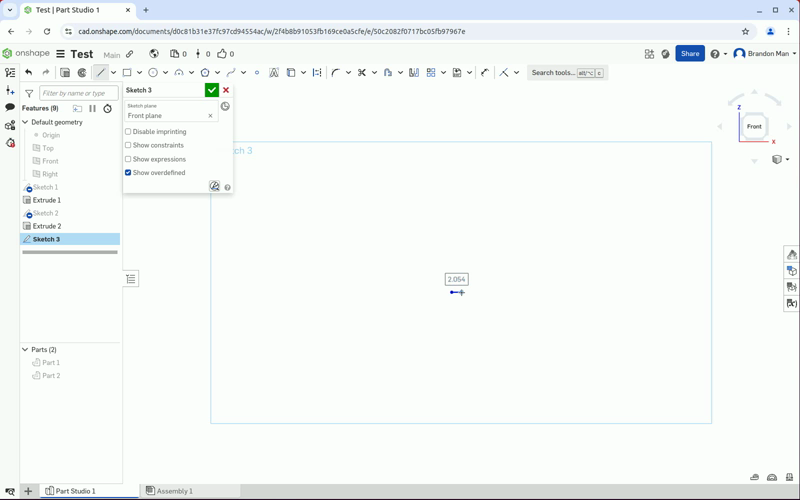
mouse_move(492, 292)
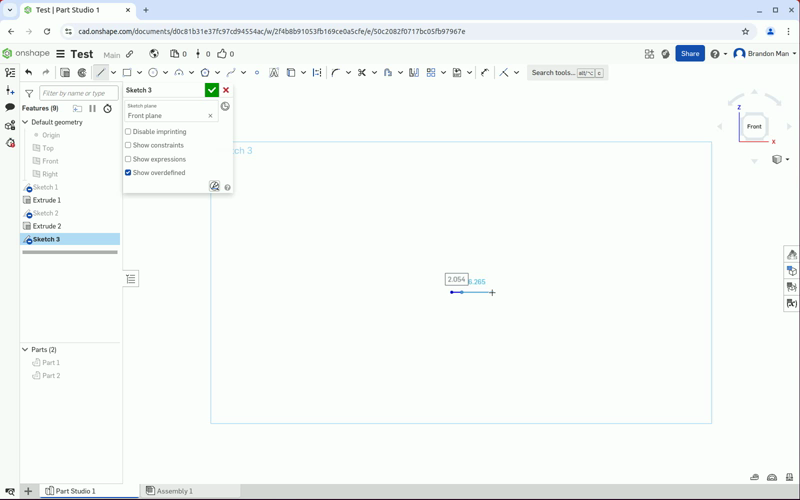
mouse_move(461, 281)
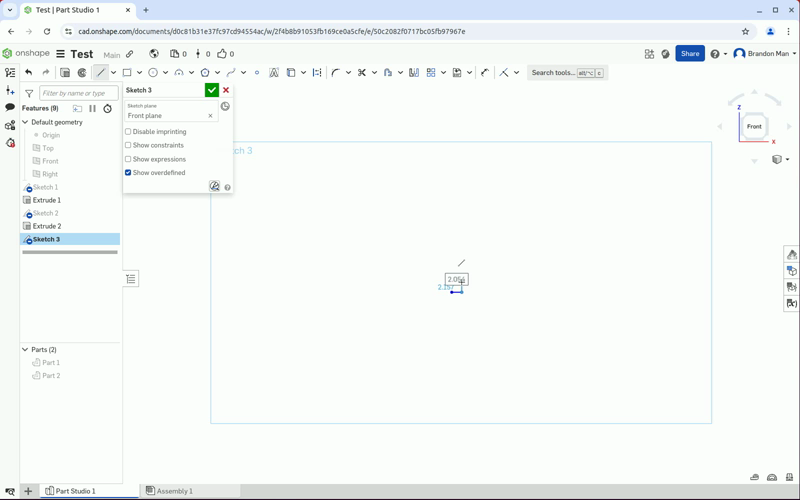
click(461, 281)
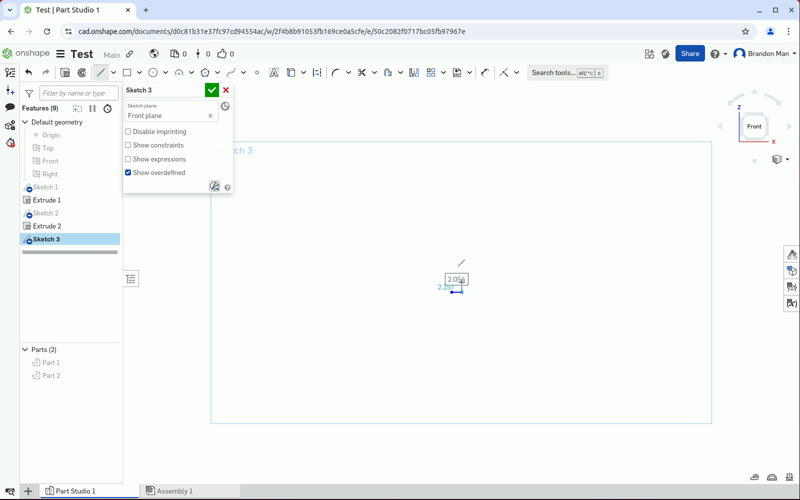
key_up(shift)
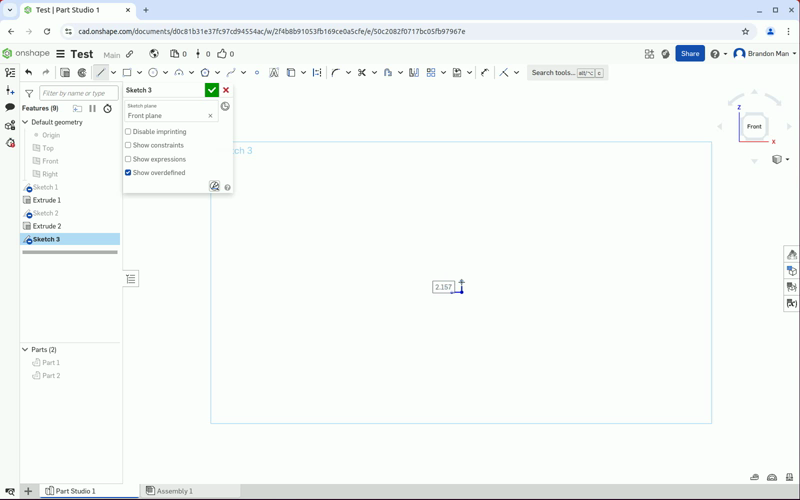
key_down(shift)
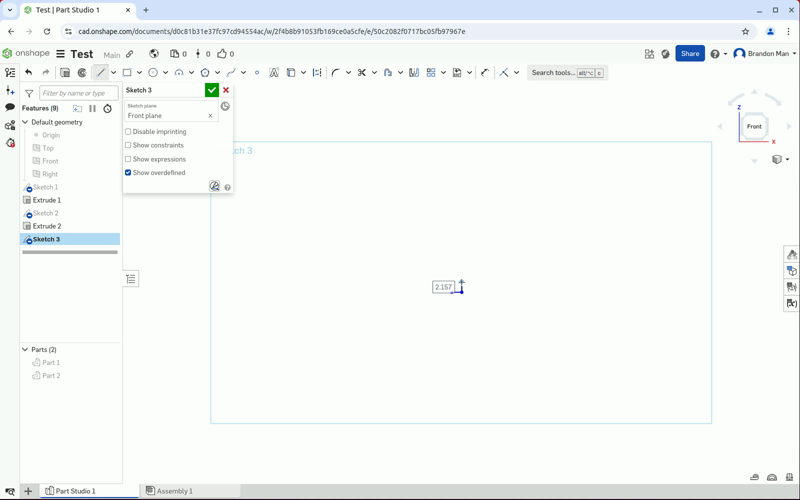
mouse_move(492, 281)
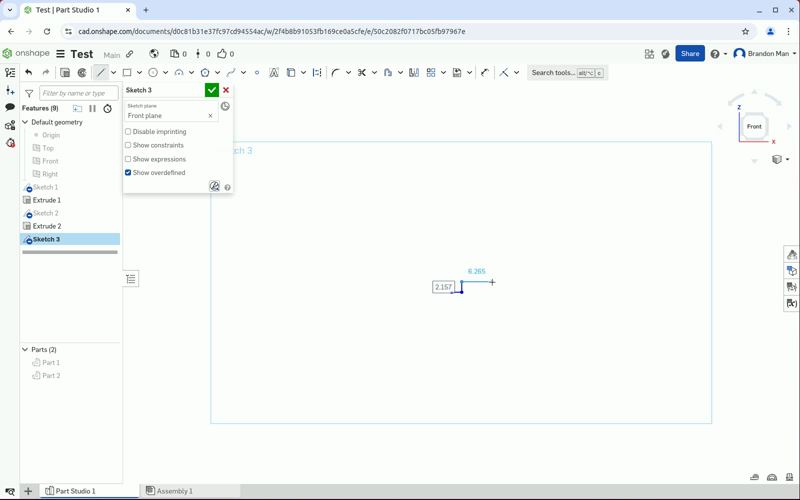
mouse_move(451, 281)
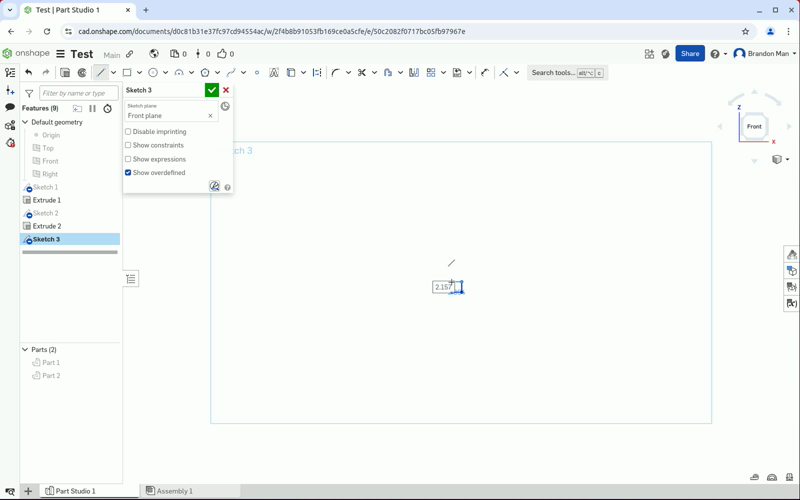
click(451, 281)
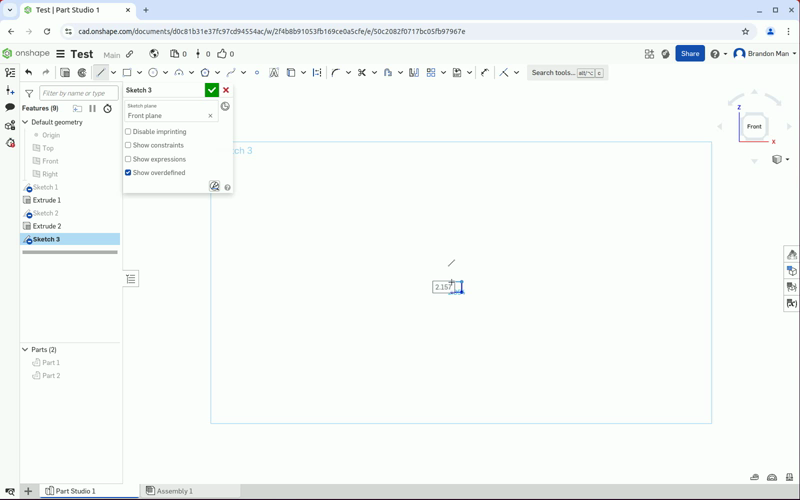
key_up(shift)
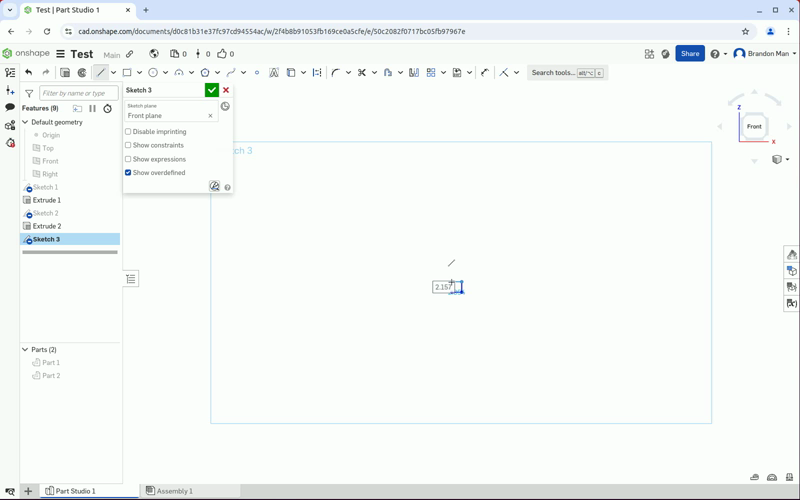
mouse_move(481, 281)
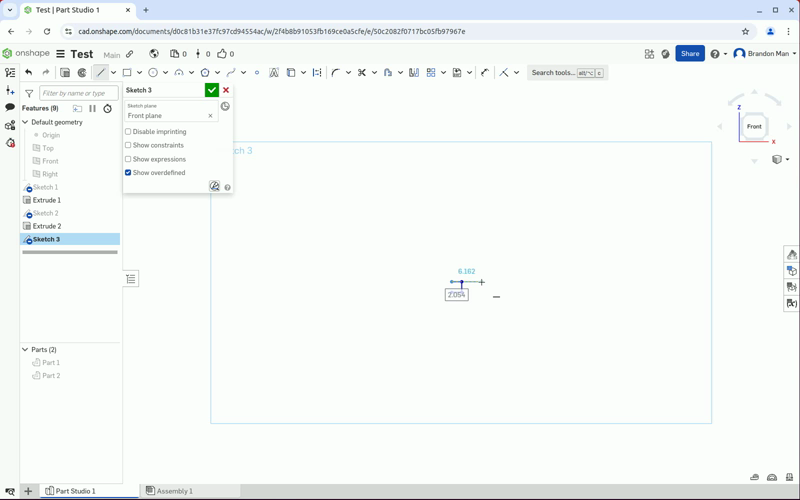
key_down(shift)
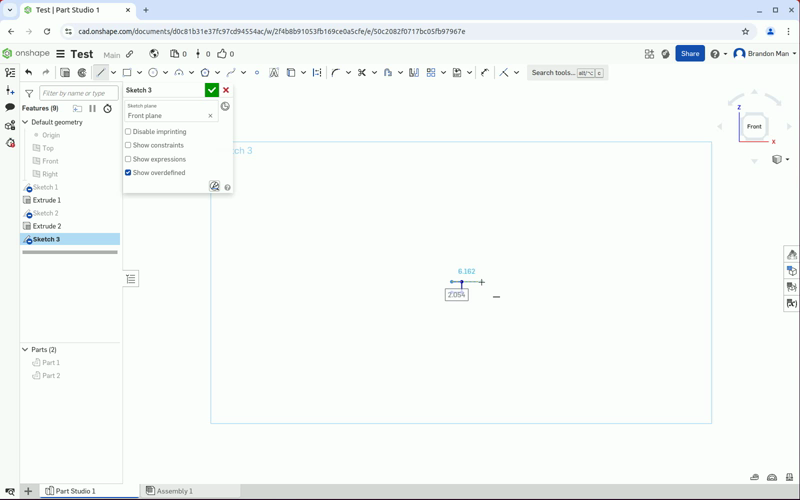
mouse_move(451, 292)
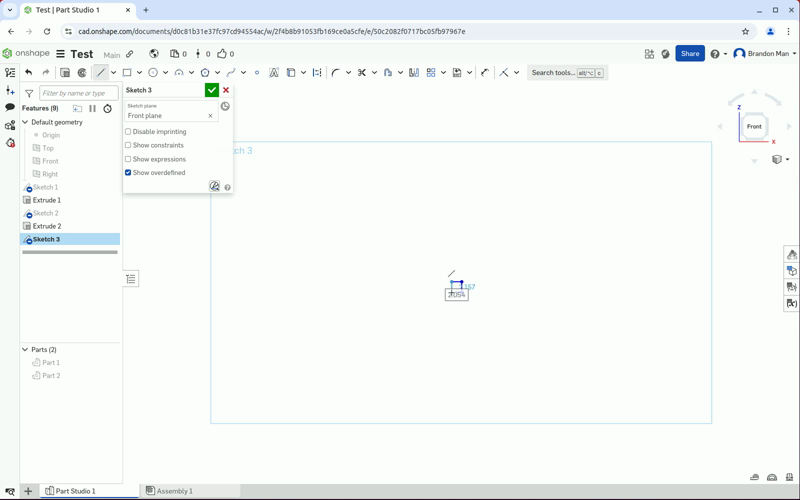
key_up(shift)
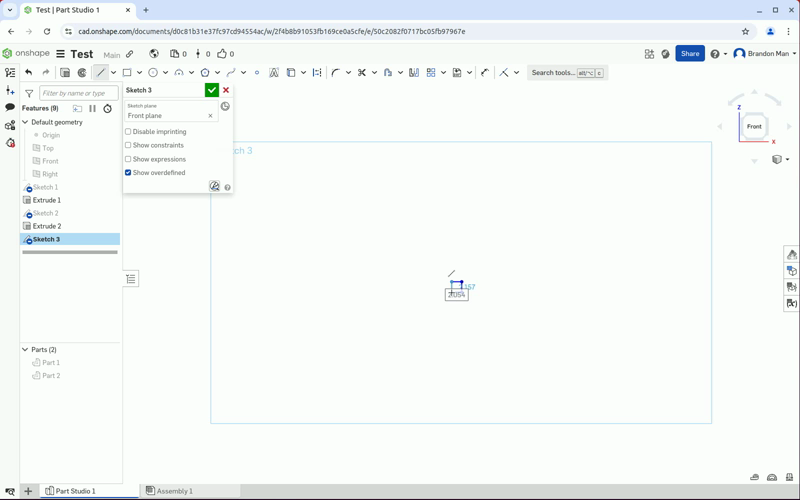
click(451, 292)
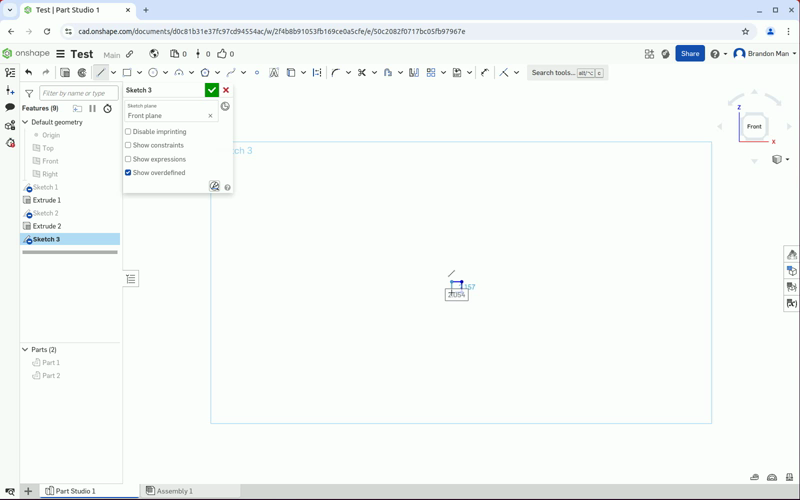
key(esc)
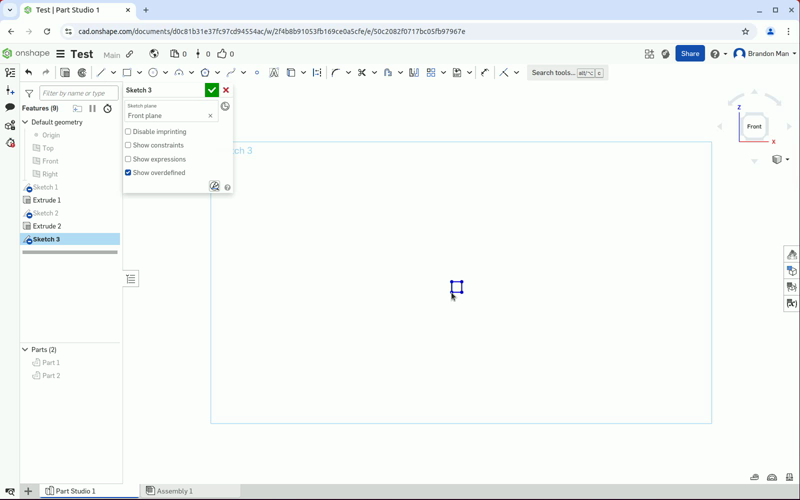
mouse_move(457, 290)
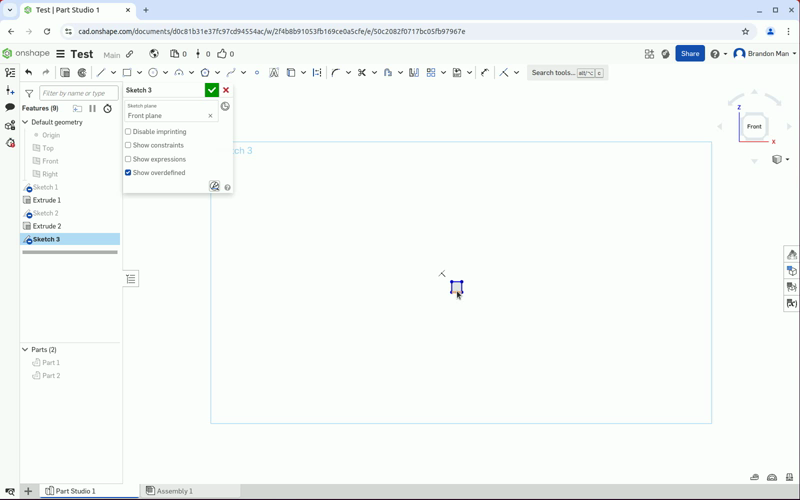
scroll(6)
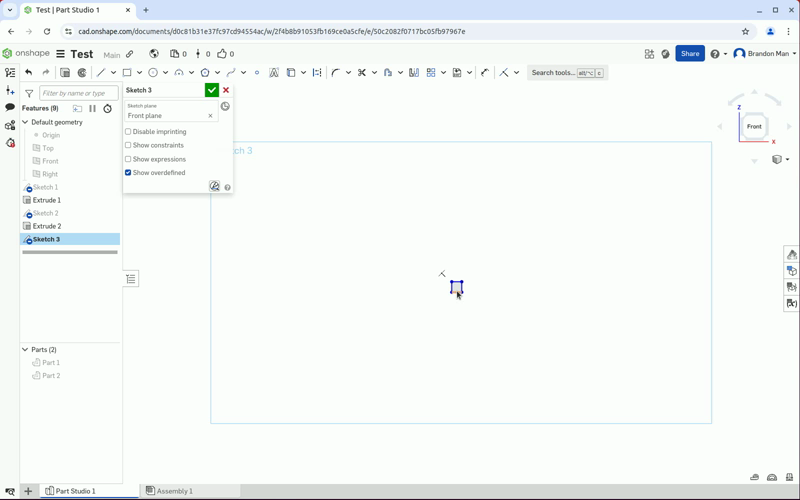
scroll(6)
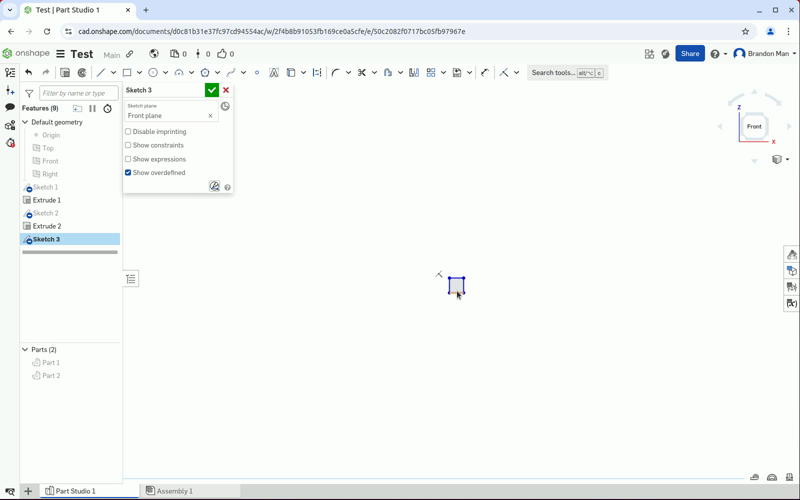
scroll(6)
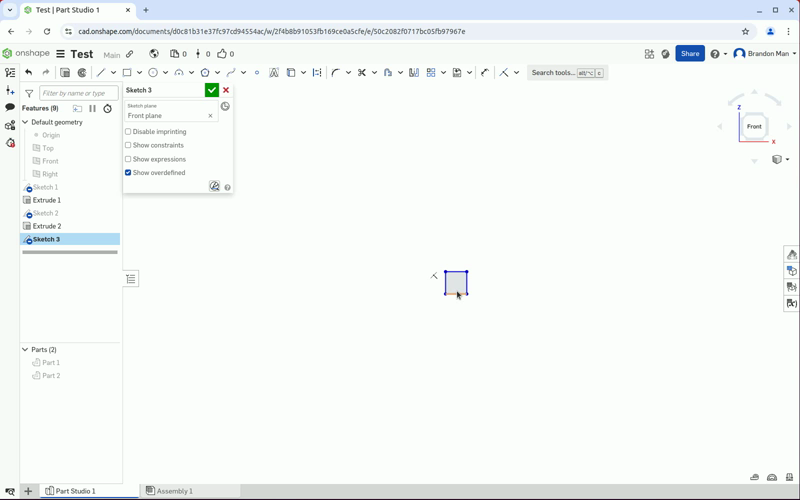
scroll(6)
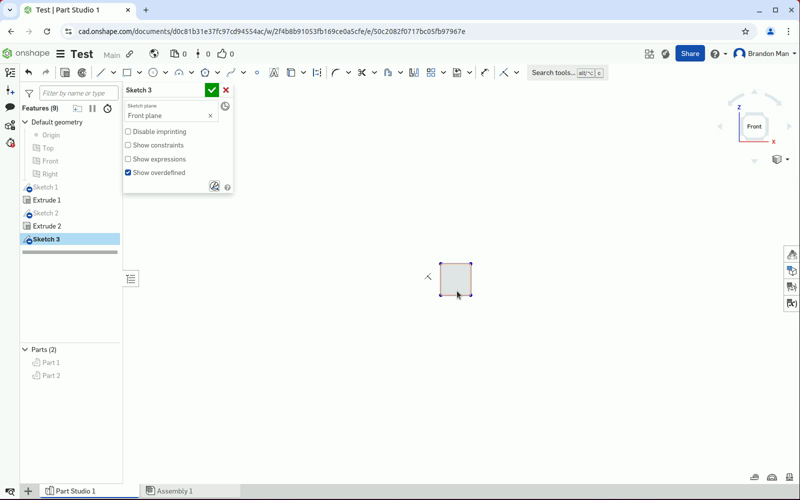
scroll(6)
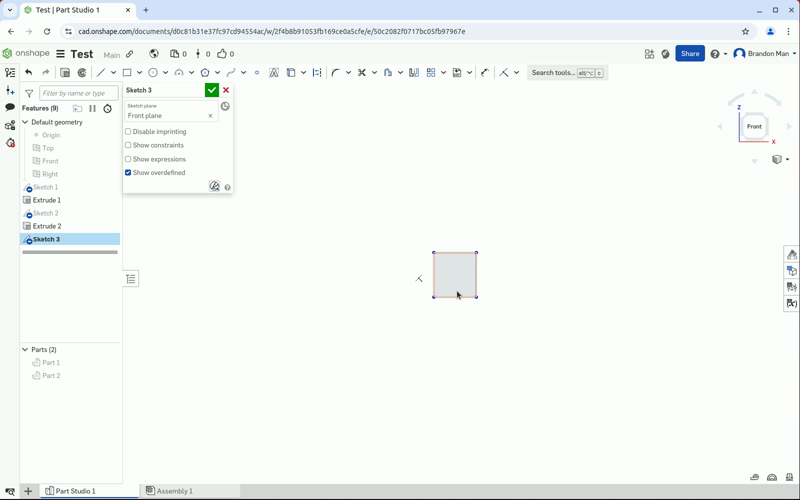
scroll(6)
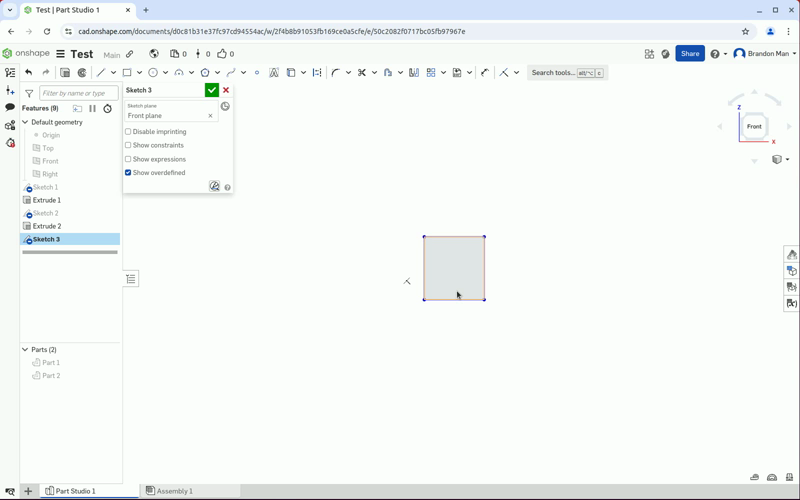
scroll(6)
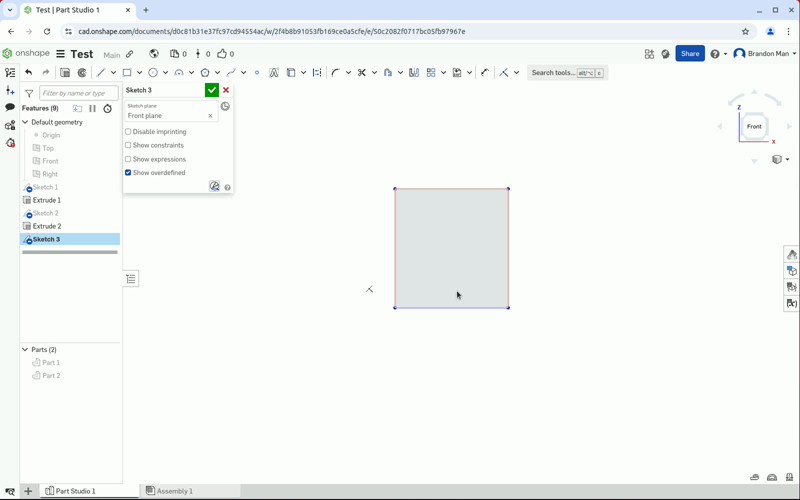
click(457, 290)
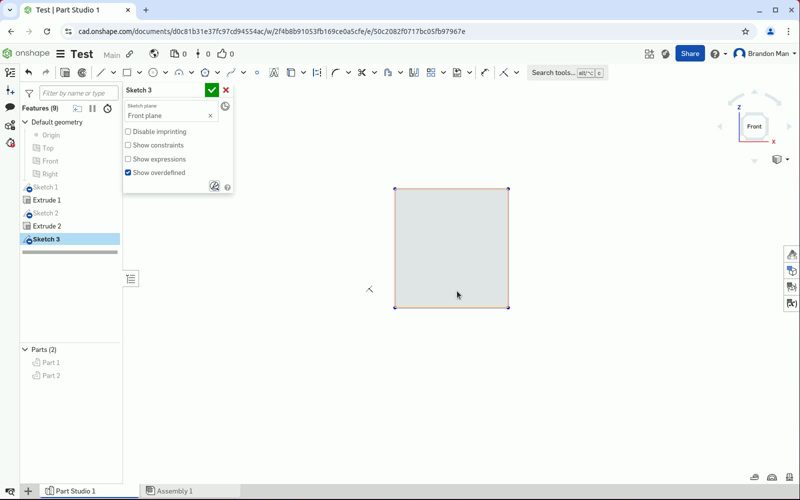
scroll(-6)
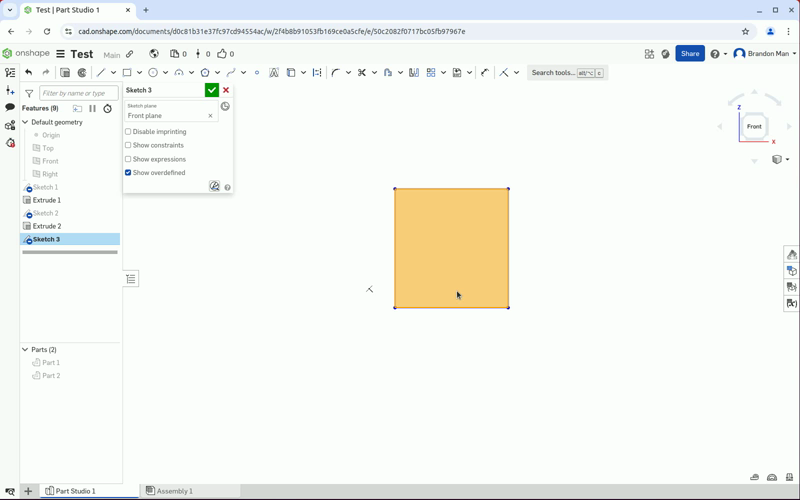
scroll(-6)
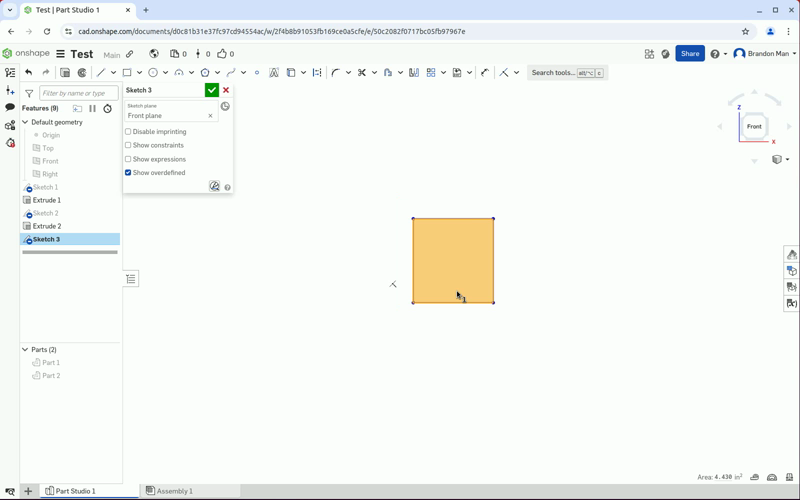
scroll(-6)
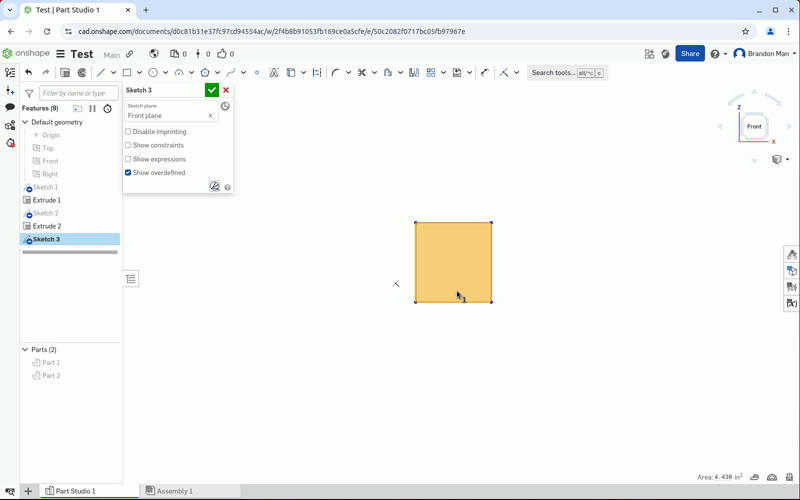
scroll(-6)
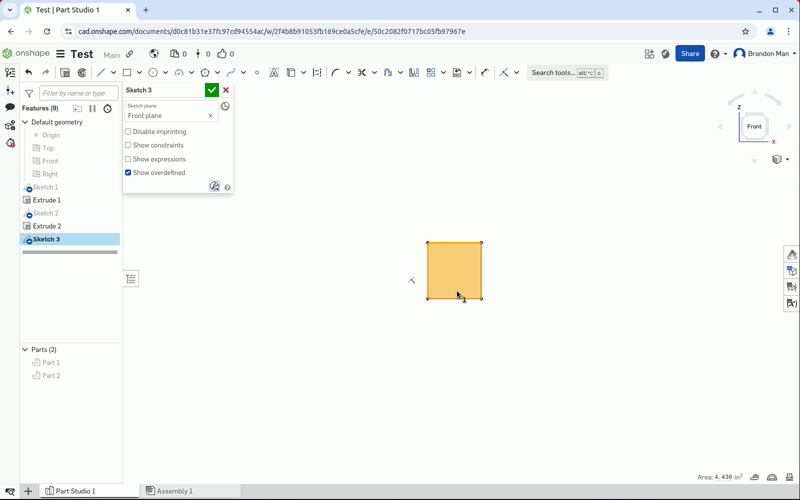
scroll(-6)
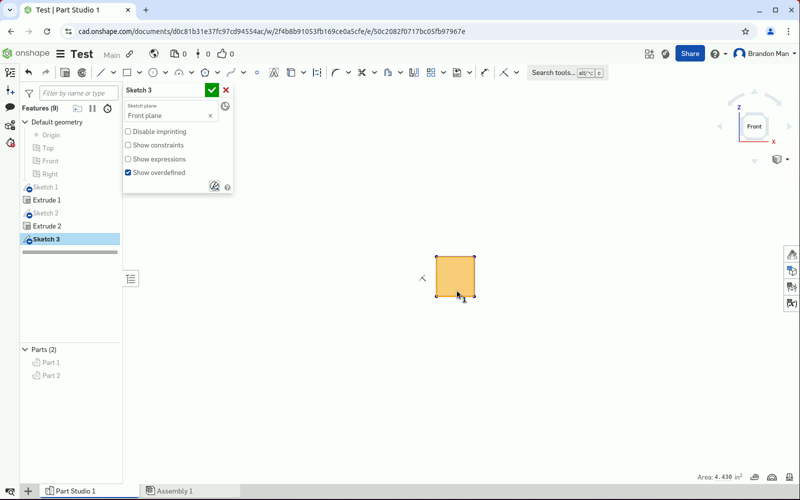
scroll(-6)
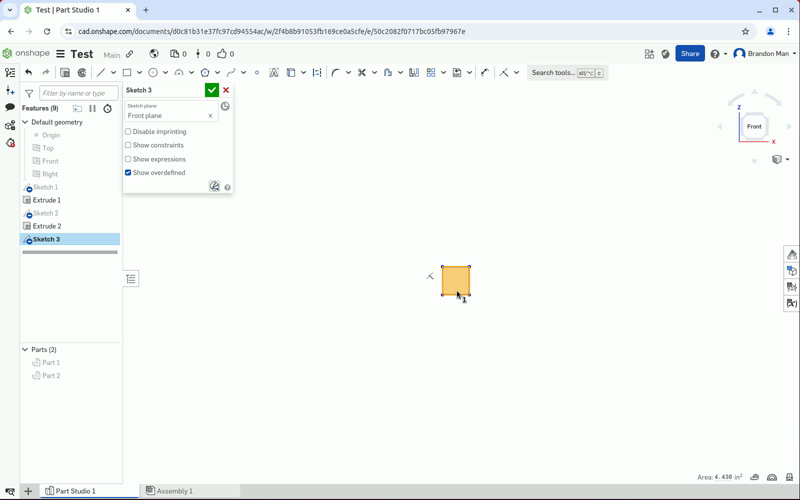
scroll(-6)
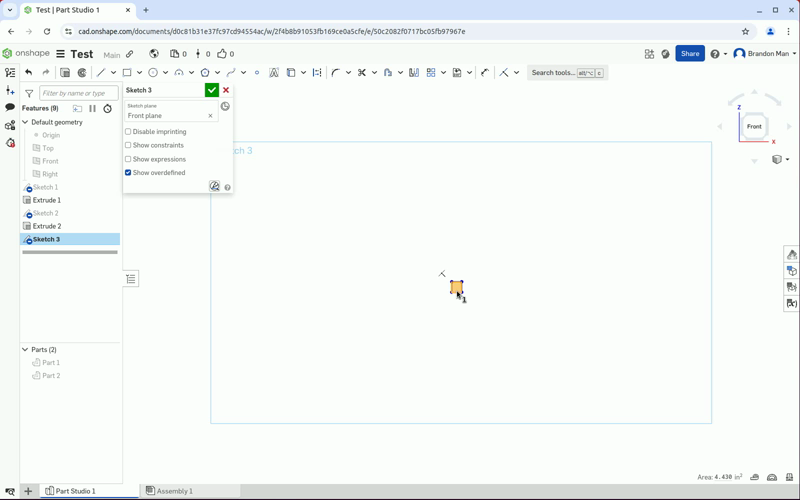
mouse_move(73, 352)
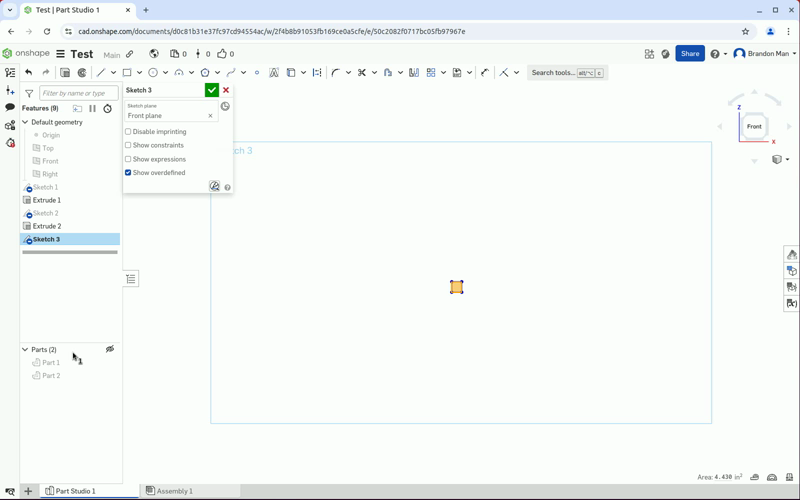
key(shift+y)
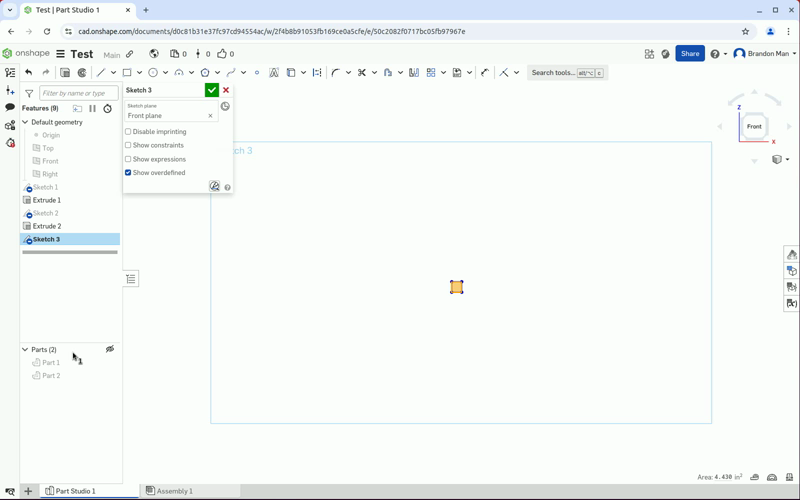
key(shift+e)
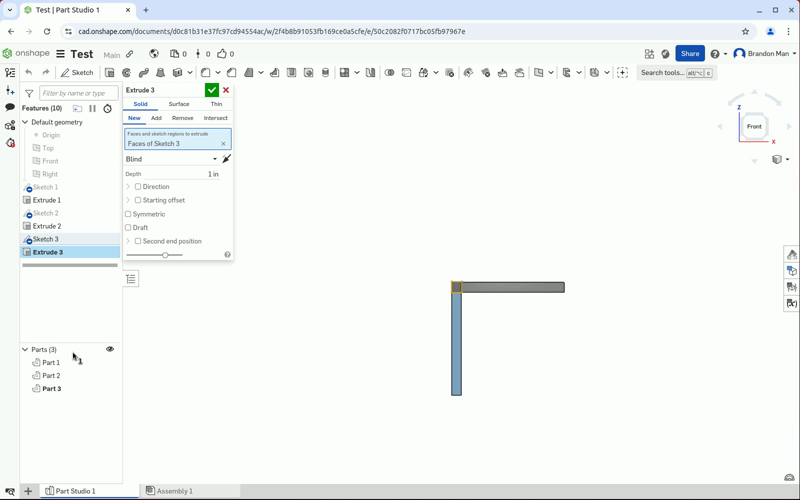
mouse_move(143, 106)
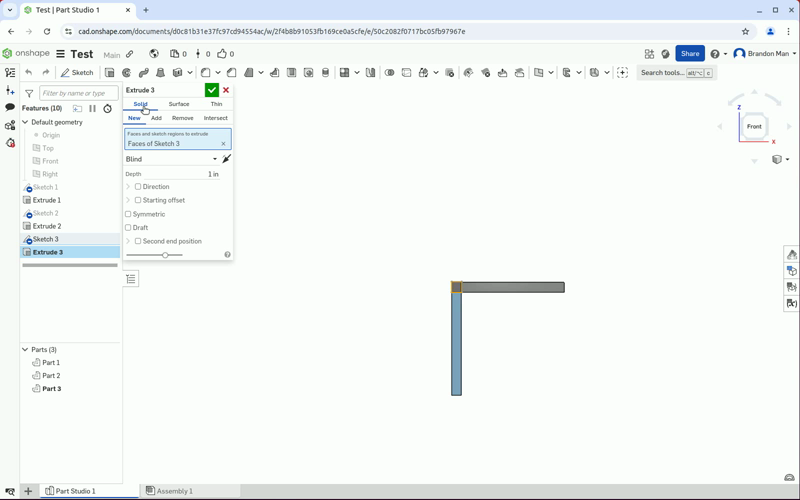
click(143, 106)
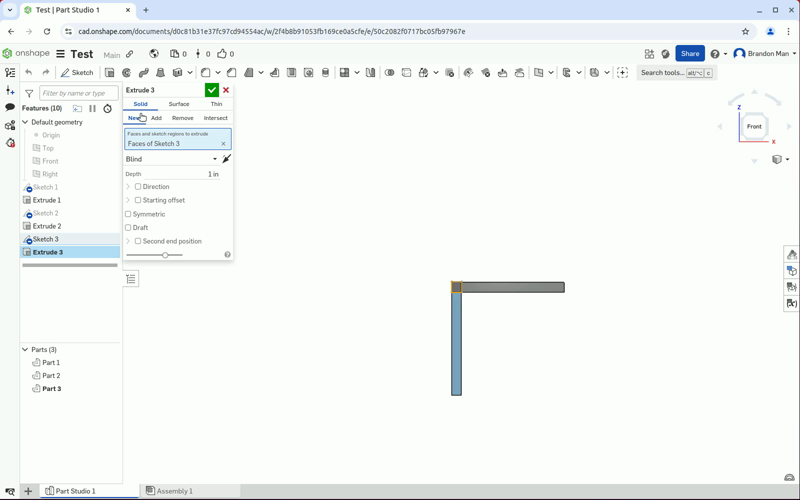
mouse_move(137, 120)
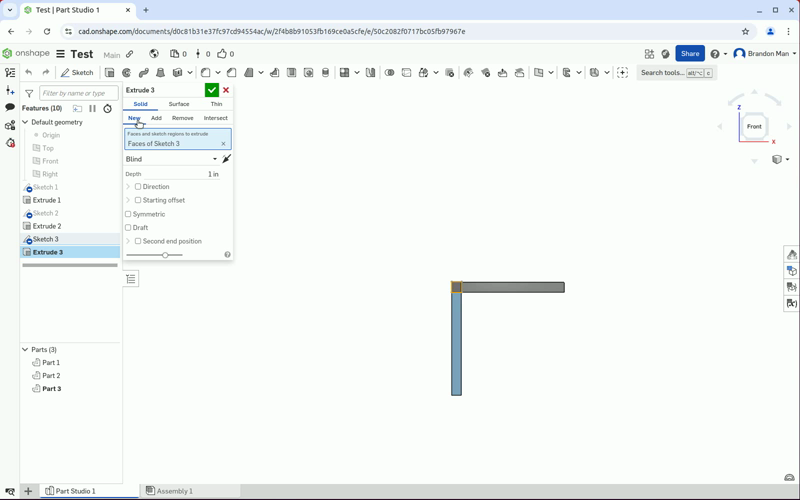
click(137, 120)
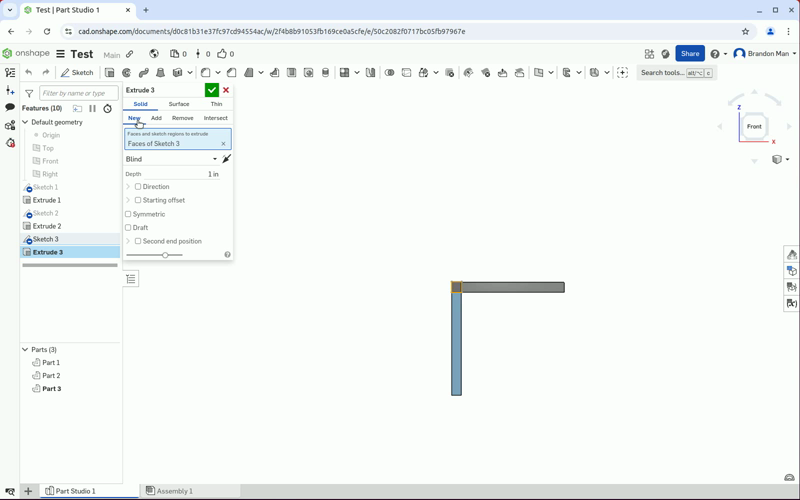
key(tab, 4)
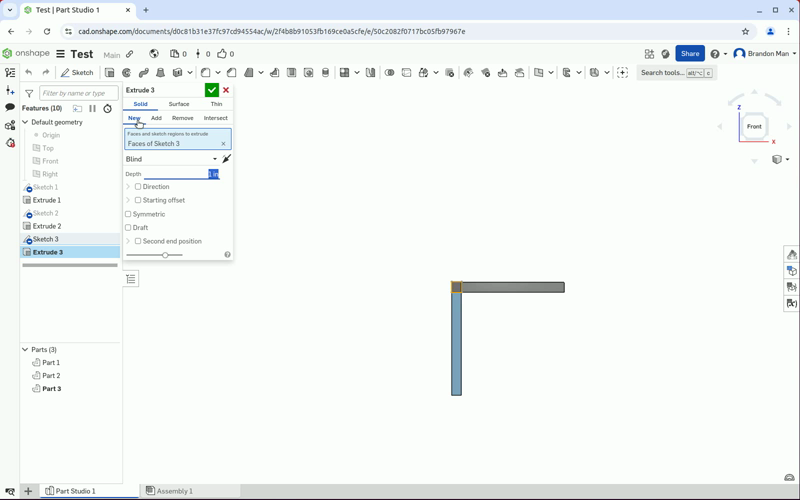
text(10.11)
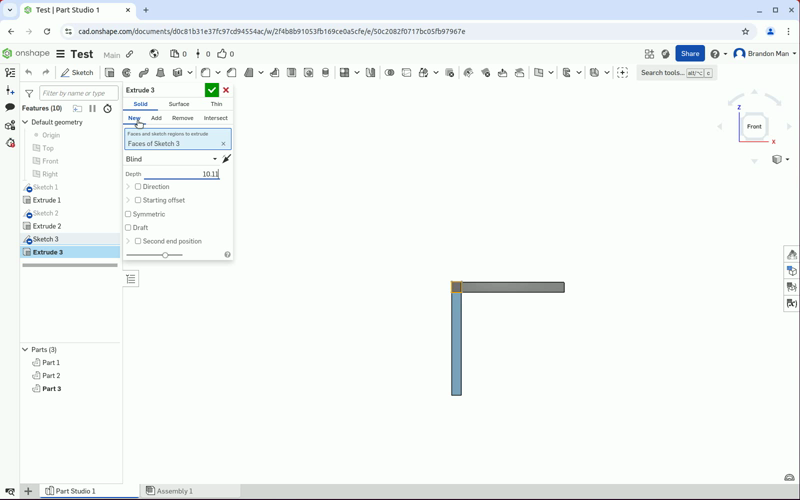
key(tab, 3)
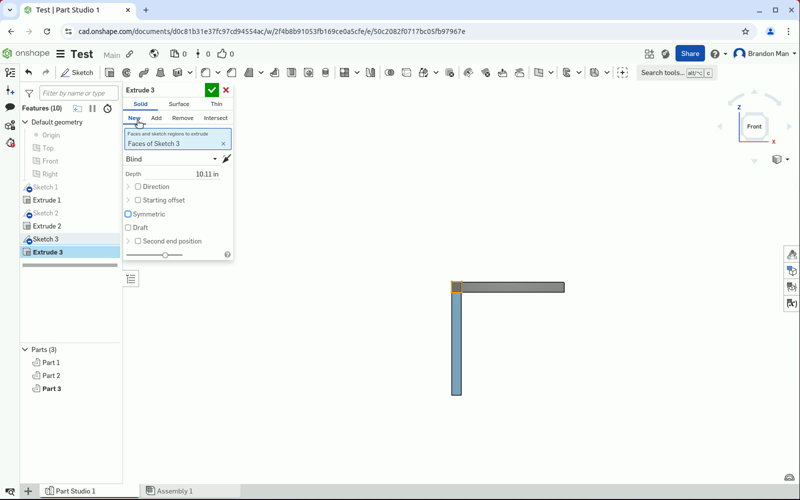
key(space)
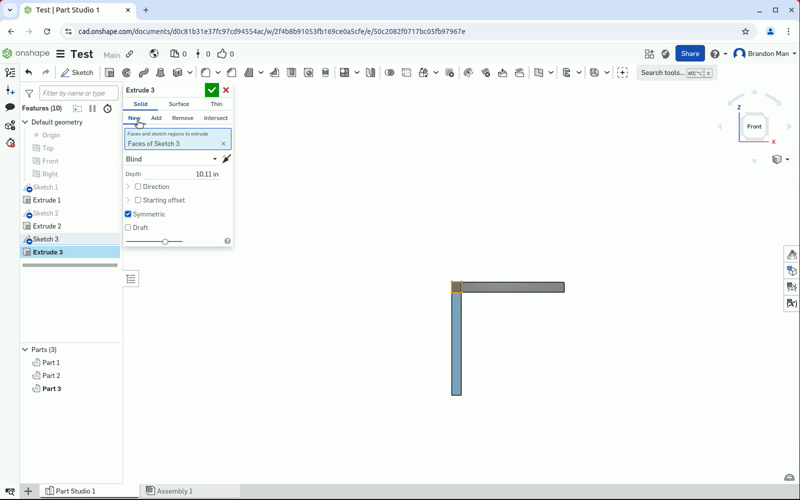
key(enter)
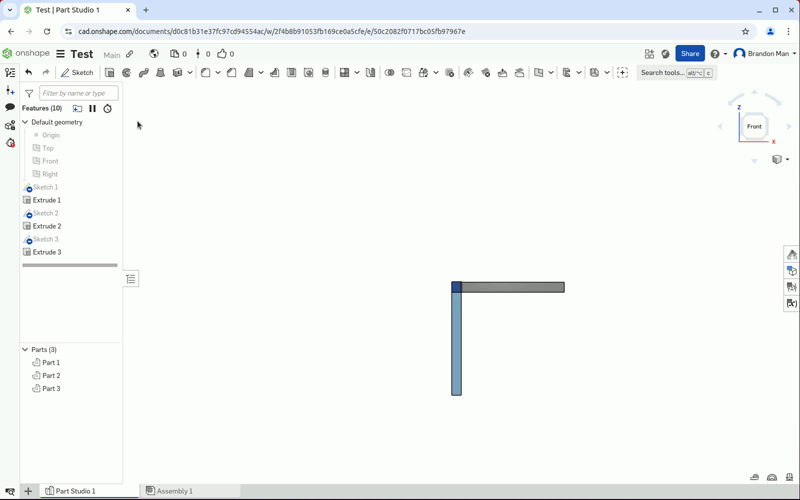
key(shift+h)
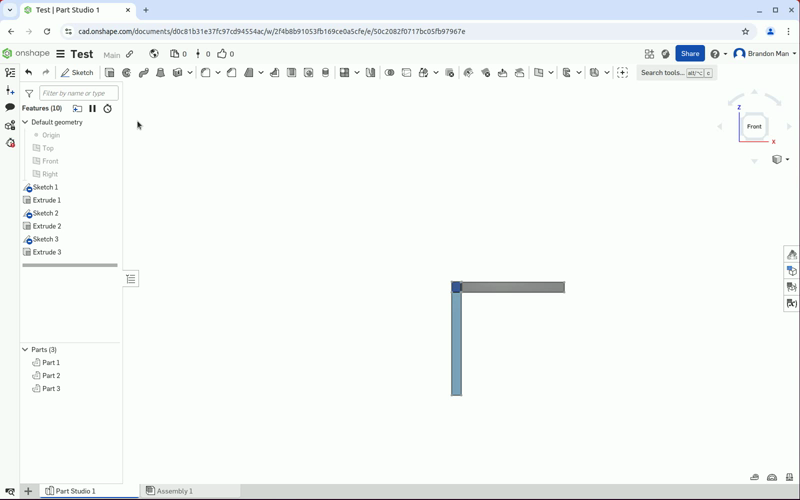
key(shift+h)
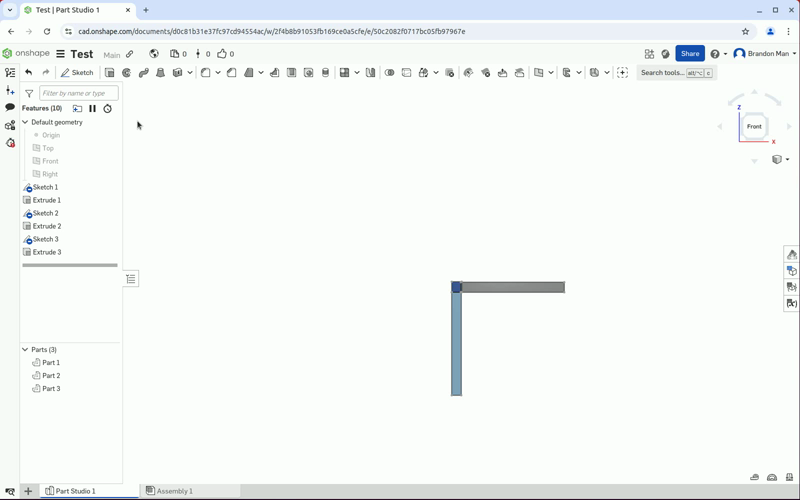
key(shift+7)
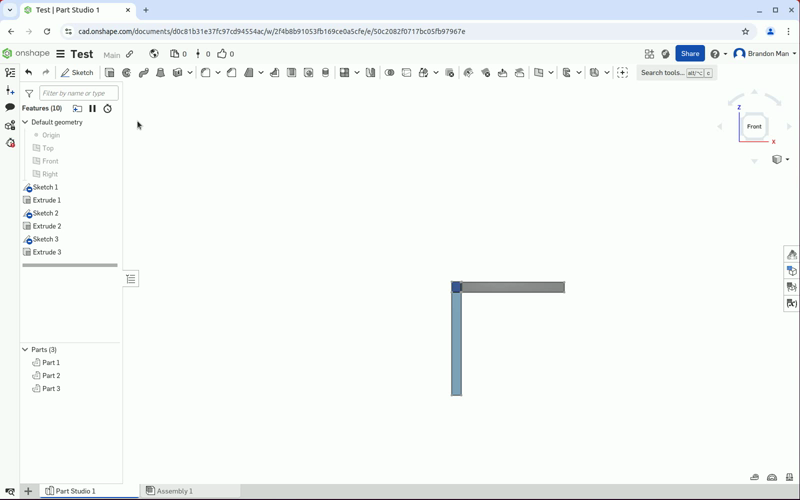
key(left, 2)
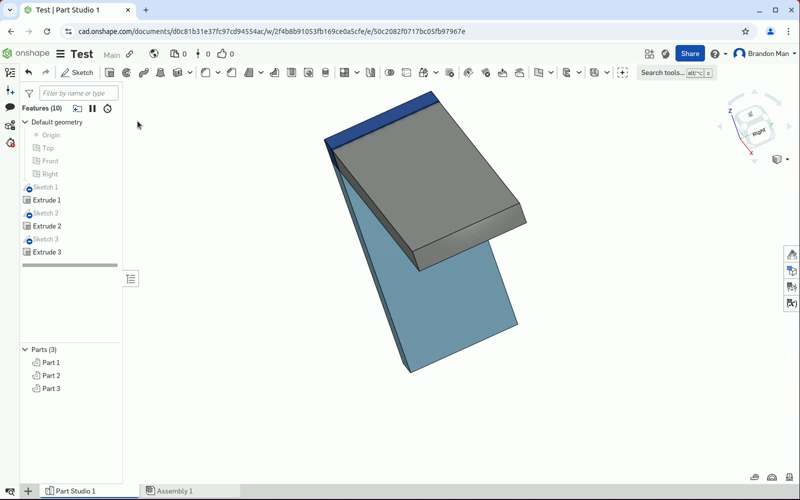
key(down, 2)
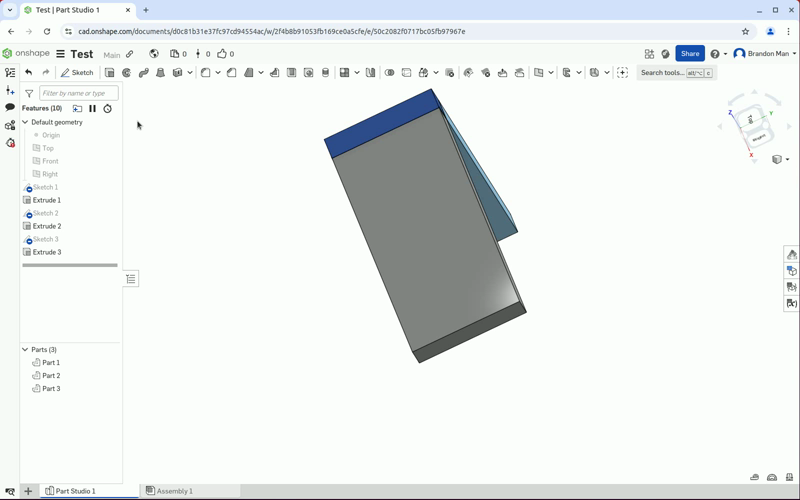
key(up, 2)
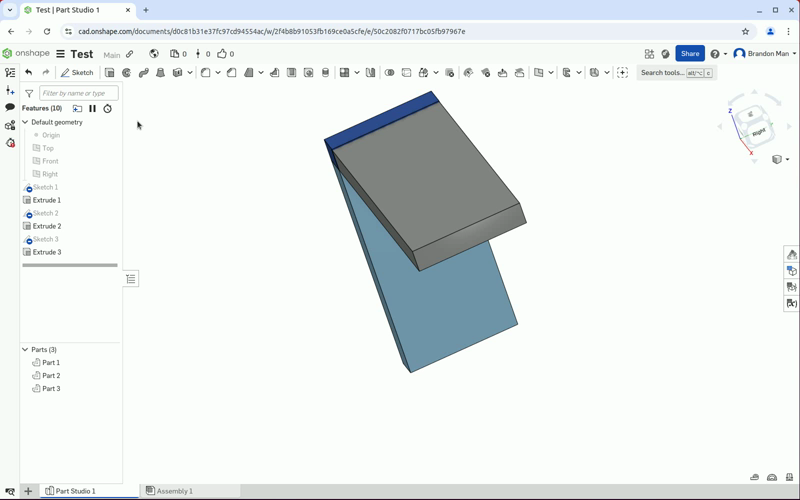
key(right, 2)
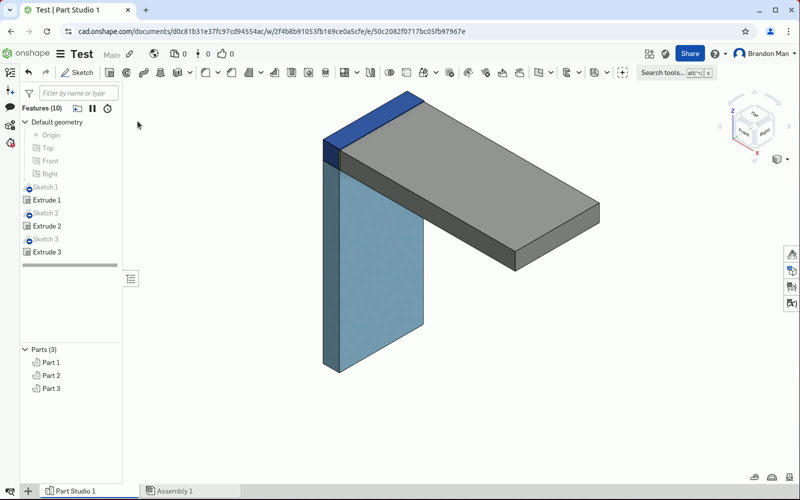
mouse_move(73, 189)
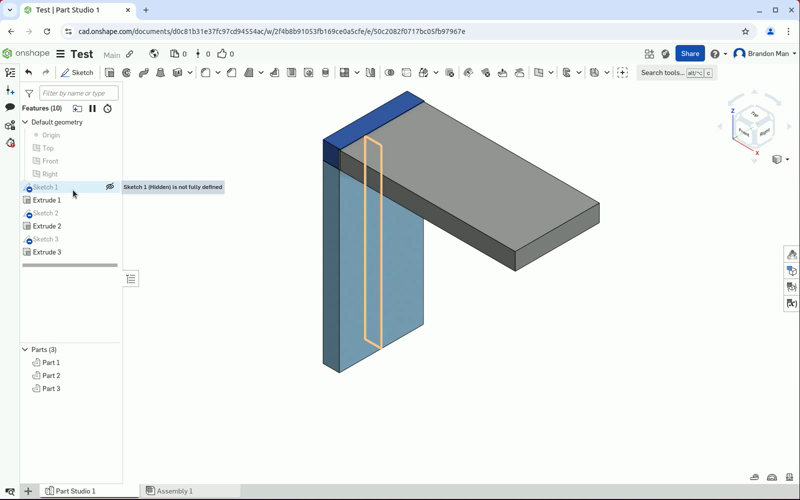
click(73, 189)